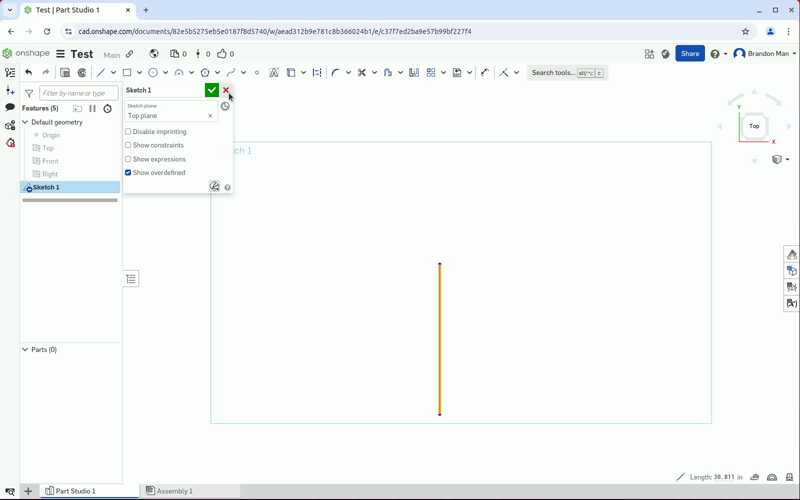
key(shift+h)
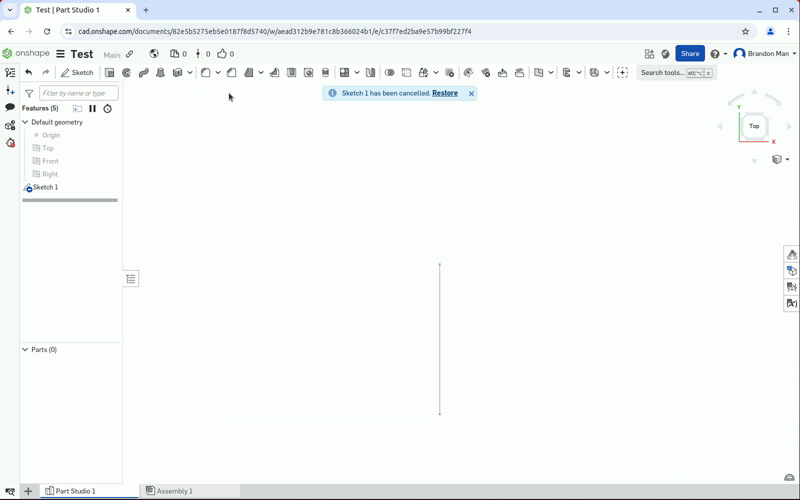
key(shift+s)
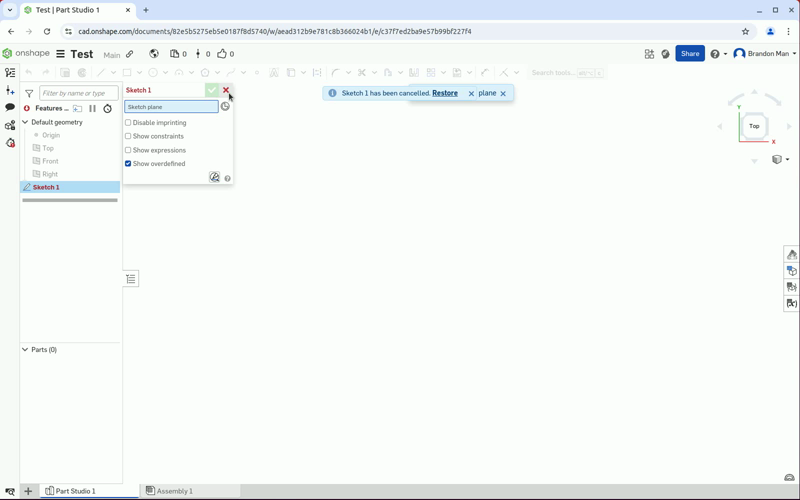
mouse_move(73, 150)
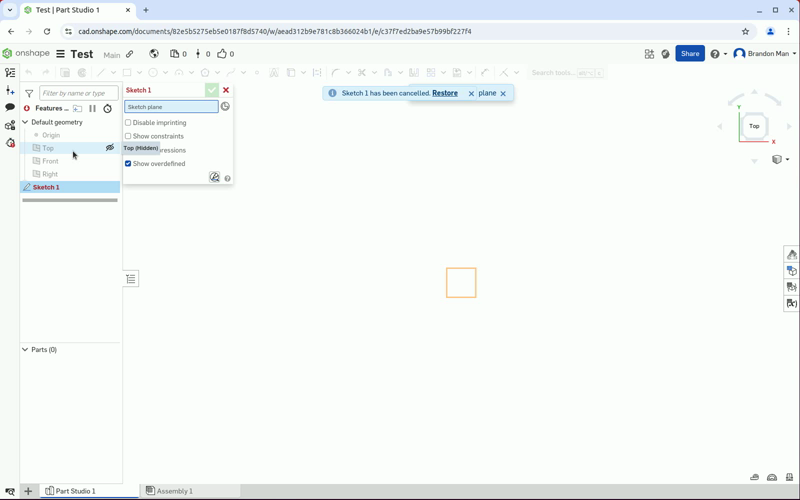
click(73, 150)
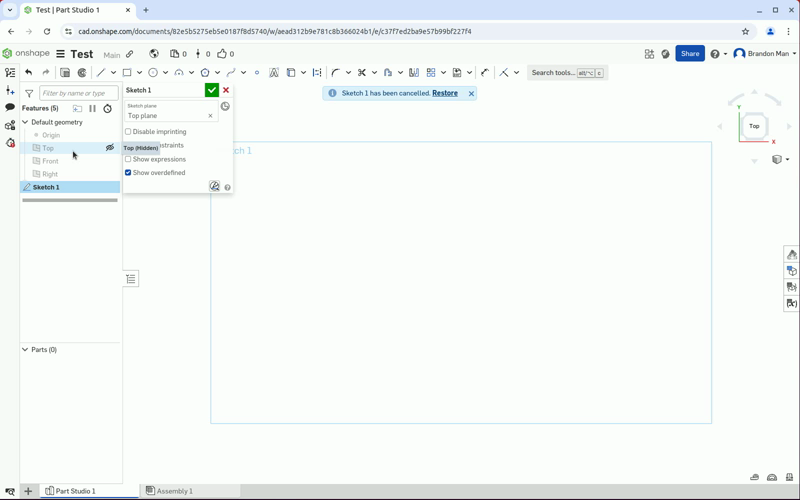
mouse_move(73, 352)
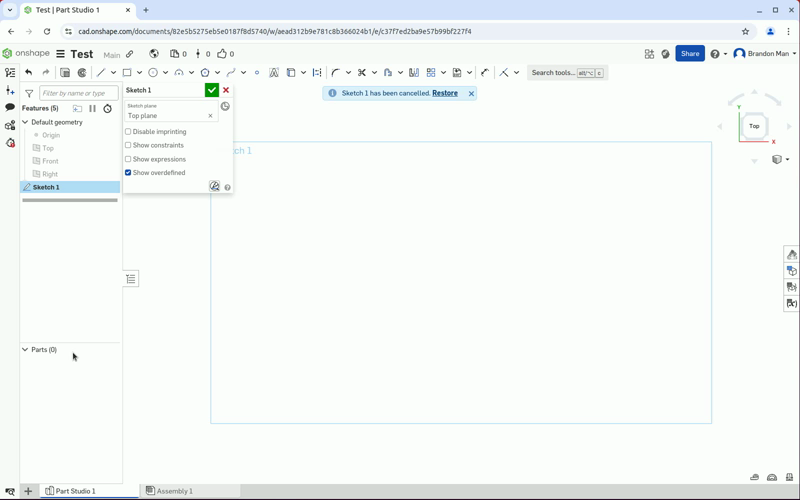
key(y)
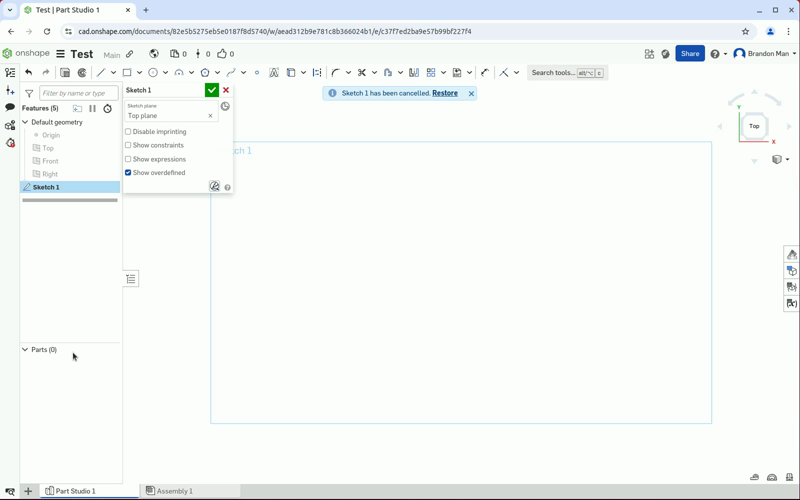
key(l)
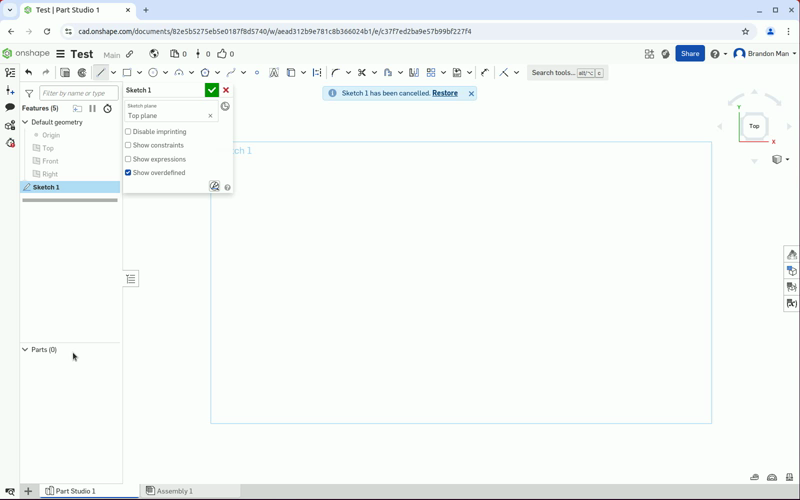
key_down(shift)
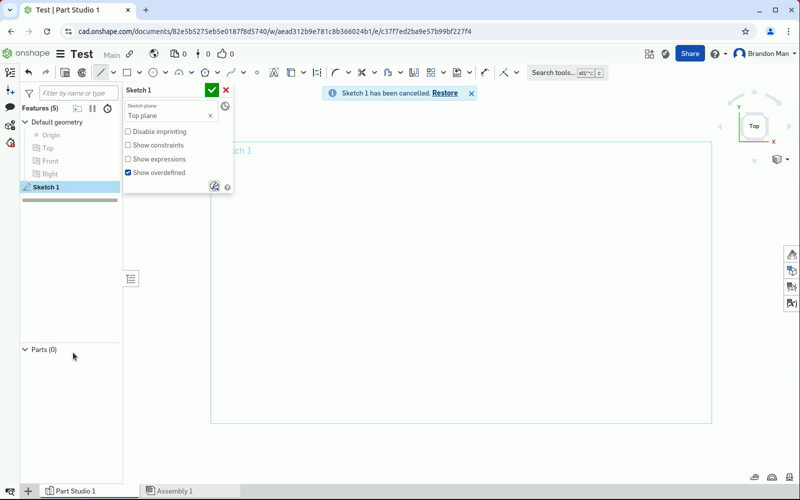
mouse_move(444, 272)
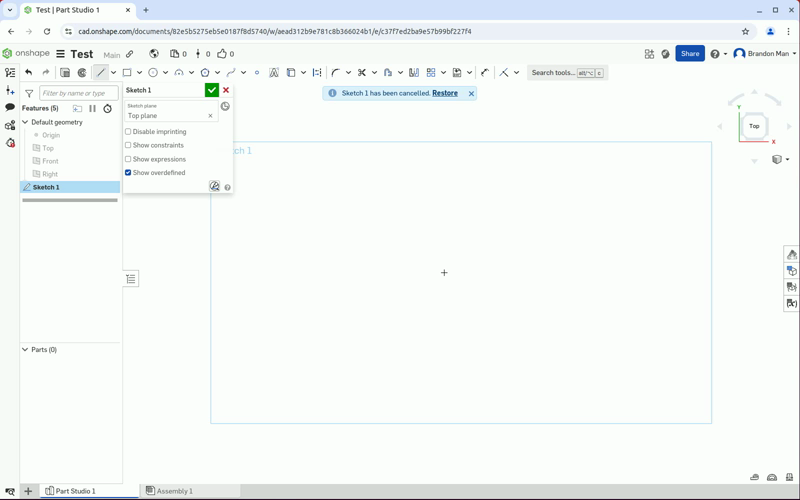
click(444, 272)
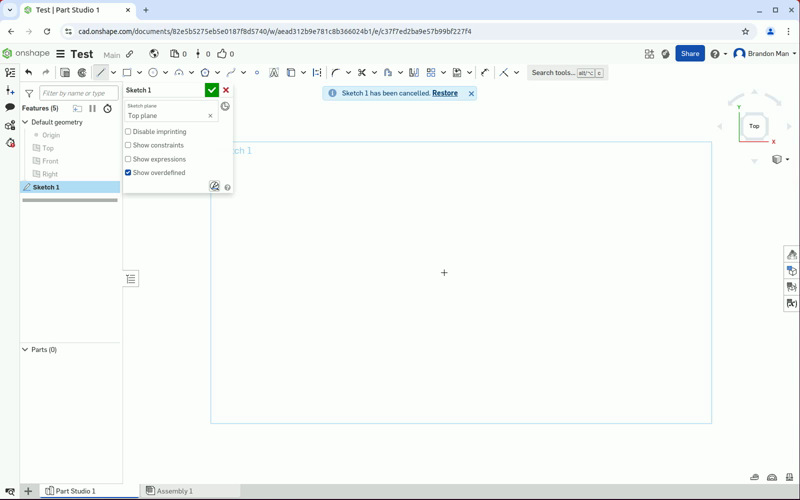
key_up(shift)
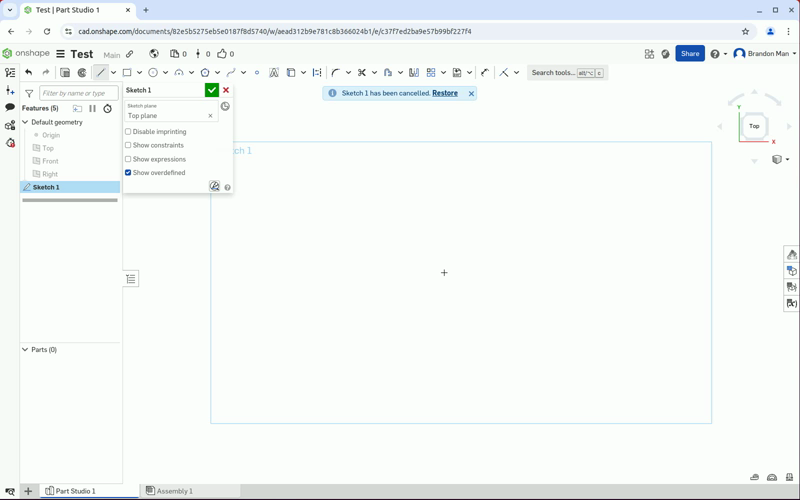
key_down(shift)
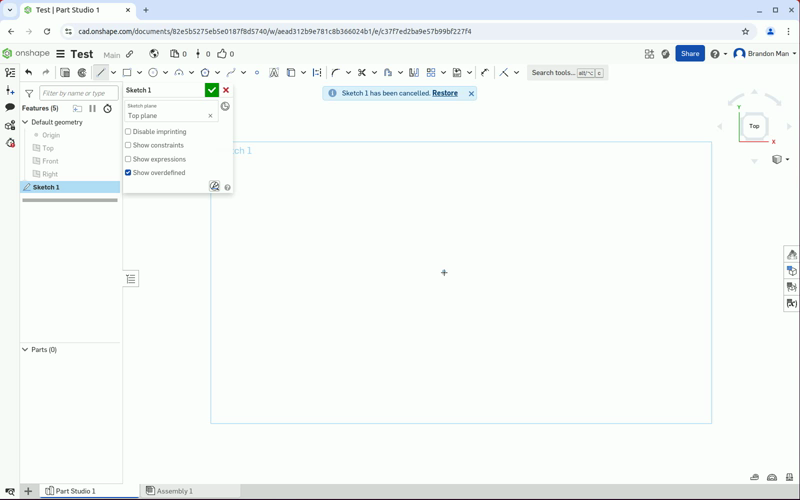
mouse_move(474, 272)
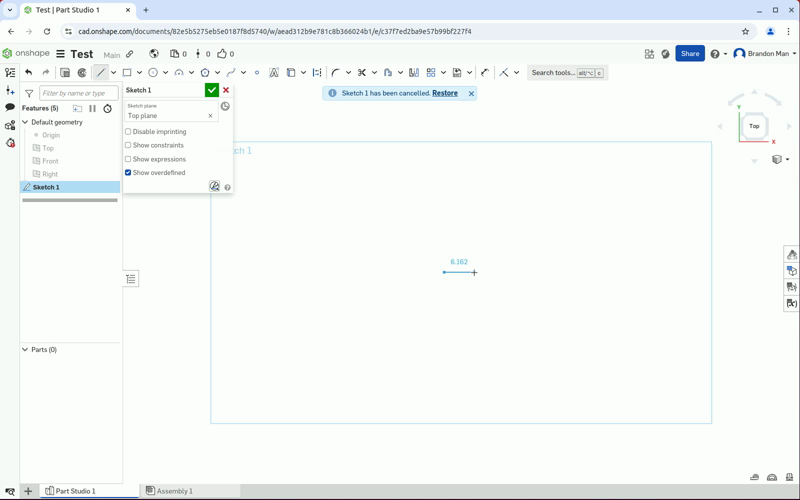
mouse_move(454, 272)
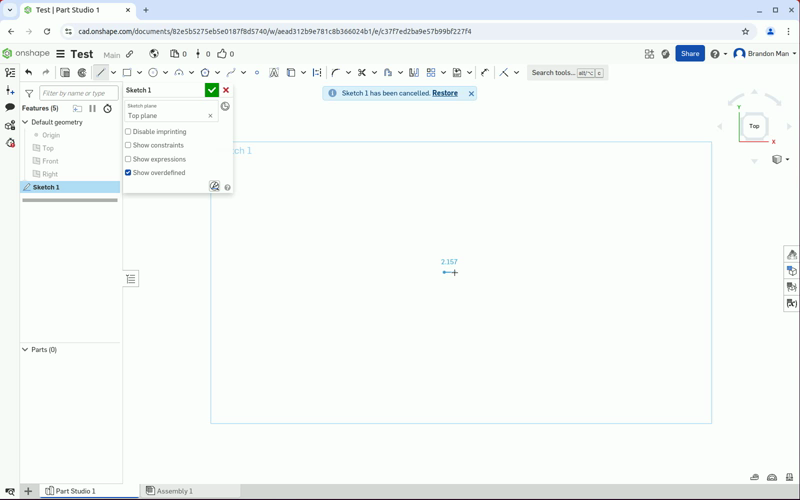
click(454, 272)
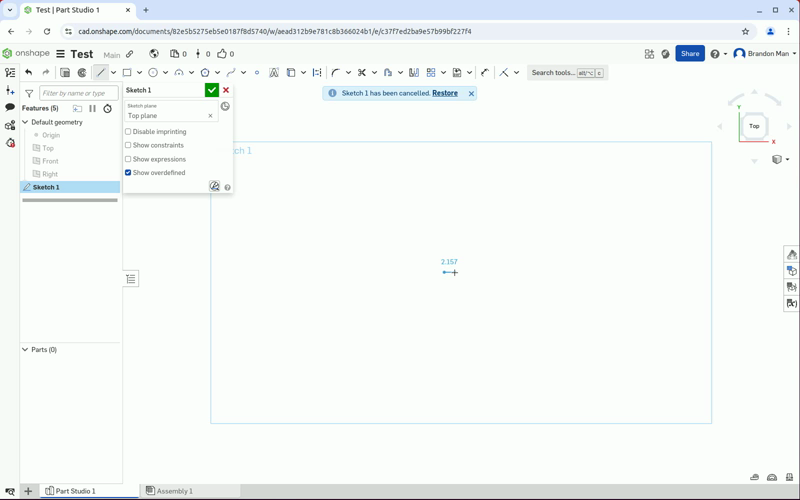
key_up(shift)
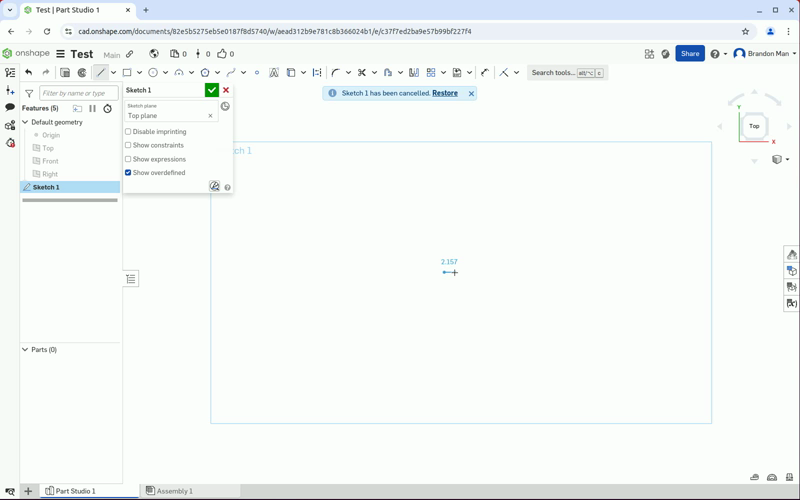
key_down(shift)
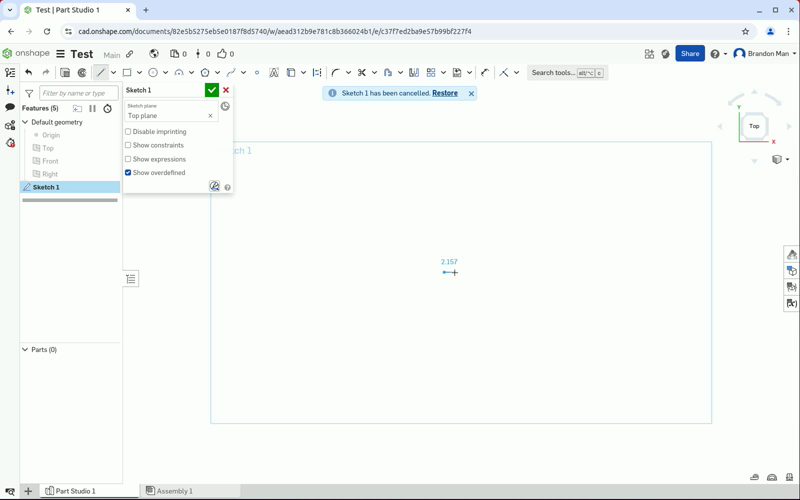
mouse_move(454, 176)
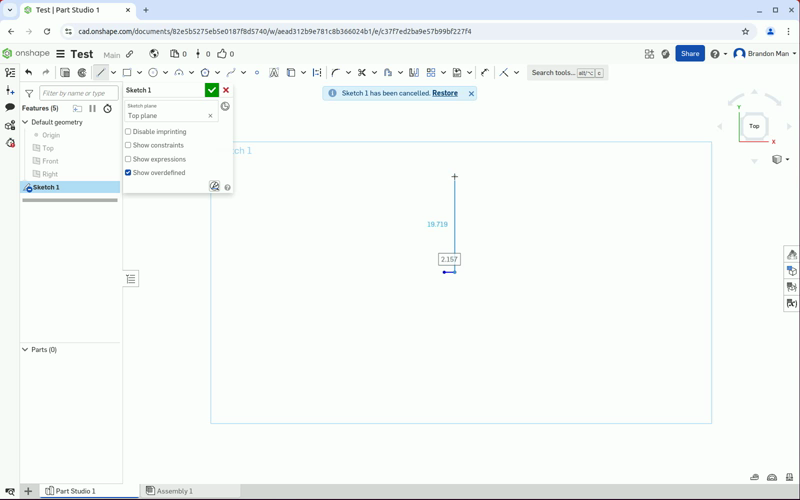
click(454, 176)
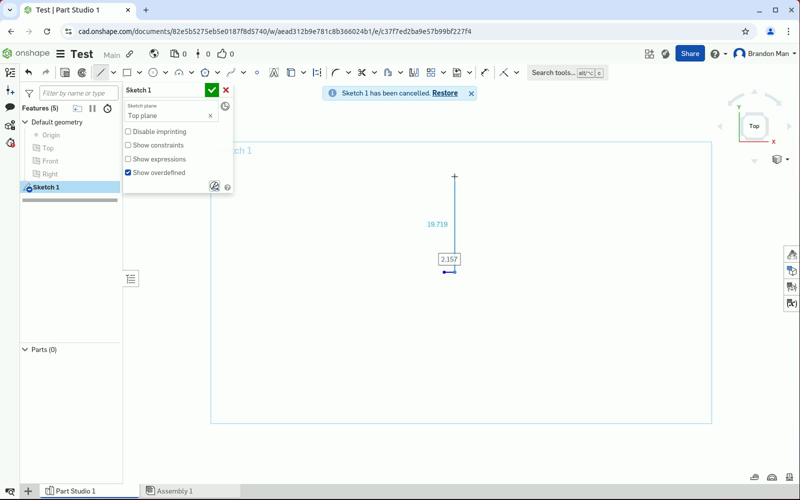
key_up(shift)
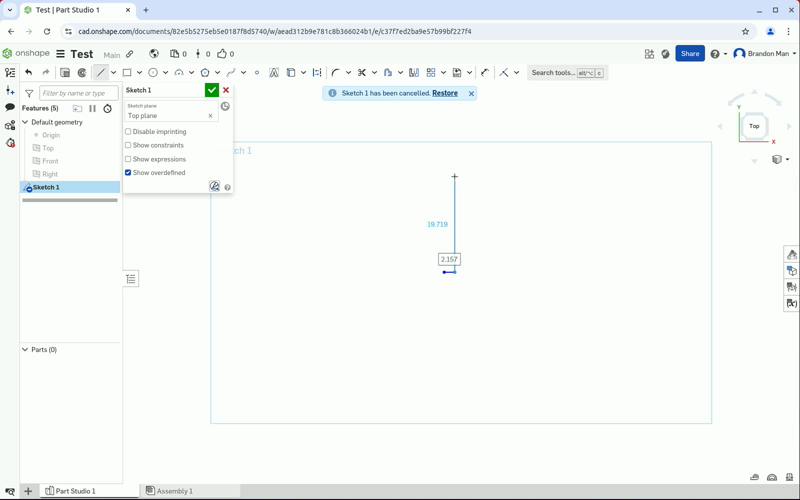
key_down(shift)
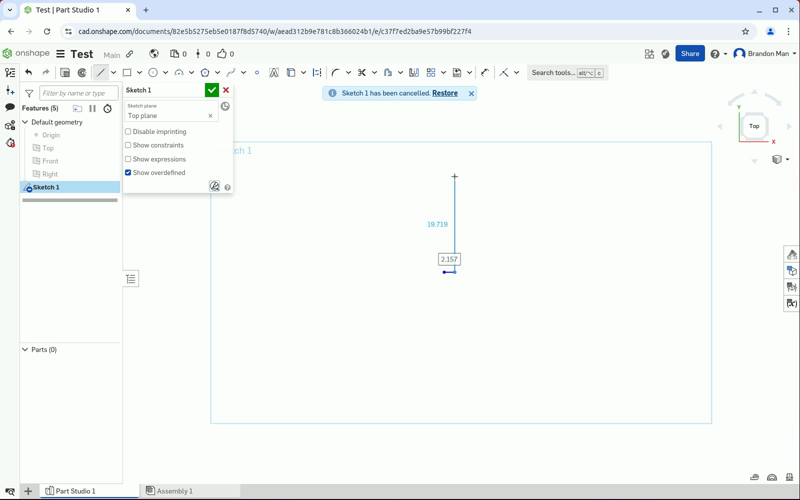
mouse_move(484, 176)
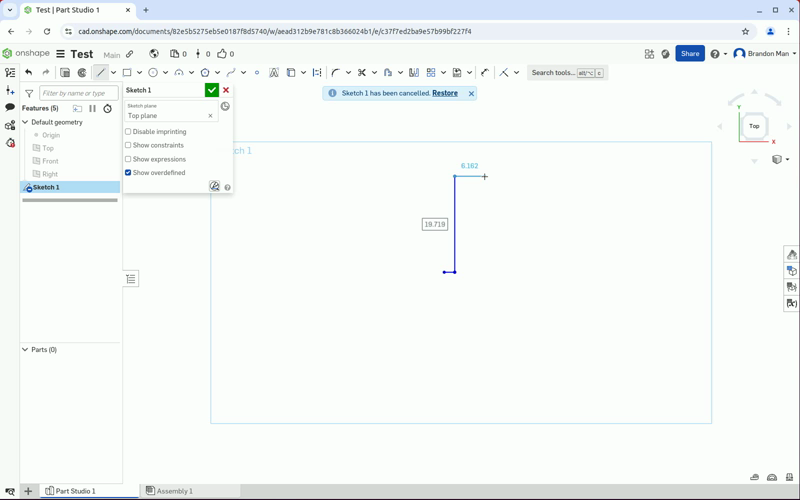
mouse_move(444, 176)
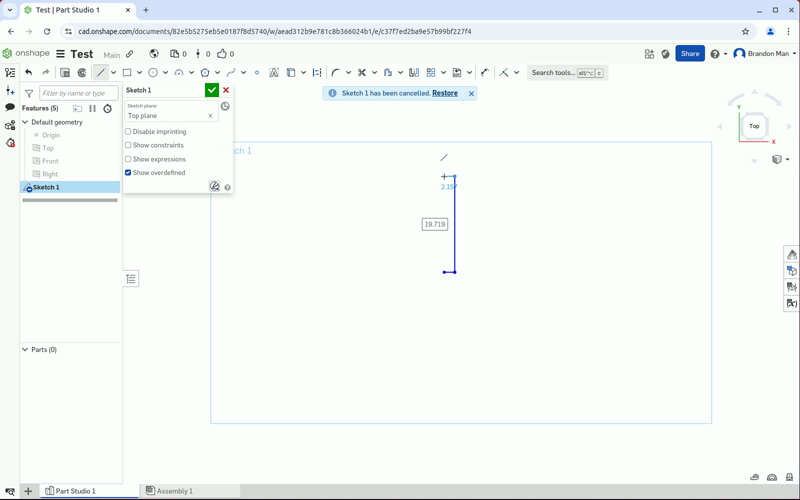
click(444, 176)
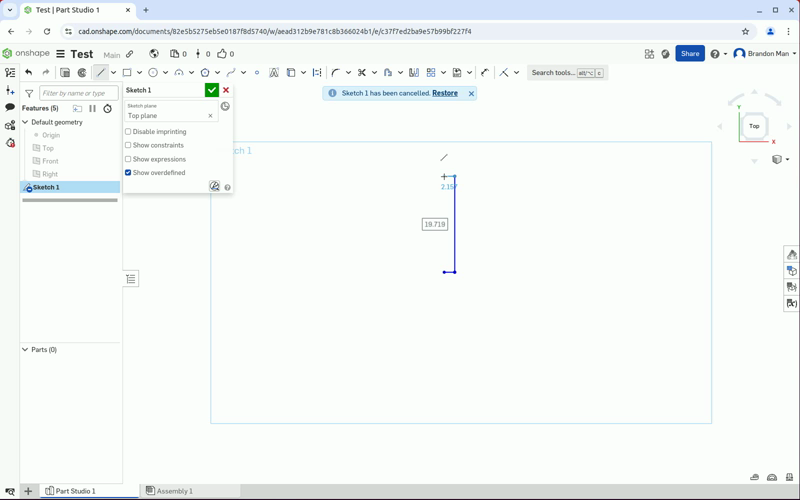
key_up(shift)
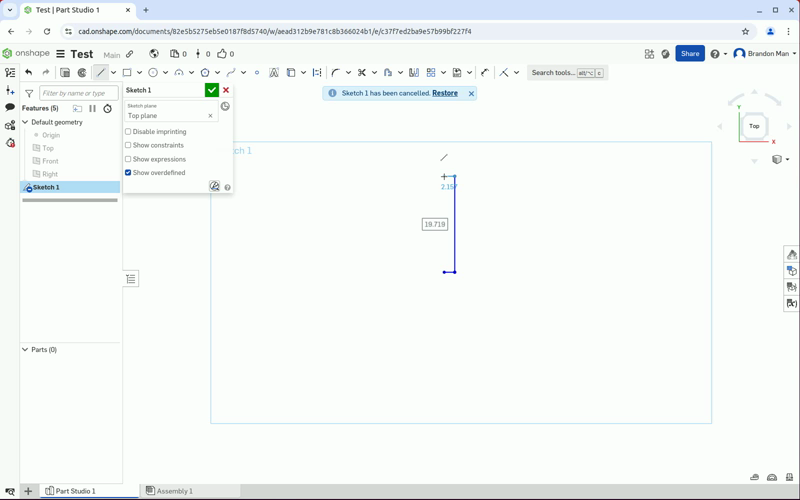
key_down(shift)
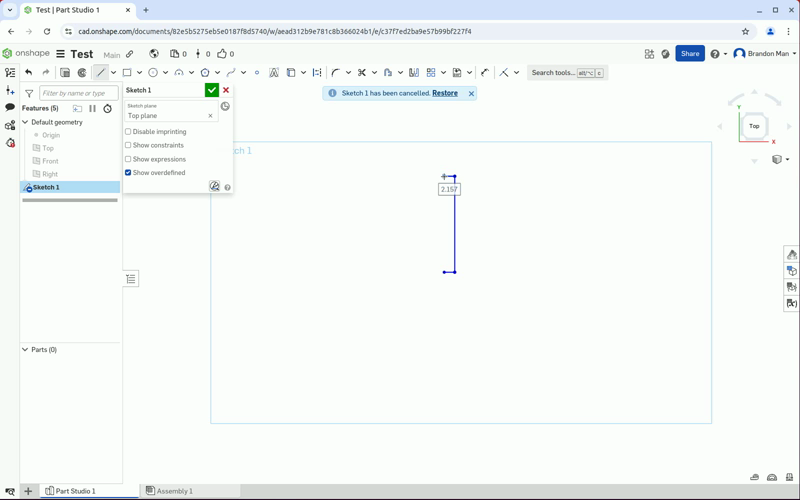
mouse_move(444, 272)
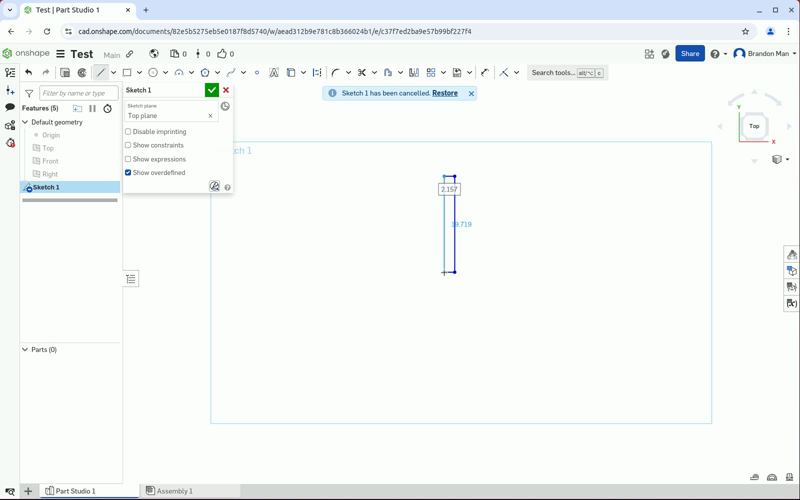
key_up(shift)
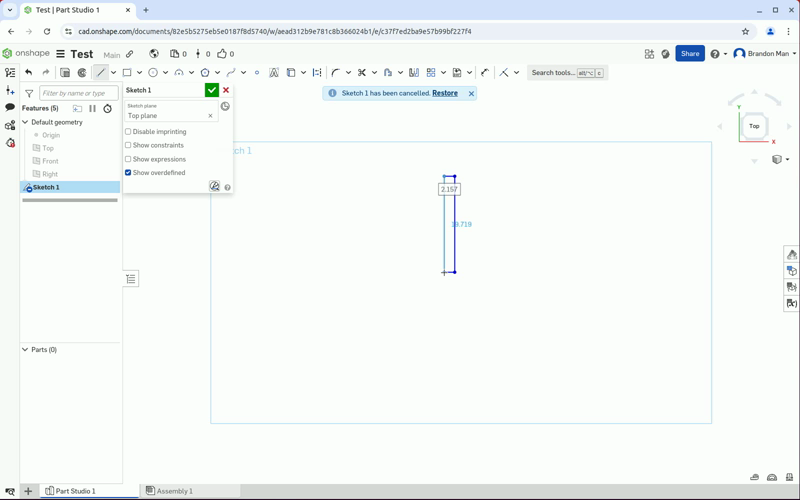
click(444, 272)
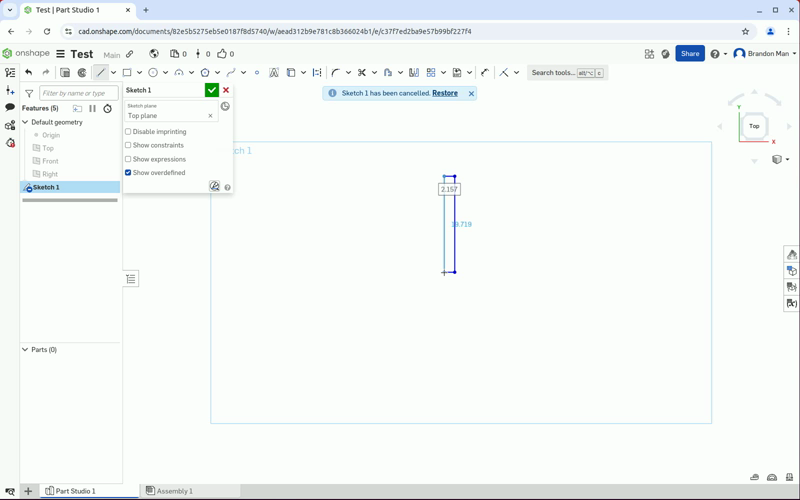
key(esc)
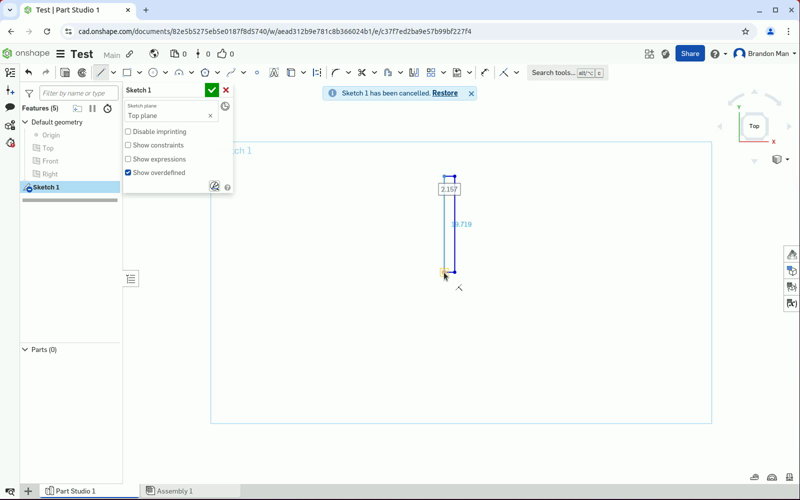
mouse_move(450, 269)
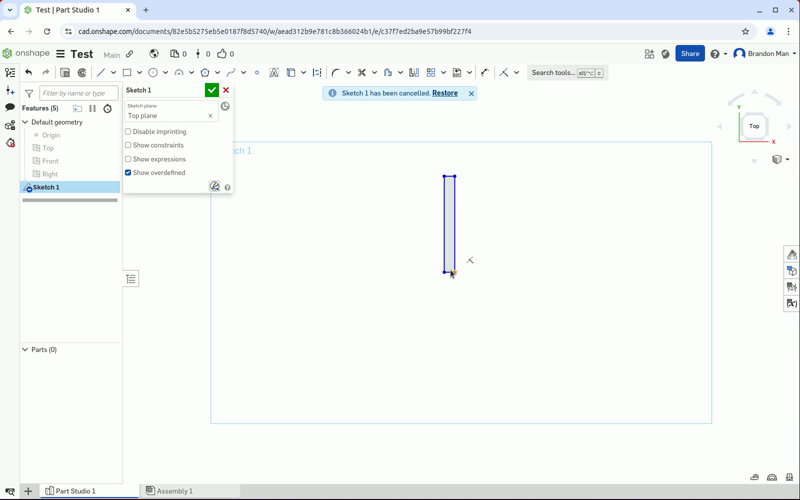
scroll(6)
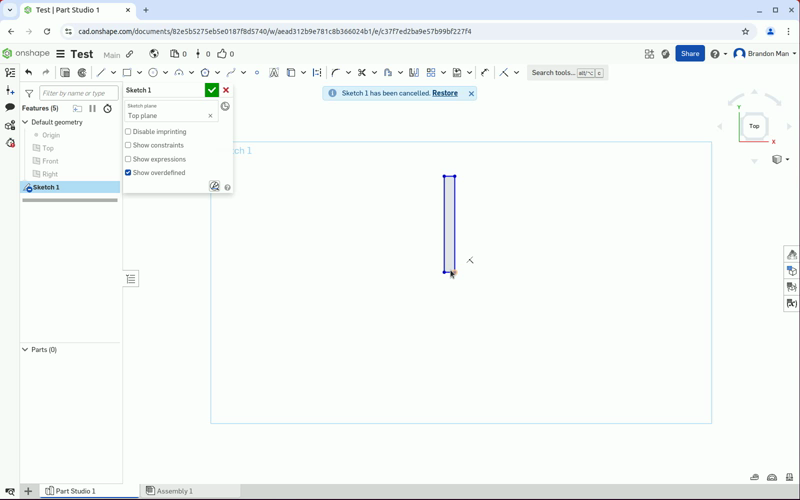
scroll(6)
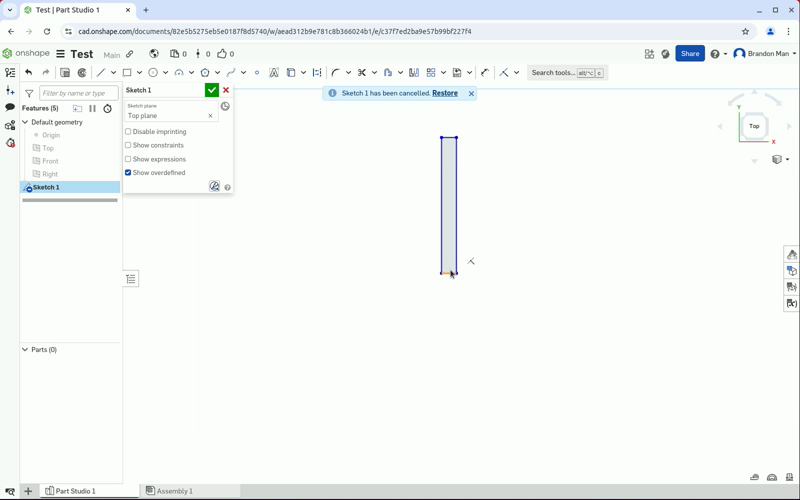
scroll(6)
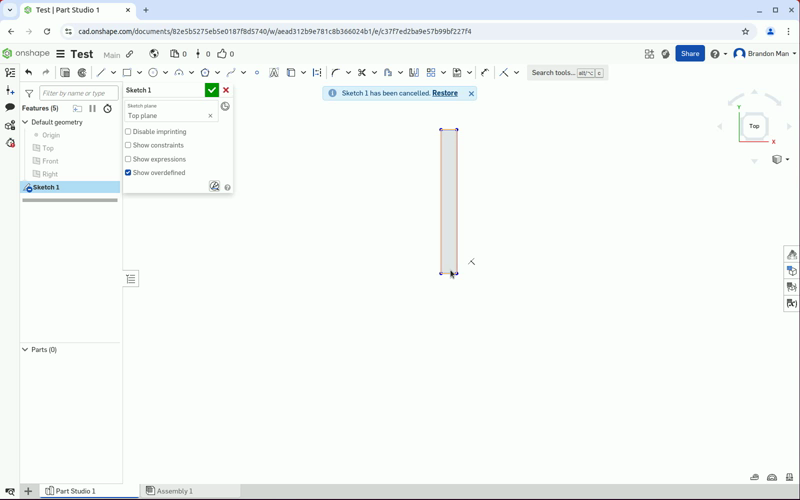
scroll(6)
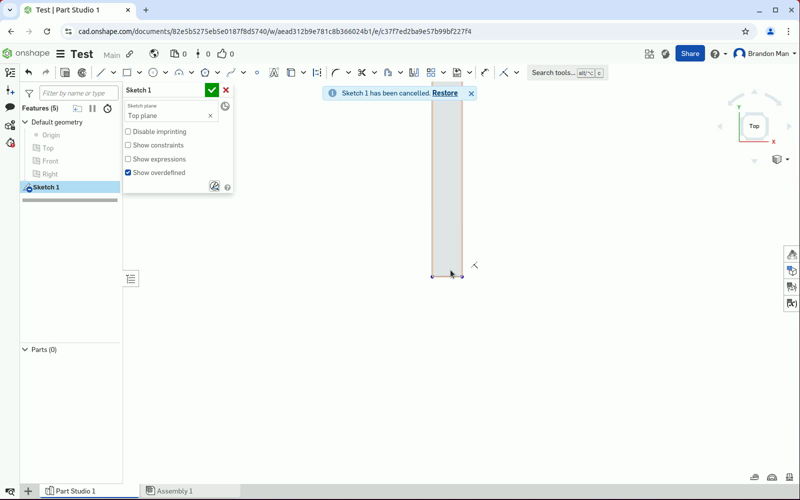
scroll(6)
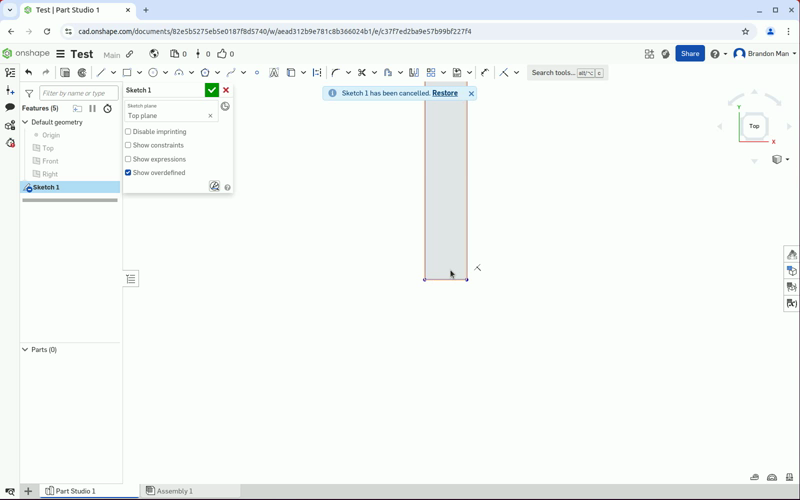
scroll(6)
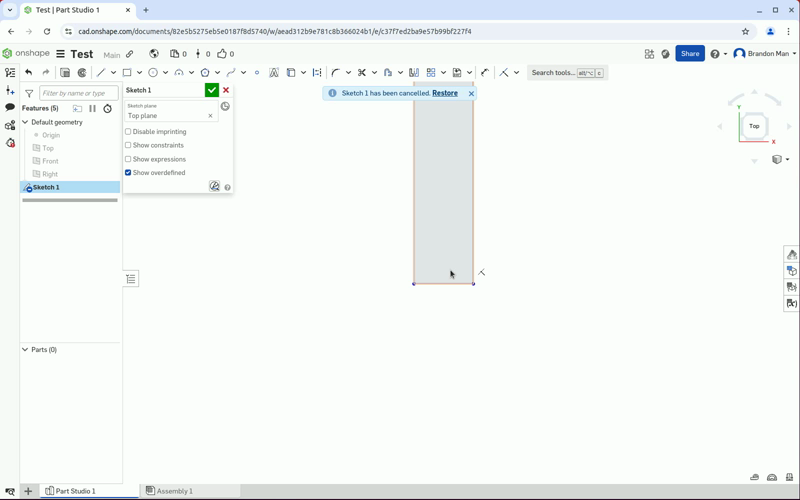
scroll(6)
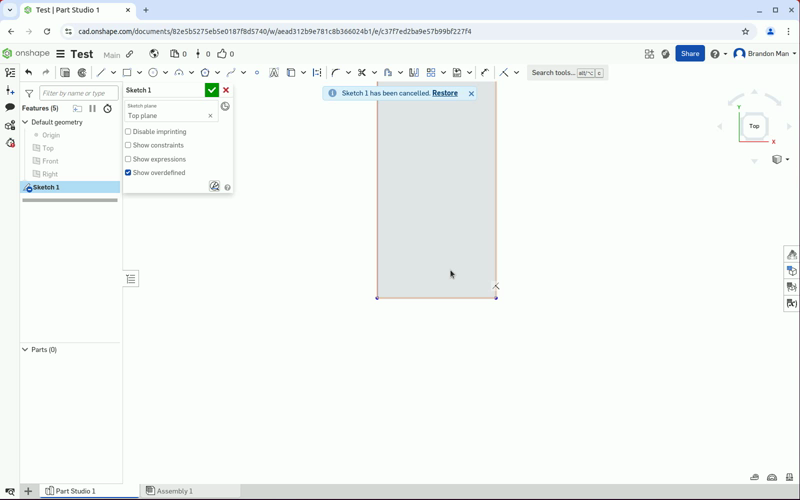
click(450, 269)
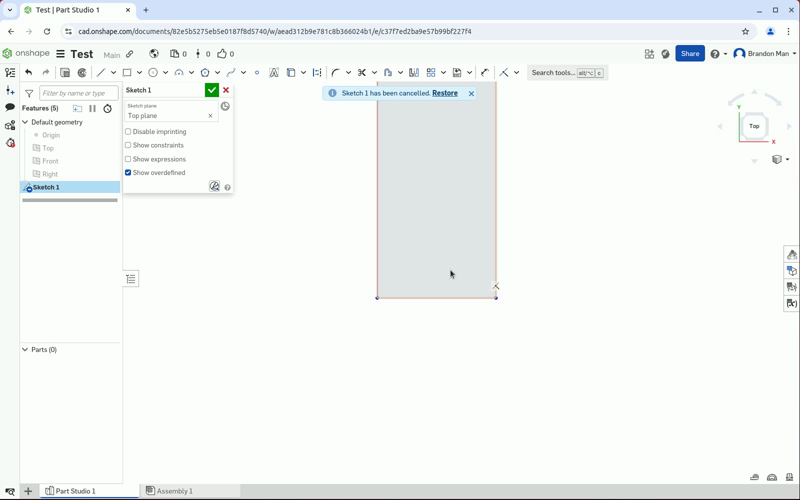
scroll(-6)
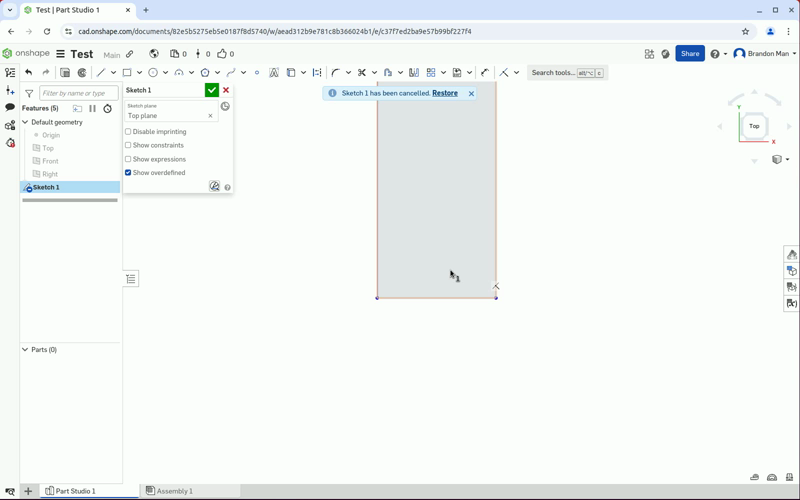
scroll(-6)
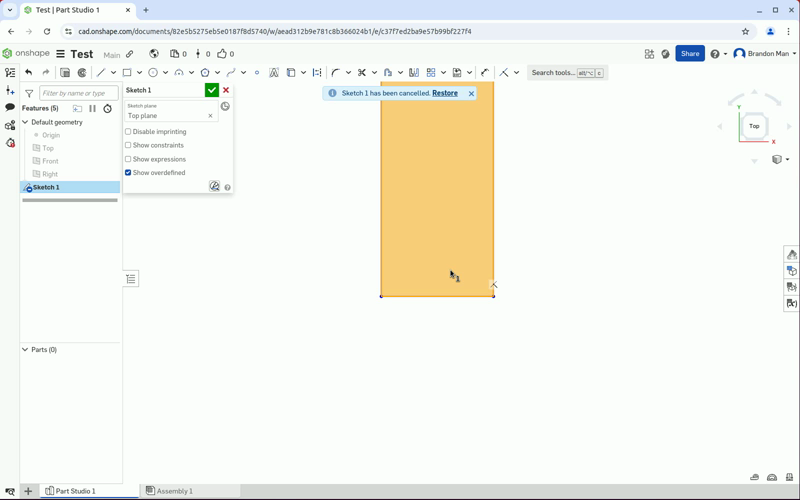
scroll(-6)
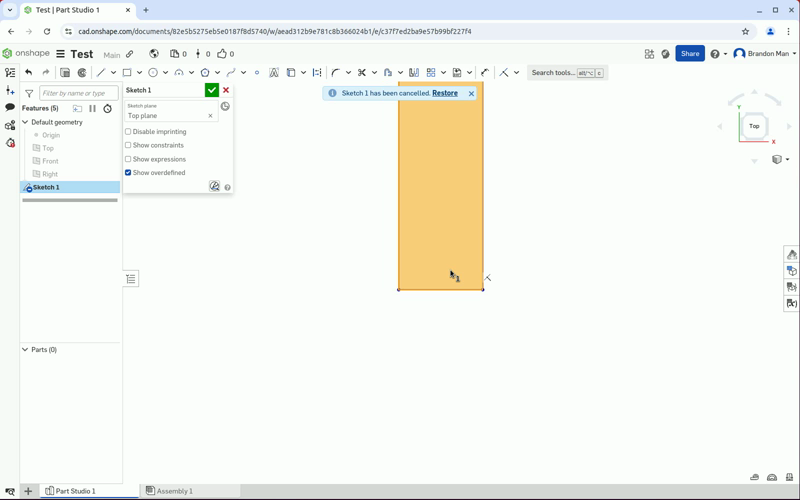
scroll(-6)
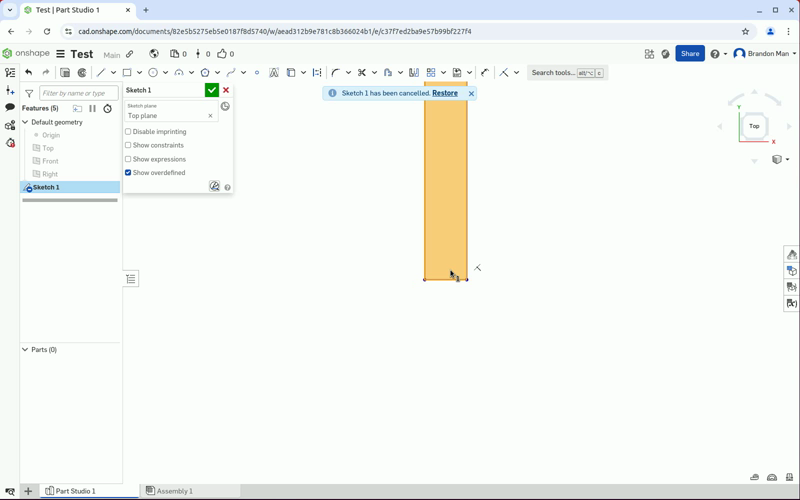
scroll(-6)
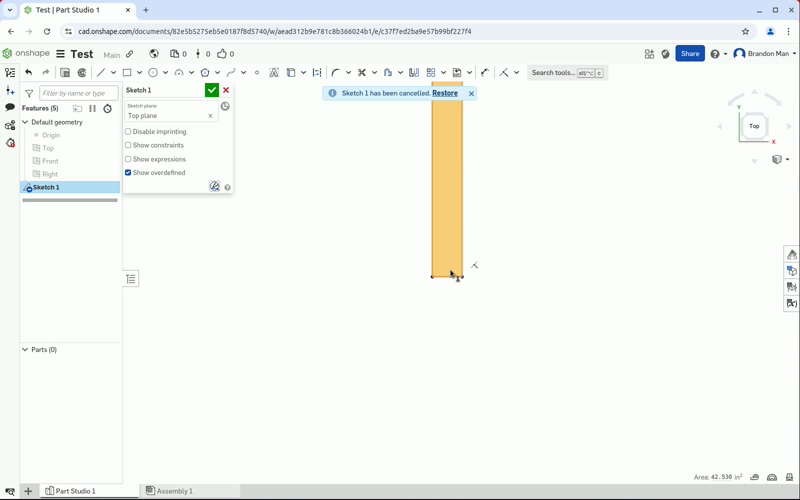
scroll(-6)
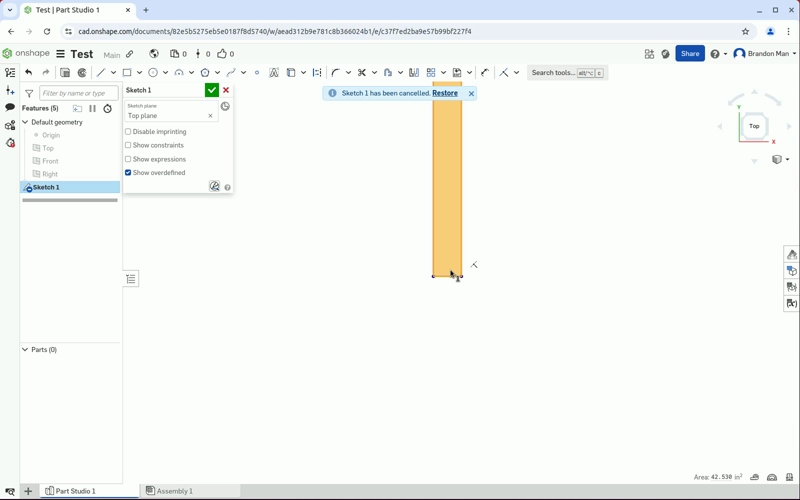
scroll(-6)
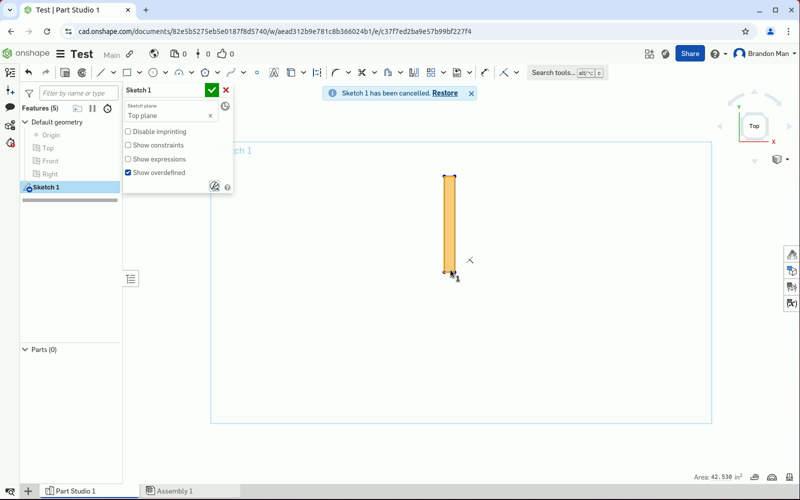
mouse_move(73, 352)
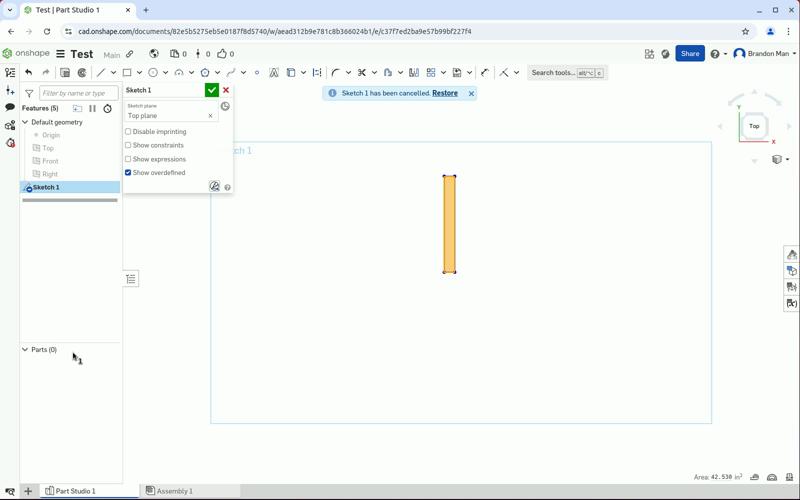
key(shift+y)
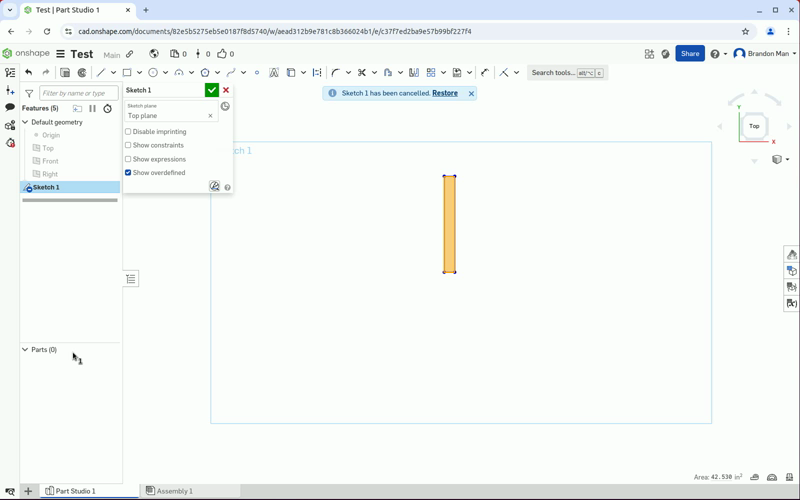
key(shift+e)
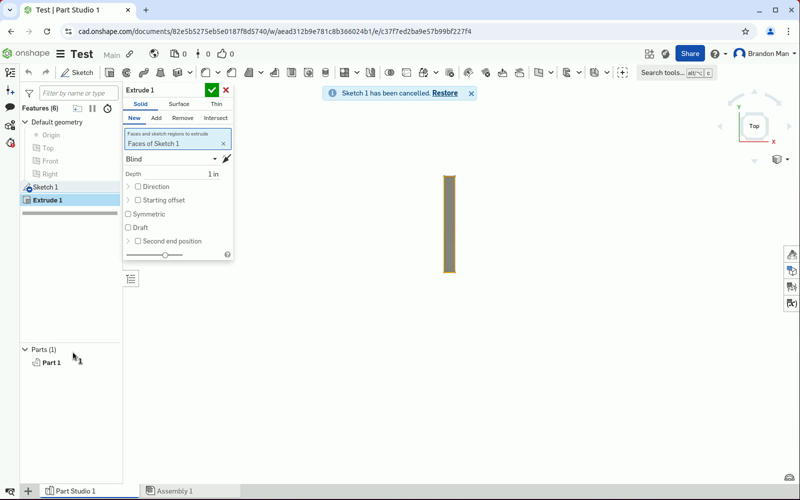
mouse_move(143, 106)
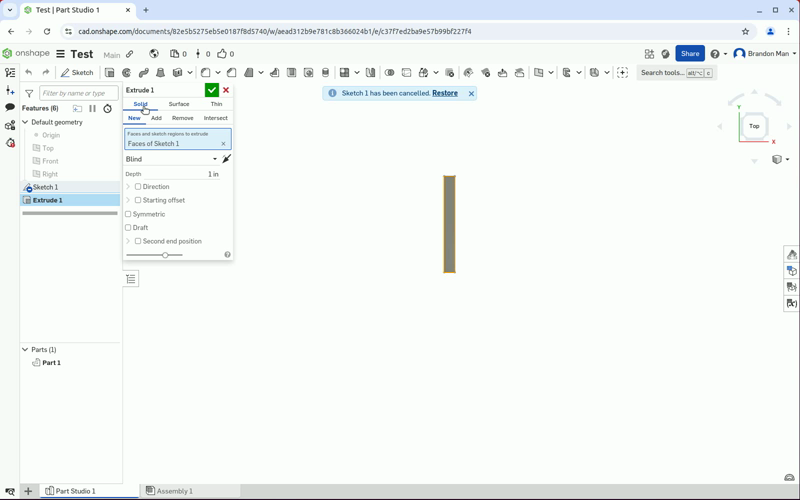
click(143, 106)
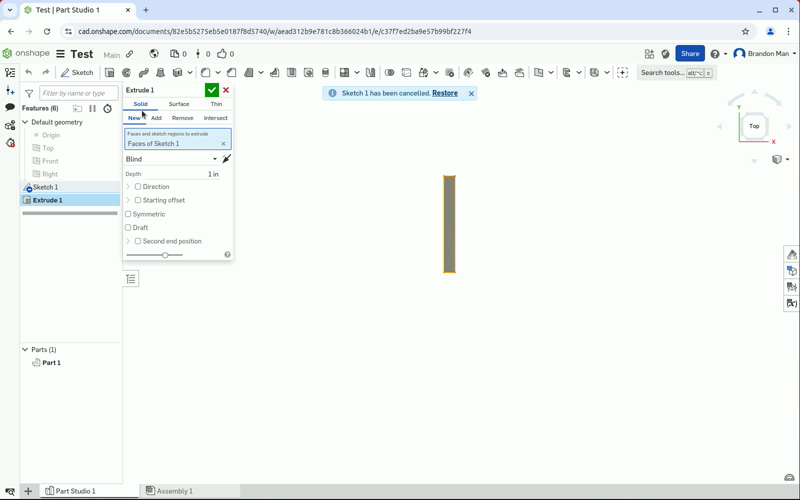
mouse_move(137, 120)
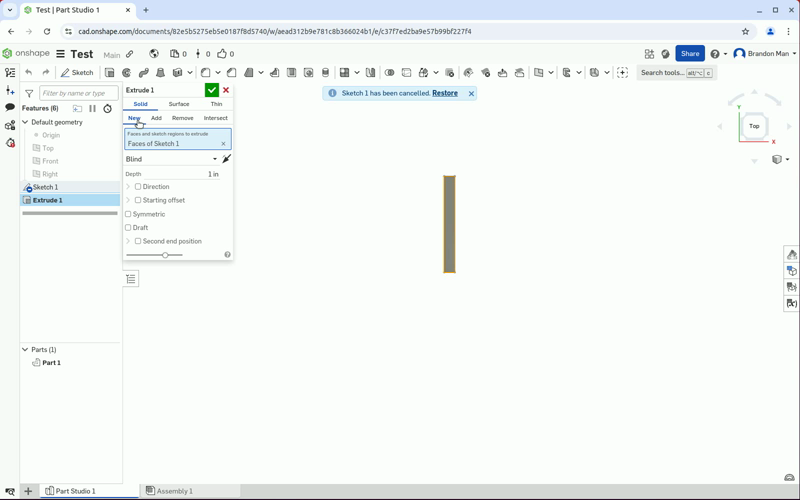
click(137, 120)
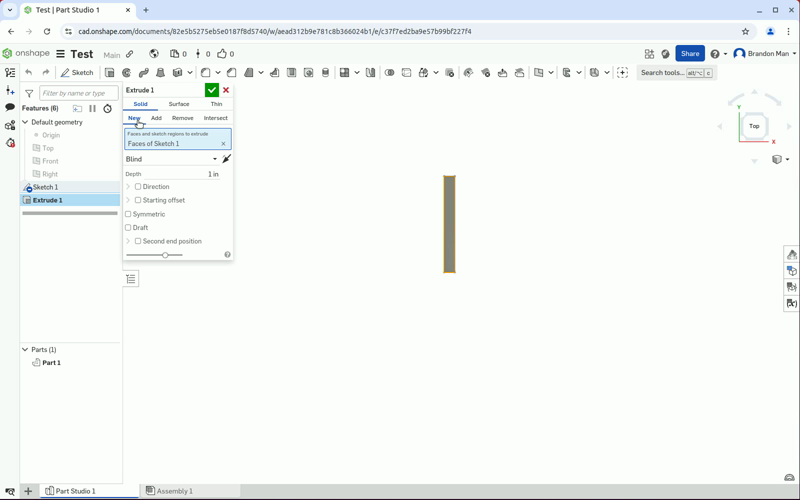
key(tab, 4)
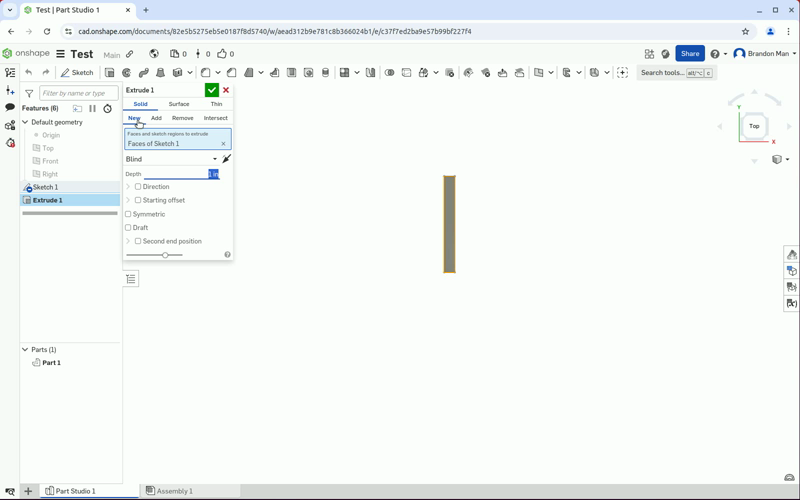
text(15.646)
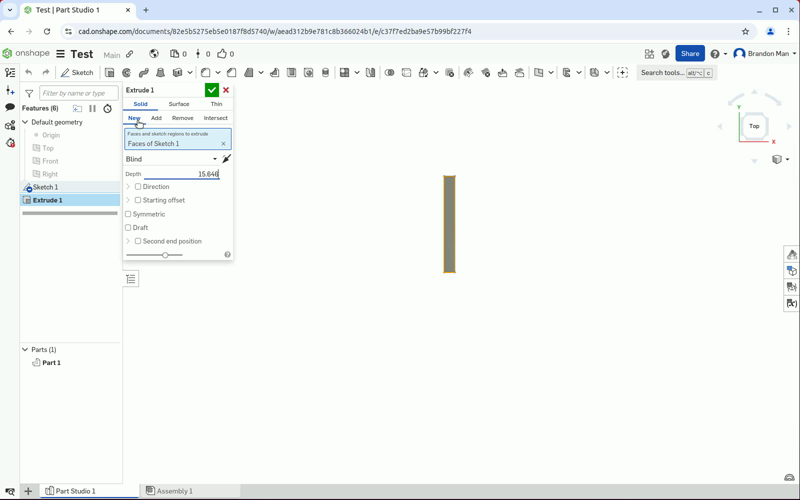
key(enter)
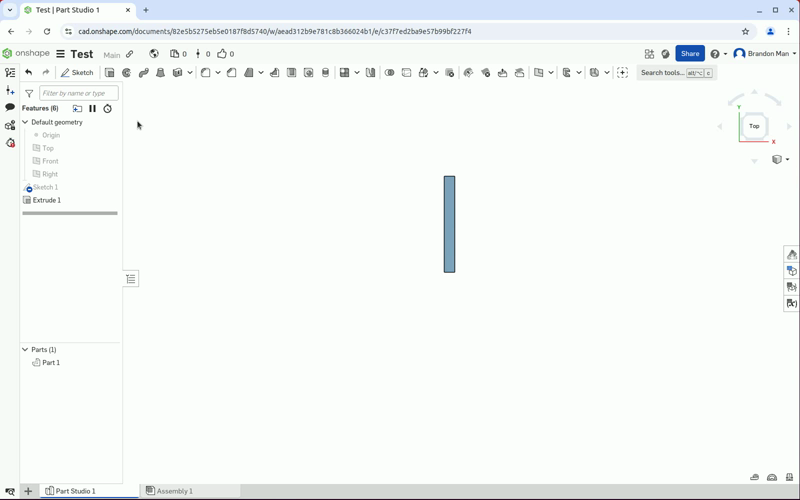
key(shift+h)
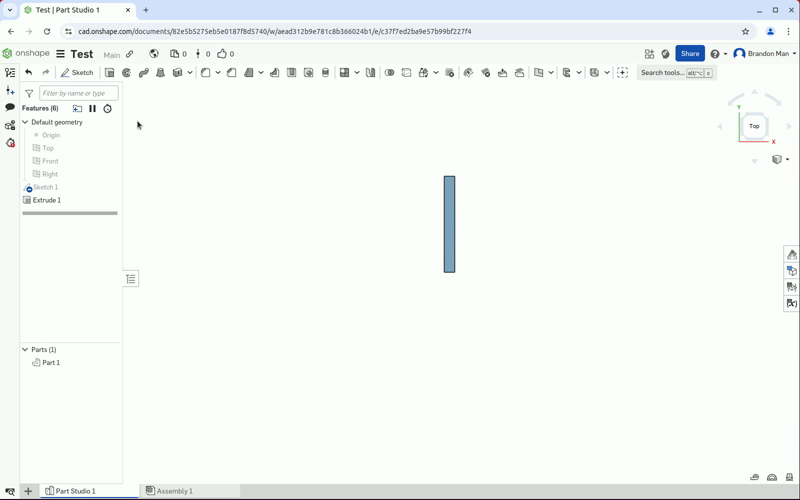
key(shift+h)
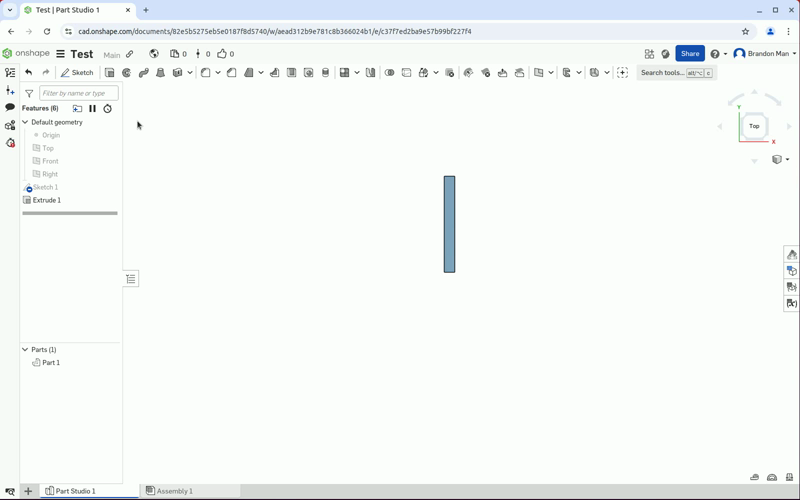
mouse_move(73, 189)
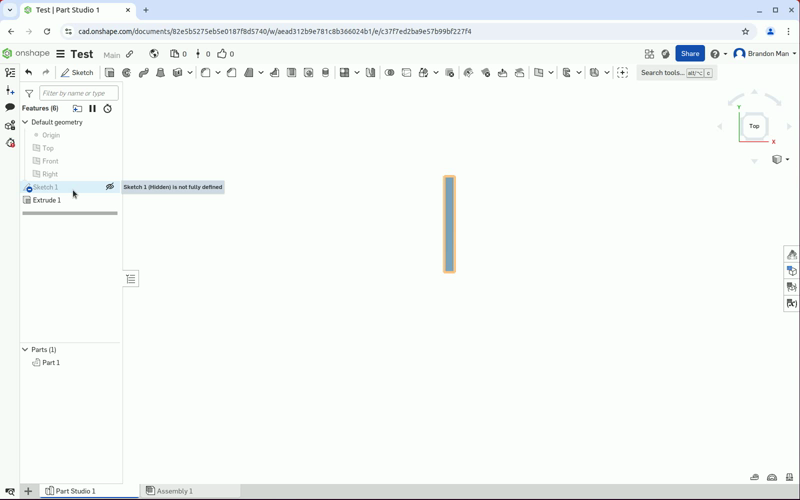
click(73, 189)
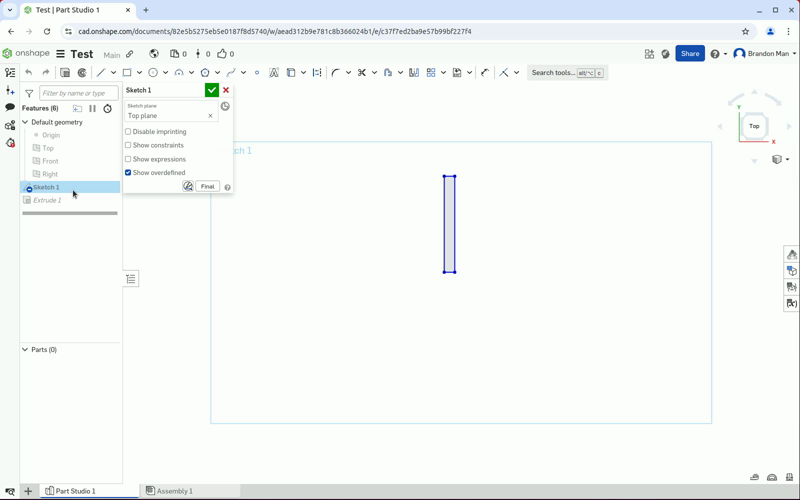
mouse_move(229, 92)
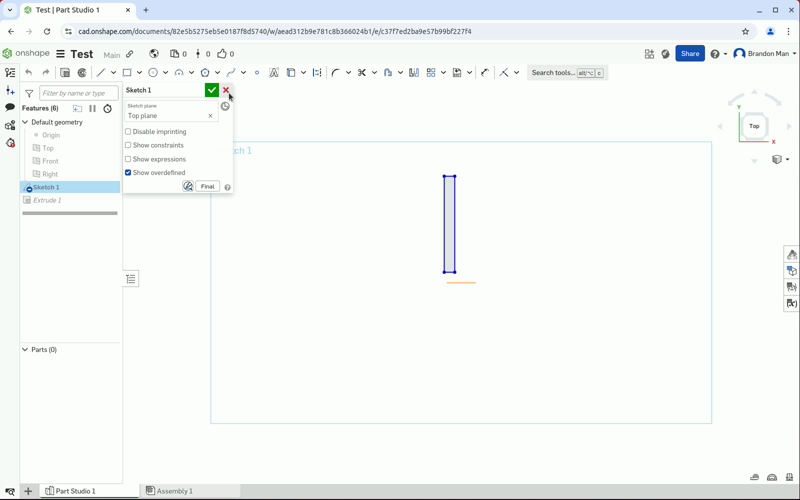
click(229, 92)
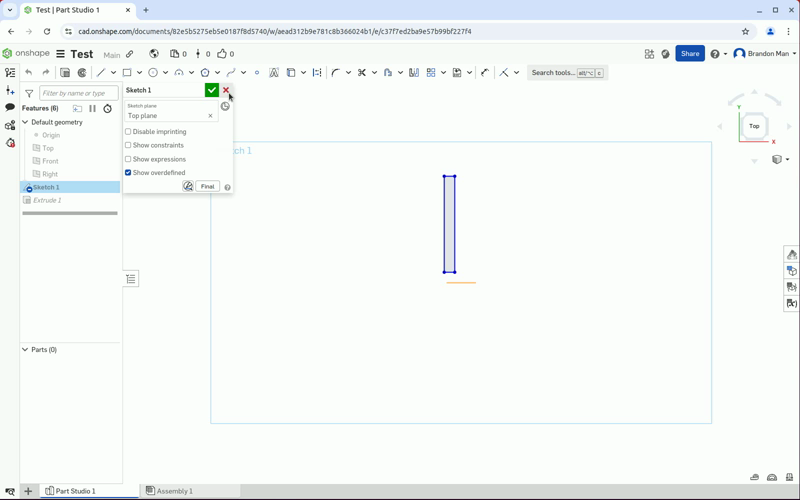
key(shift+s)
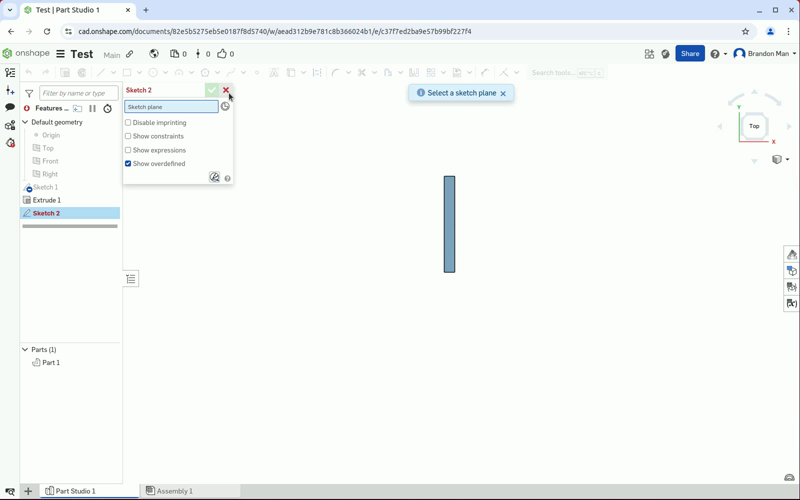
mouse_move(73, 150)
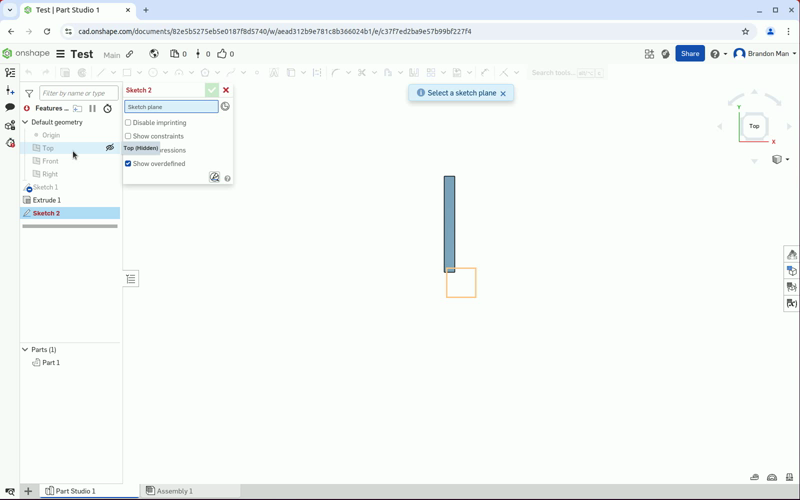
click(73, 150)
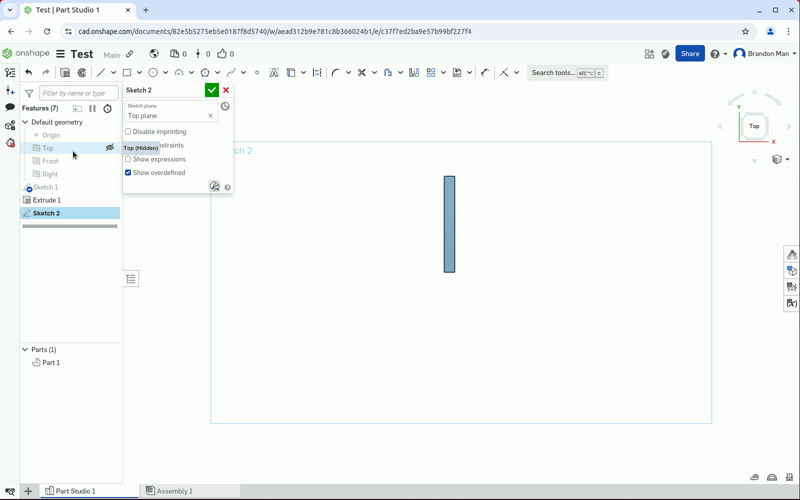
mouse_move(73, 352)
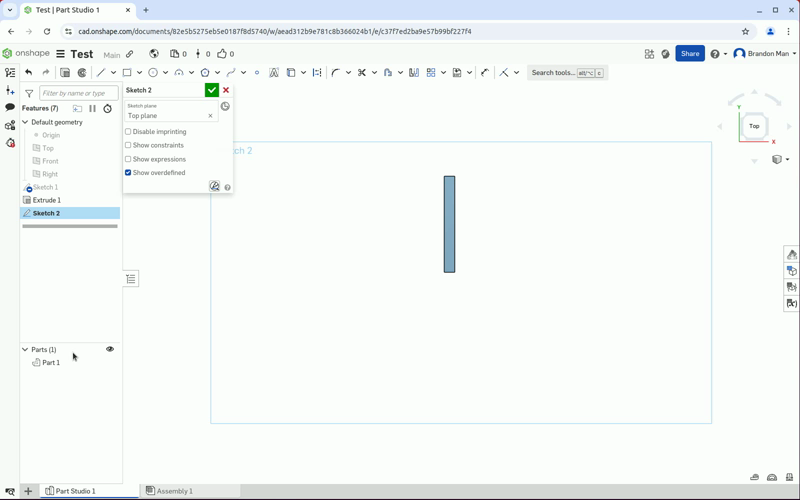
key(y)
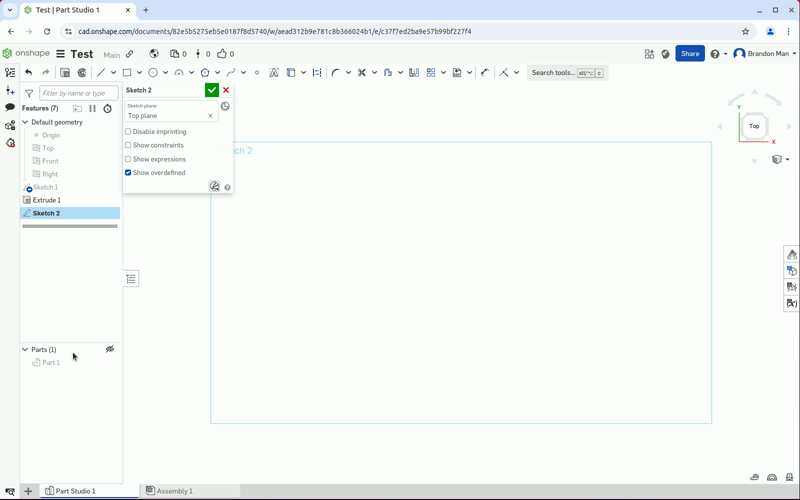
key(l)
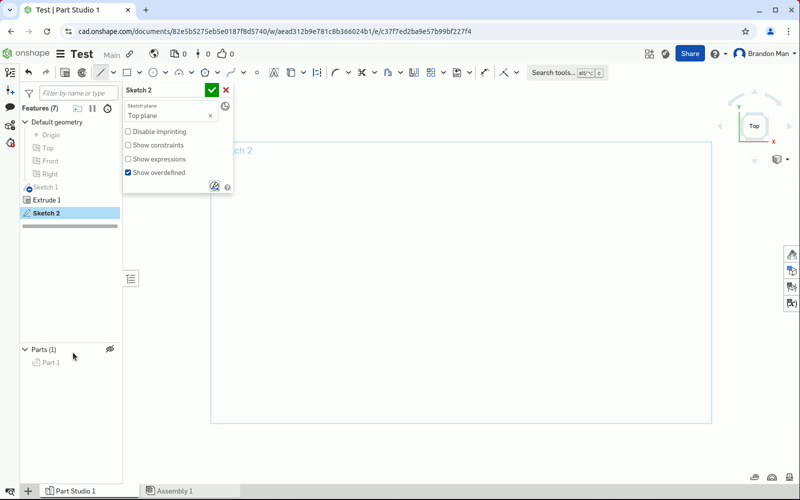
key_down(shift)
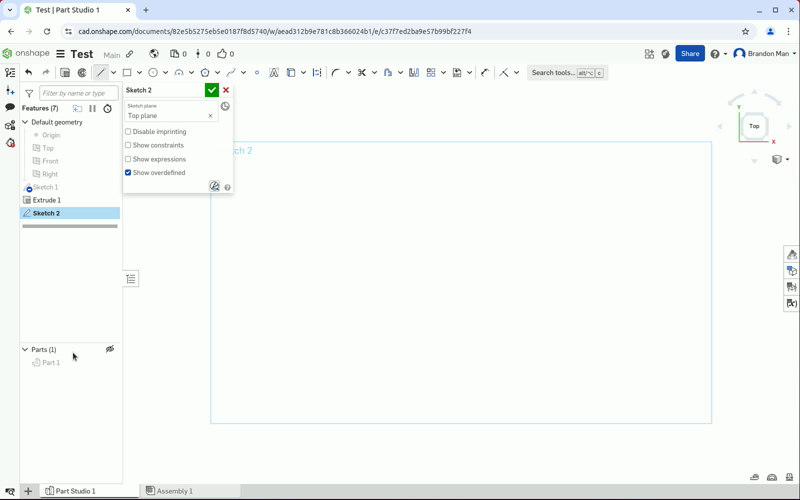
mouse_move(444, 379)
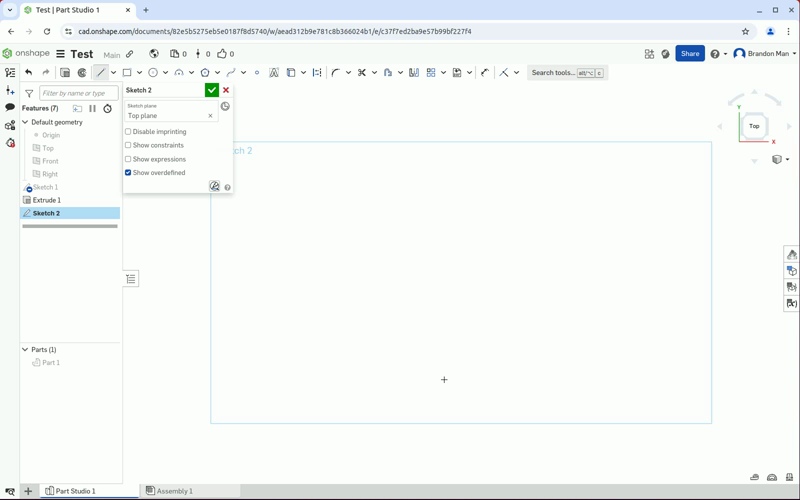
click(444, 379)
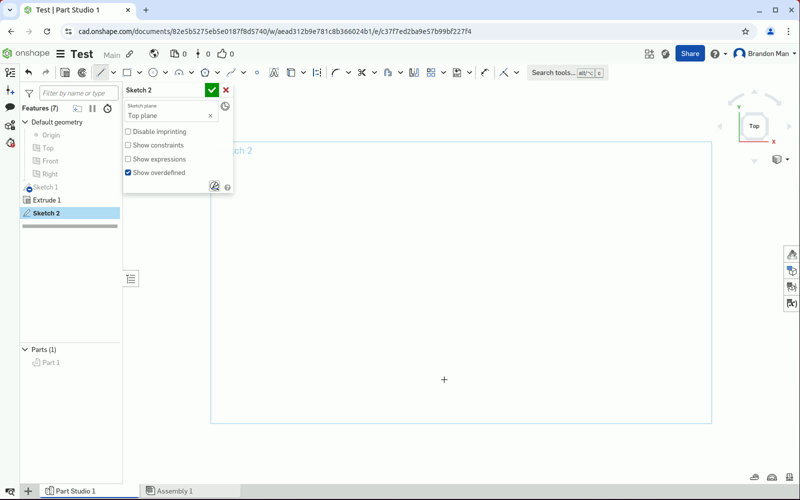
key_up(shift)
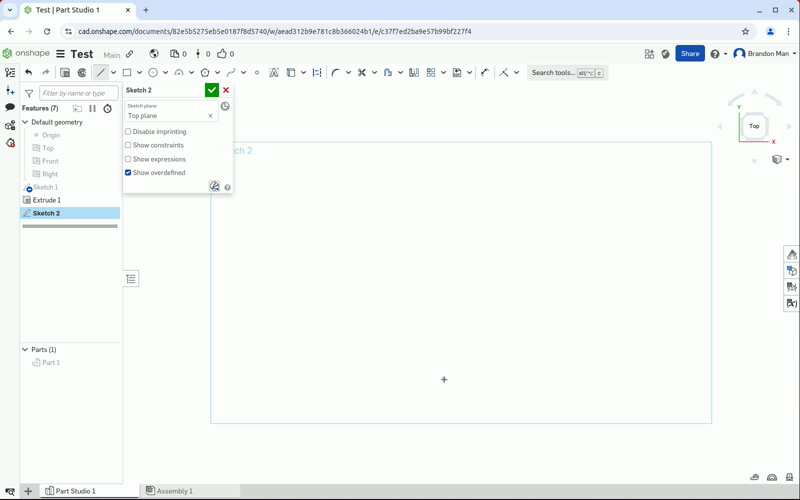
key_down(shift)
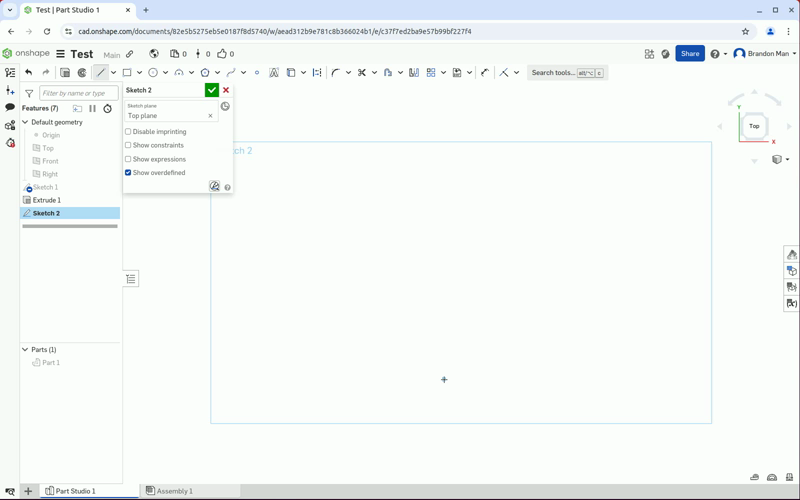
mouse_move(474, 379)
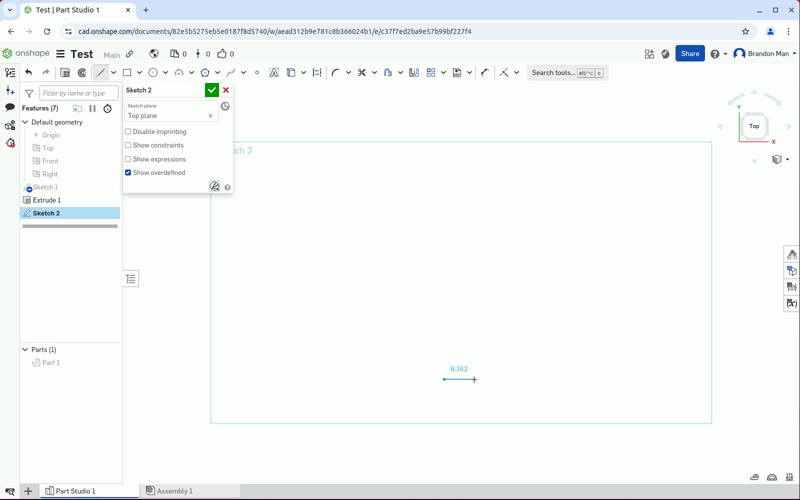
mouse_move(454, 379)
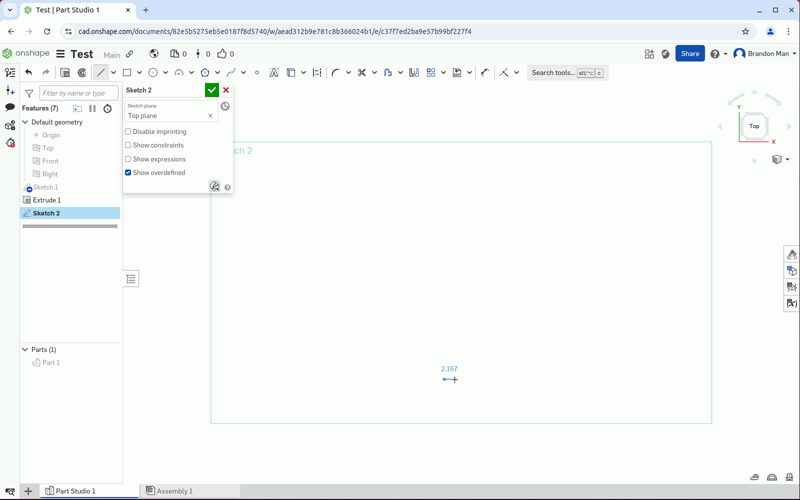
click(454, 379)
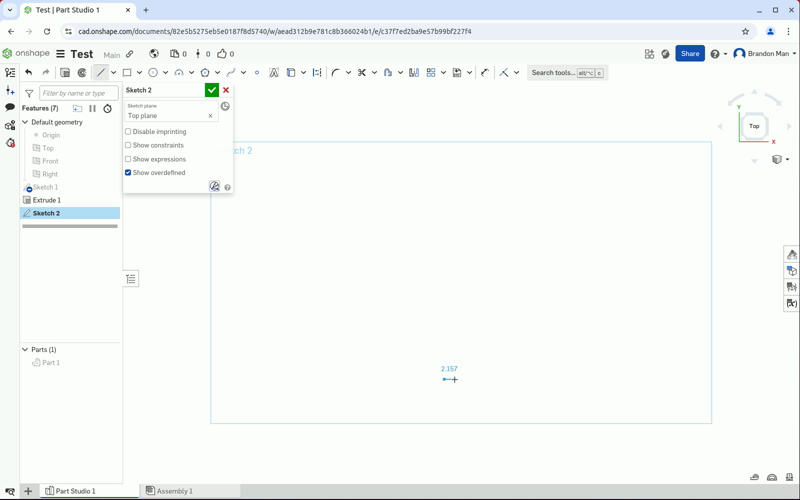
key_up(shift)
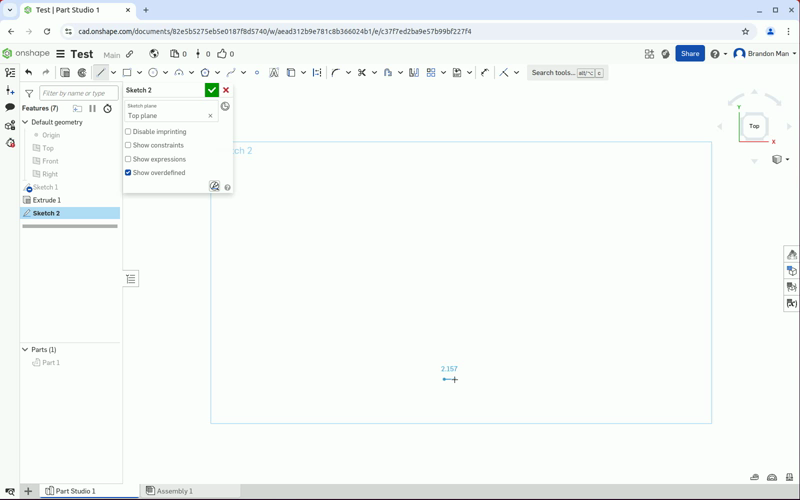
key_down(shift)
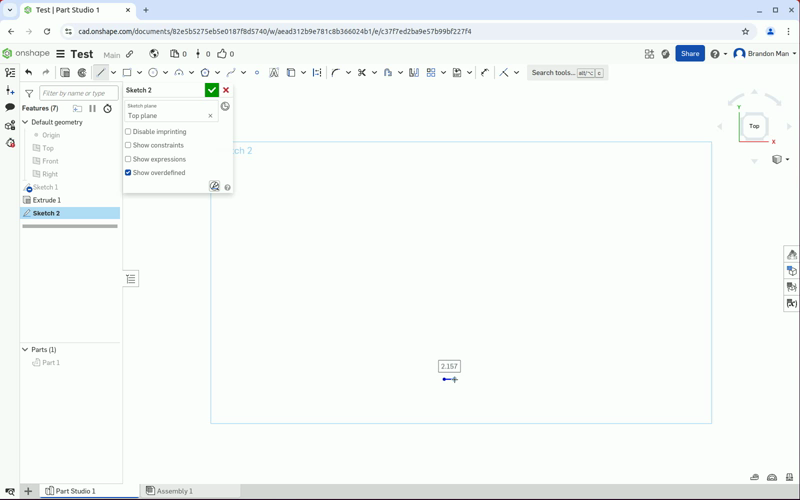
mouse_move(454, 282)
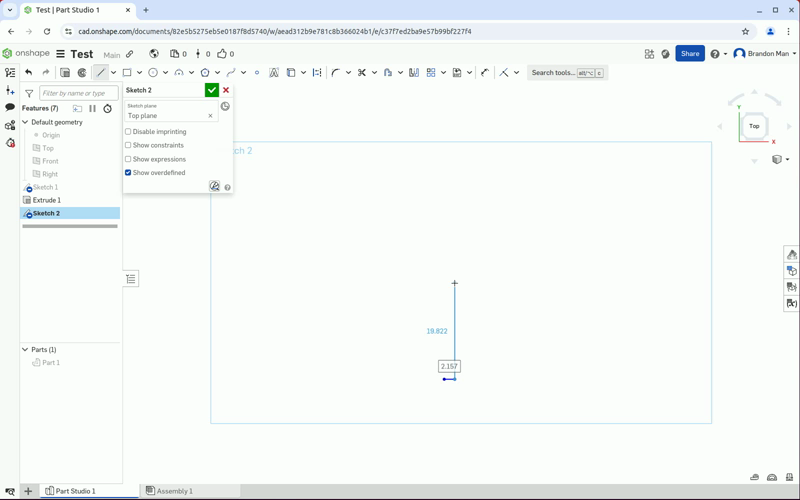
click(454, 282)
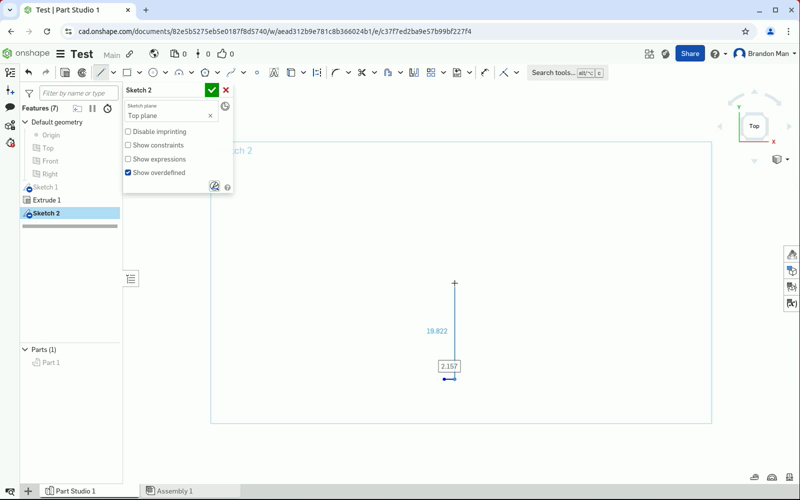
key_up(shift)
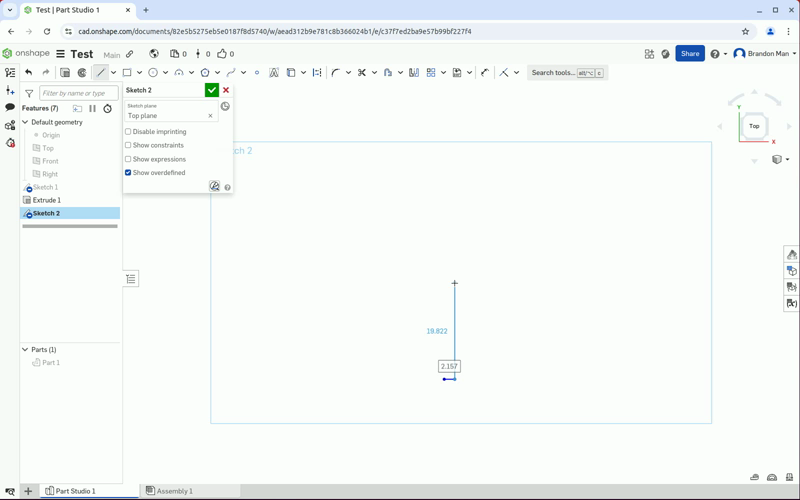
key_down(shift)
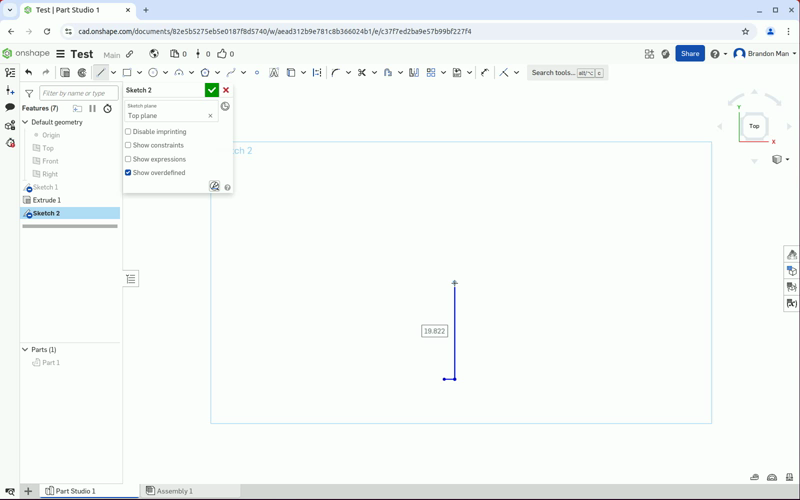
mouse_move(484, 282)
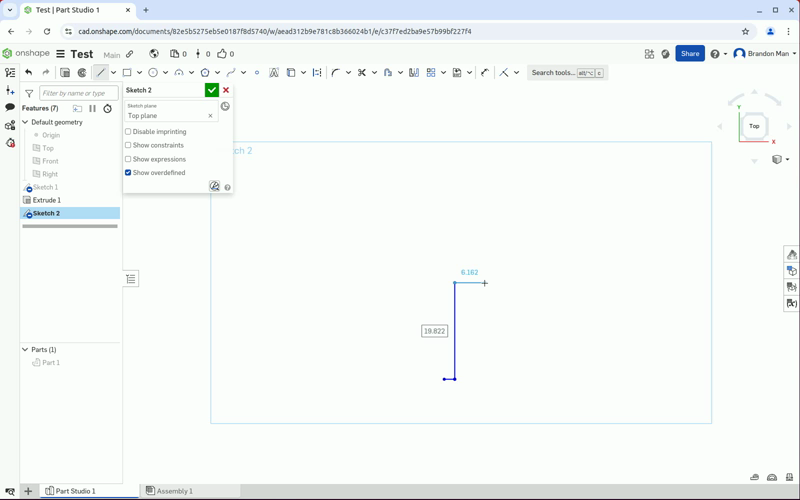
mouse_move(444, 282)
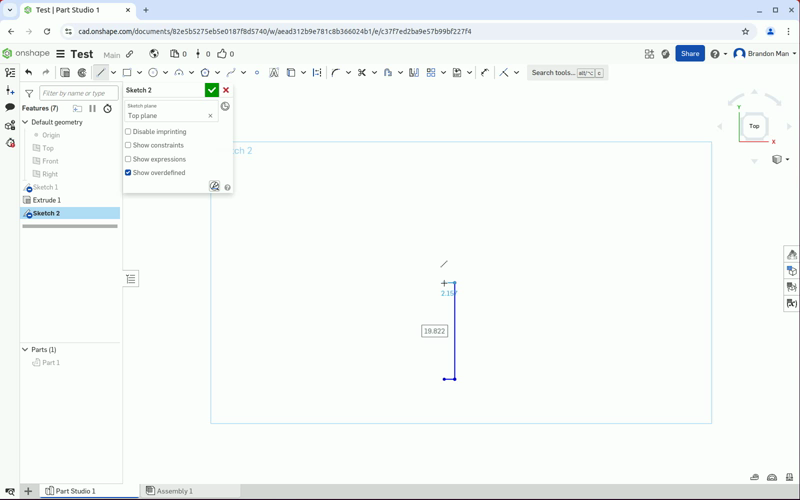
click(444, 282)
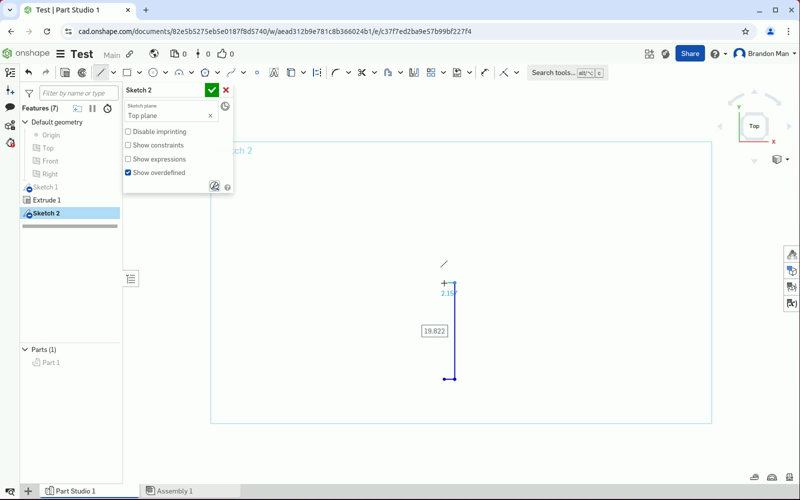
key_up(shift)
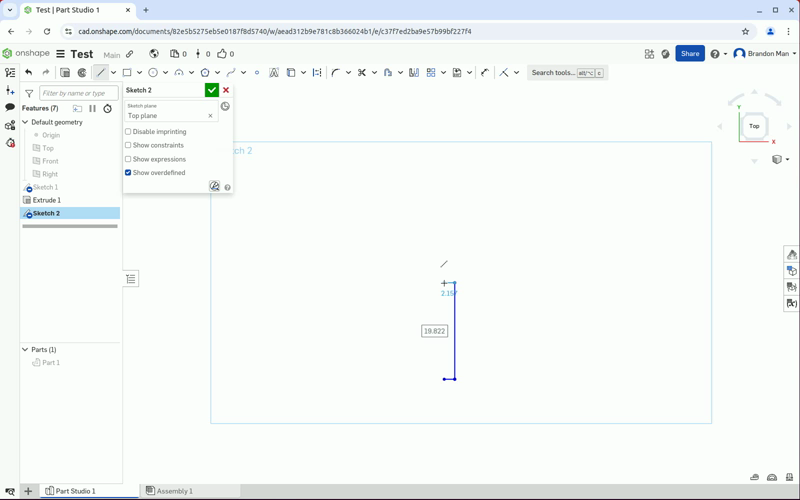
key_down(shift)
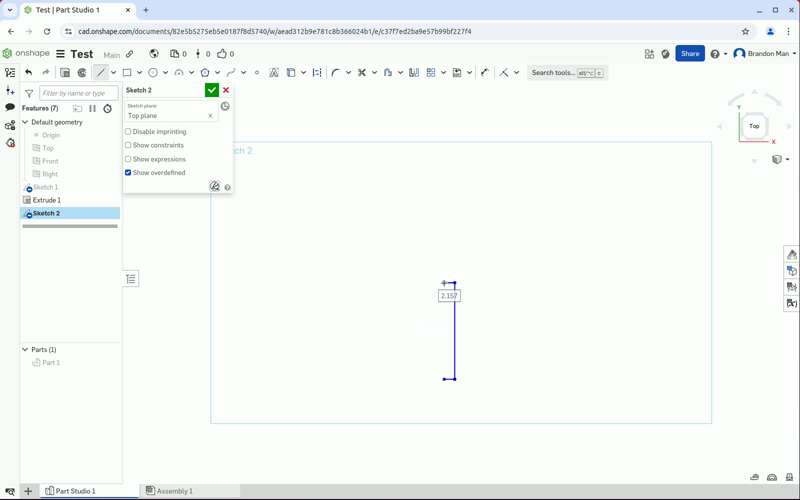
mouse_move(444, 379)
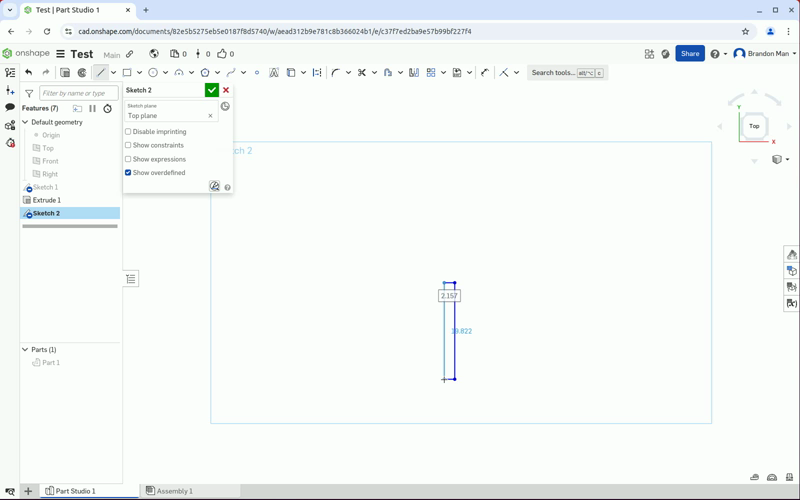
key_up(shift)
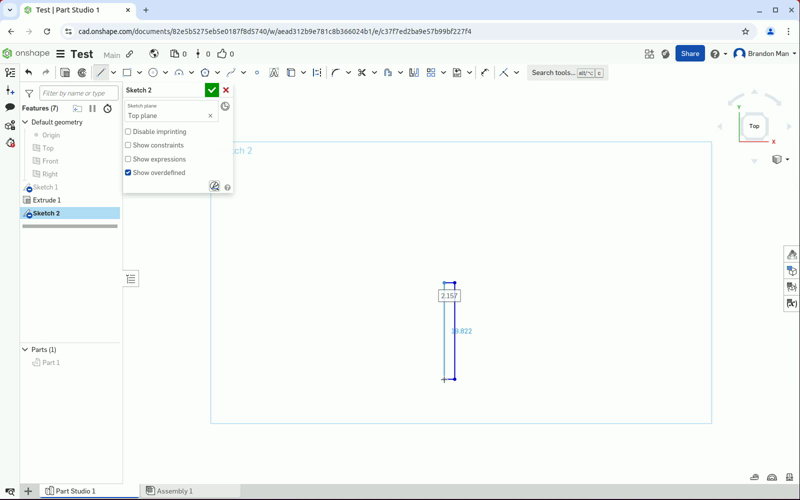
click(444, 379)
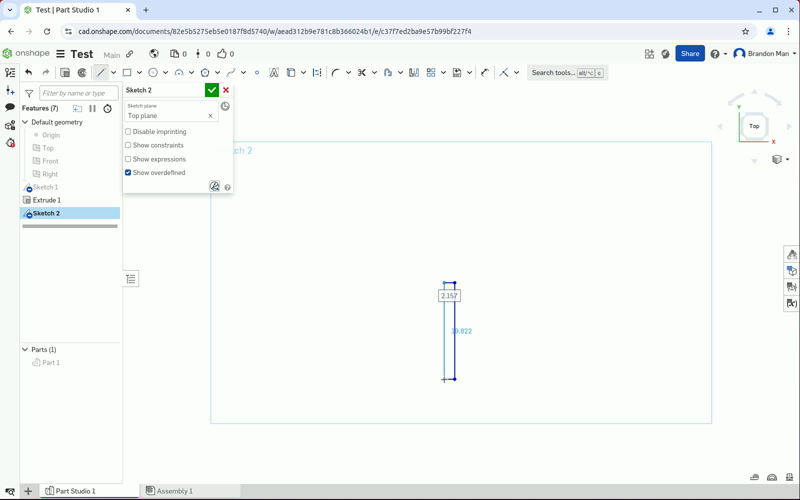
key(esc)
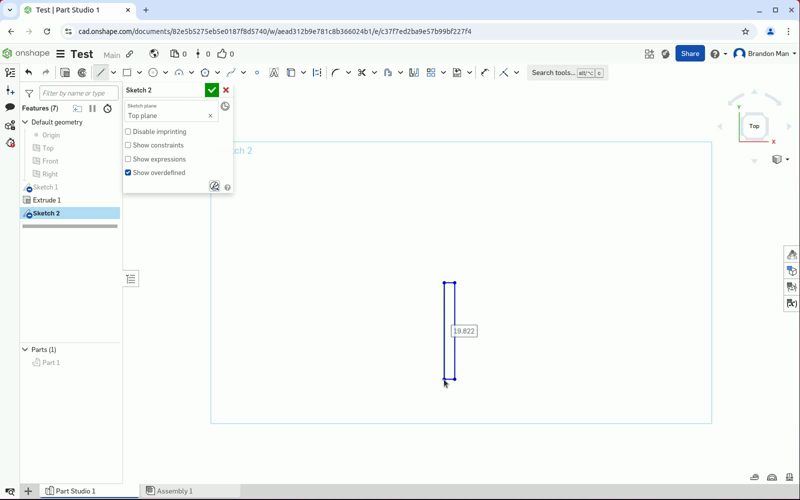
mouse_move(451, 362)
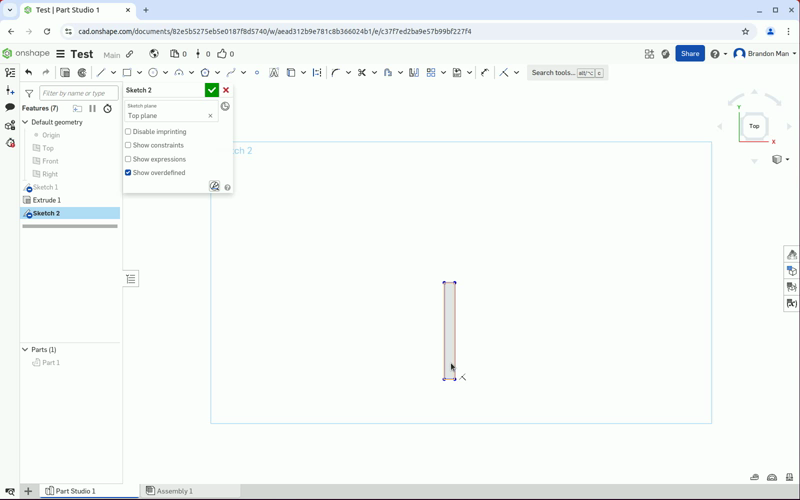
scroll(6)
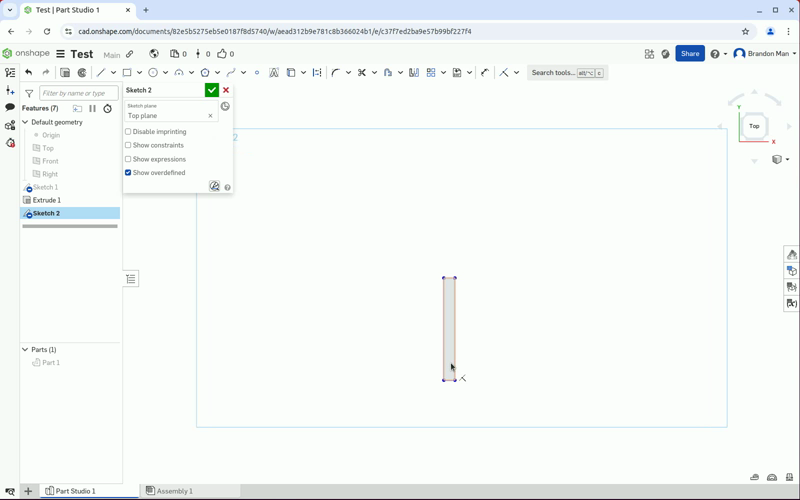
scroll(6)
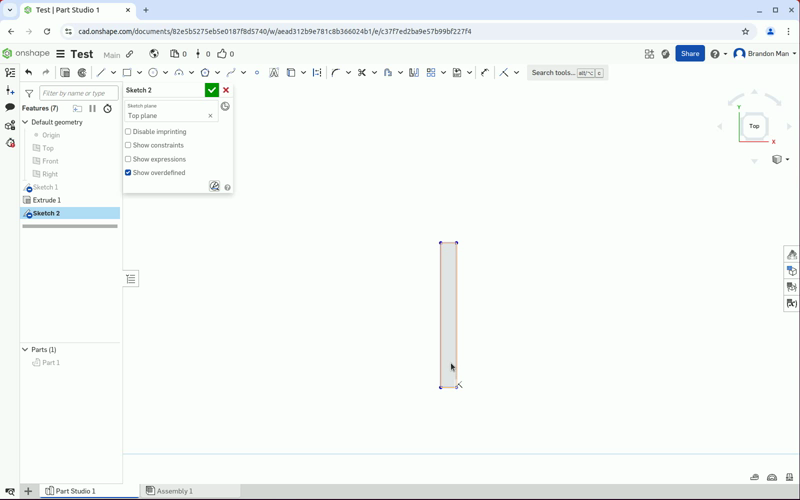
scroll(6)
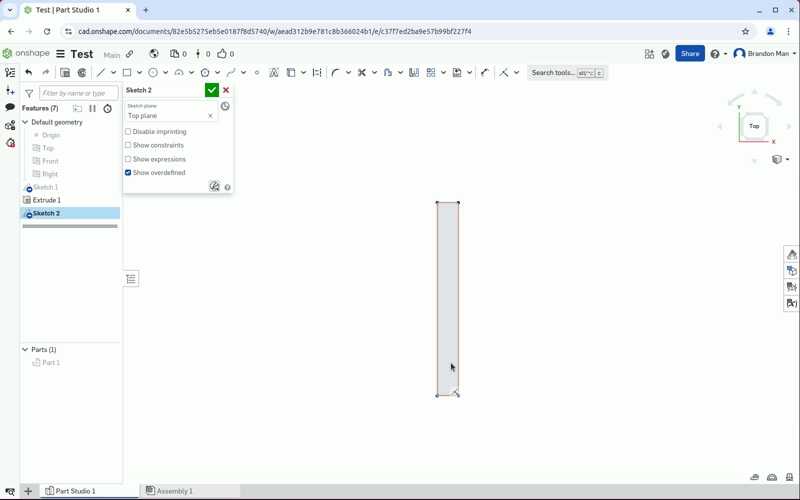
scroll(6)
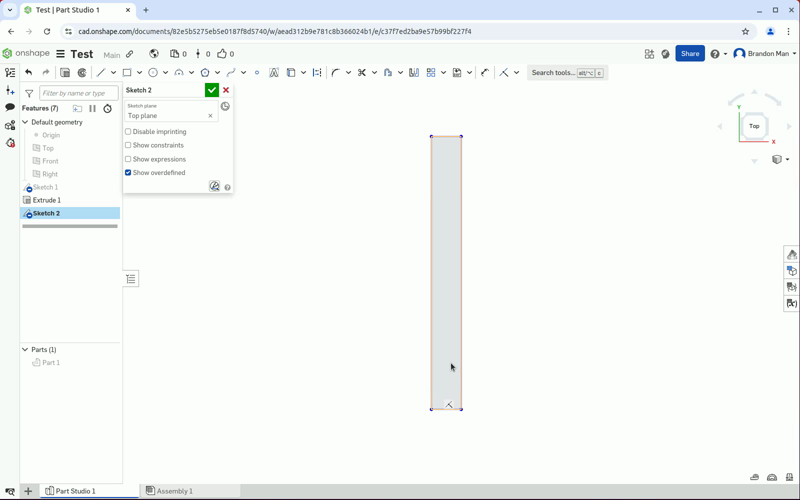
scroll(6)
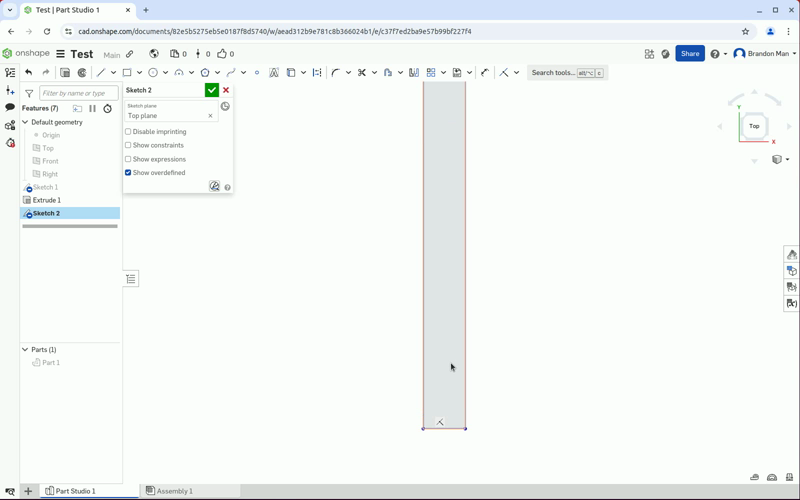
scroll(6)
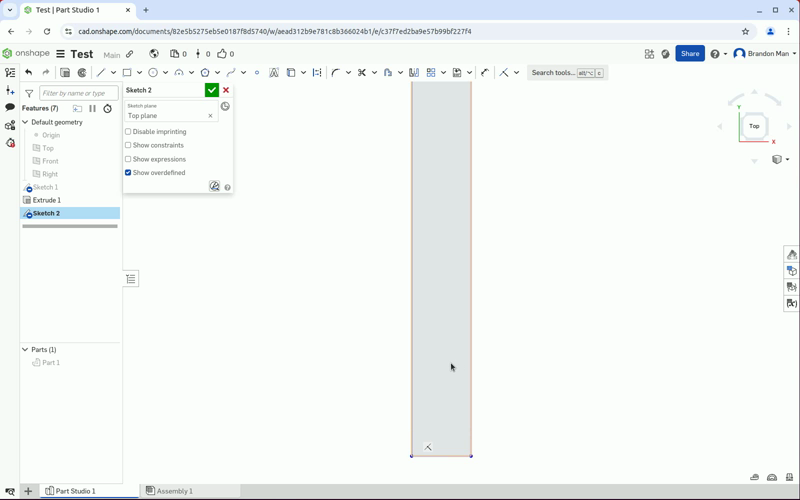
scroll(6)
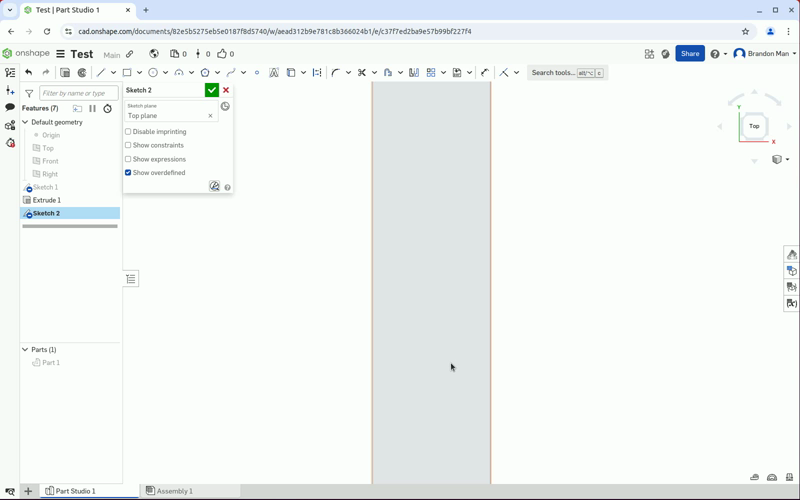
click(451, 362)
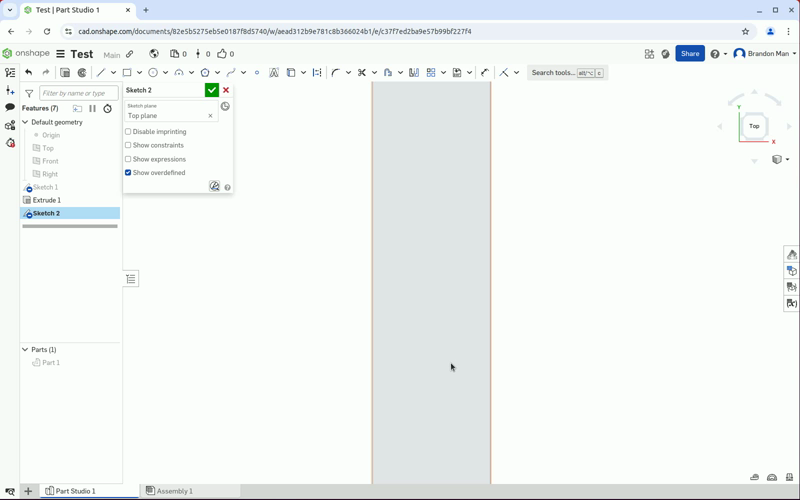
scroll(-6)
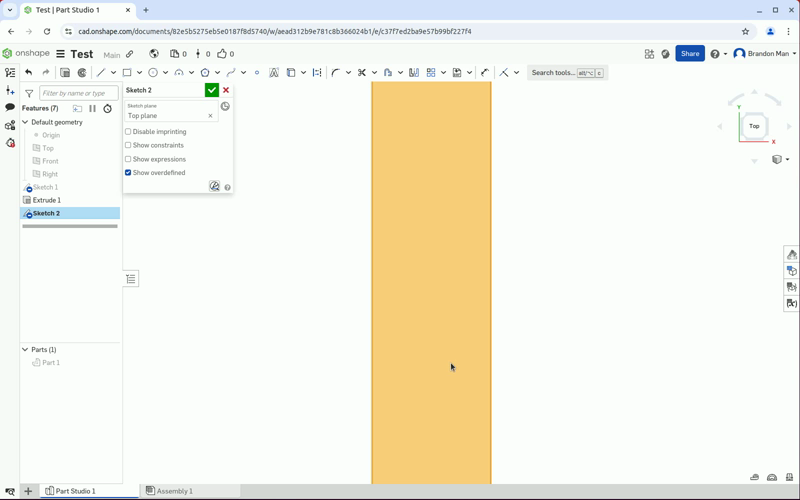
scroll(-6)
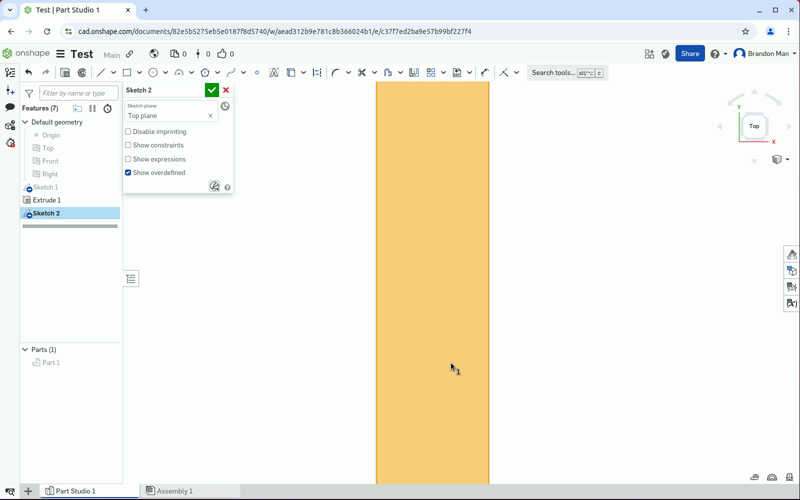
scroll(-6)
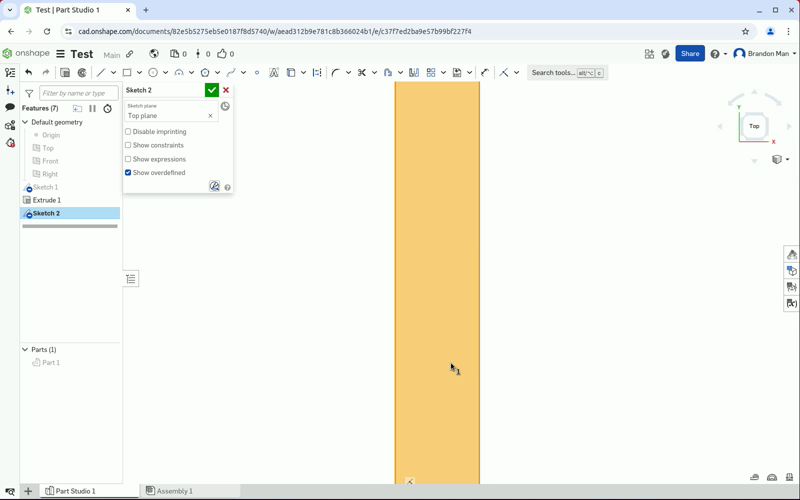
scroll(-6)
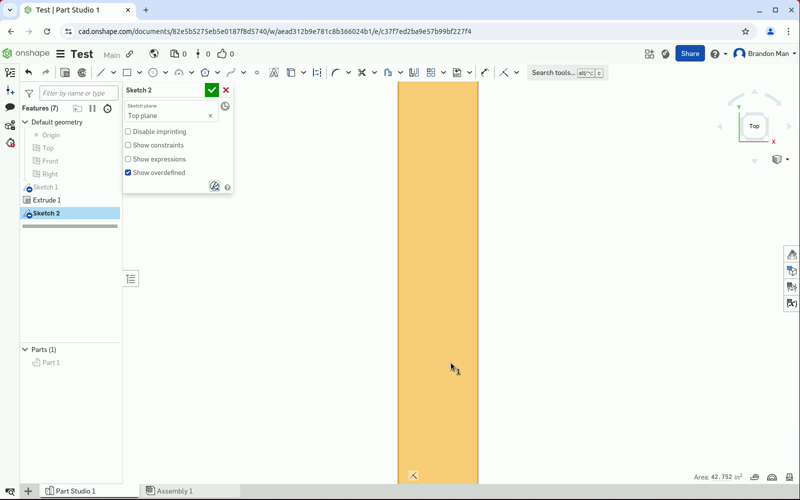
scroll(-6)
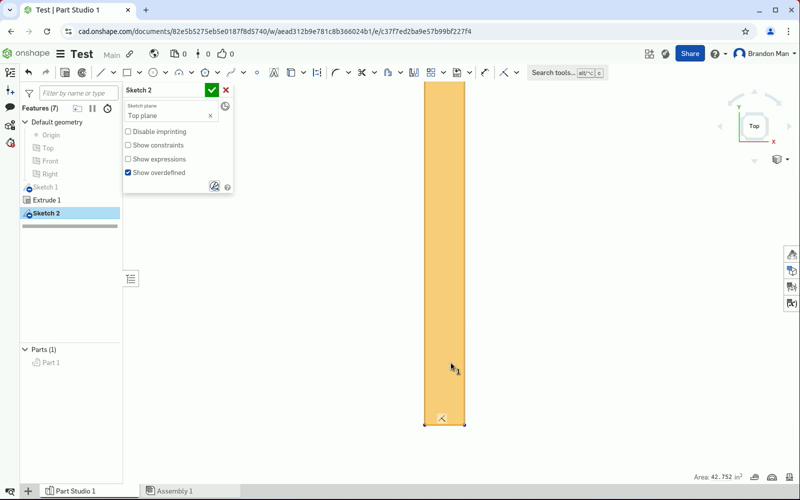
scroll(-6)
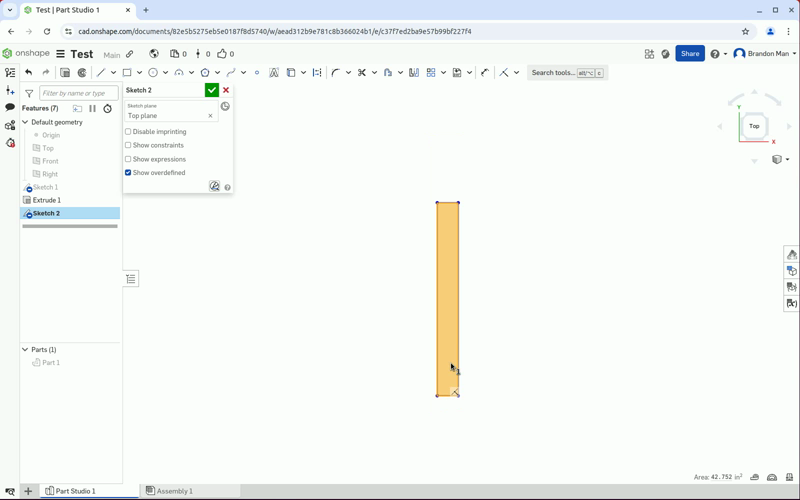
scroll(-6)
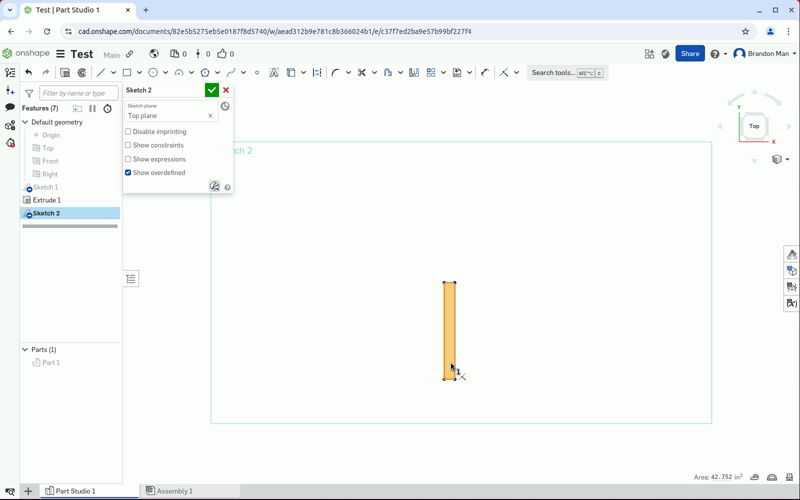
mouse_move(73, 352)
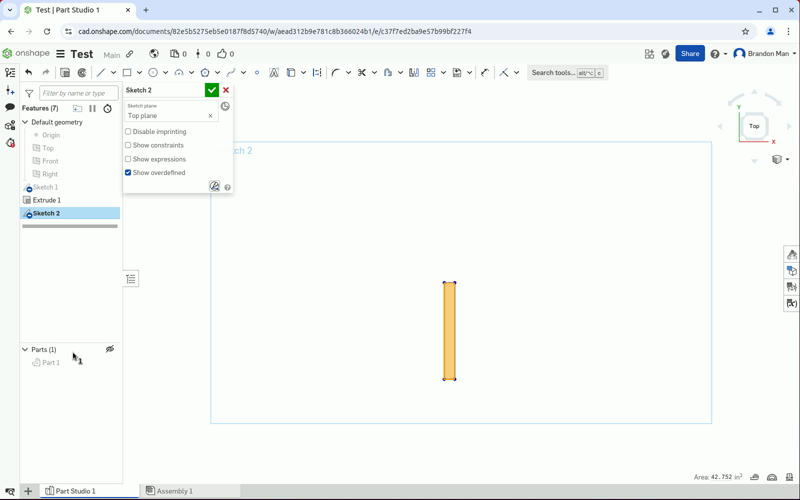
key(shift+y)
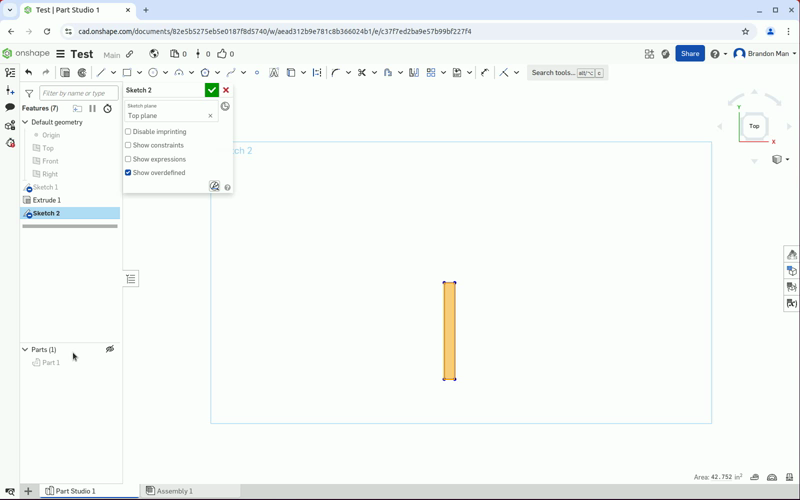
key(shift+e)
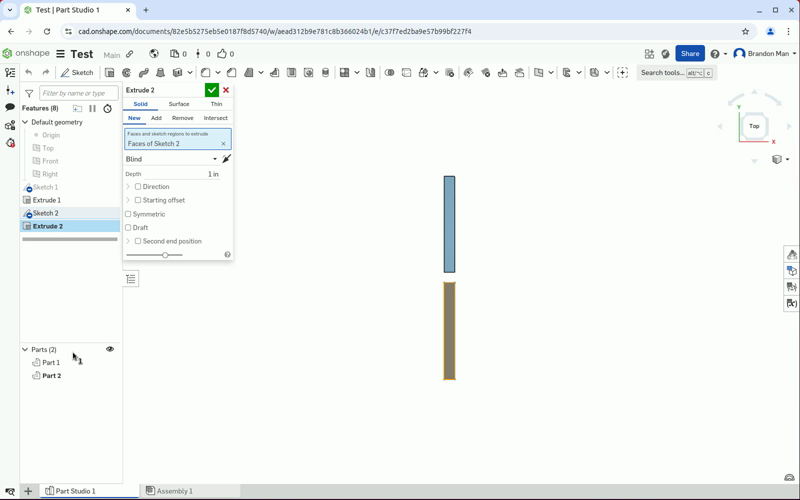
mouse_move(143, 106)
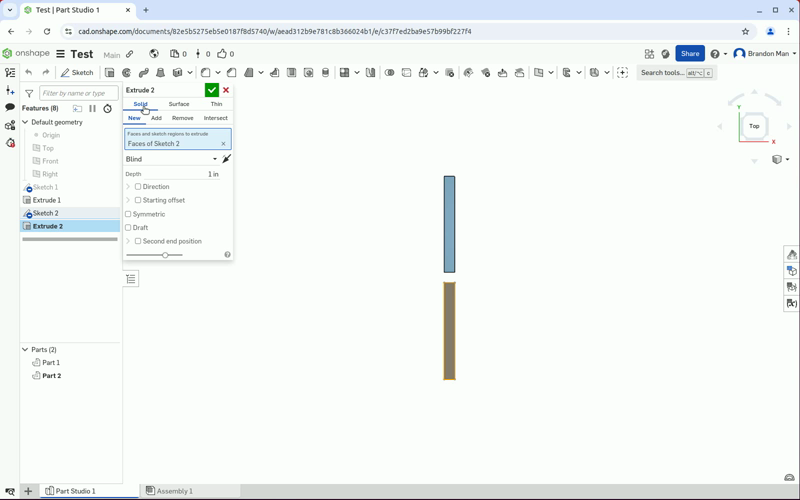
click(143, 106)
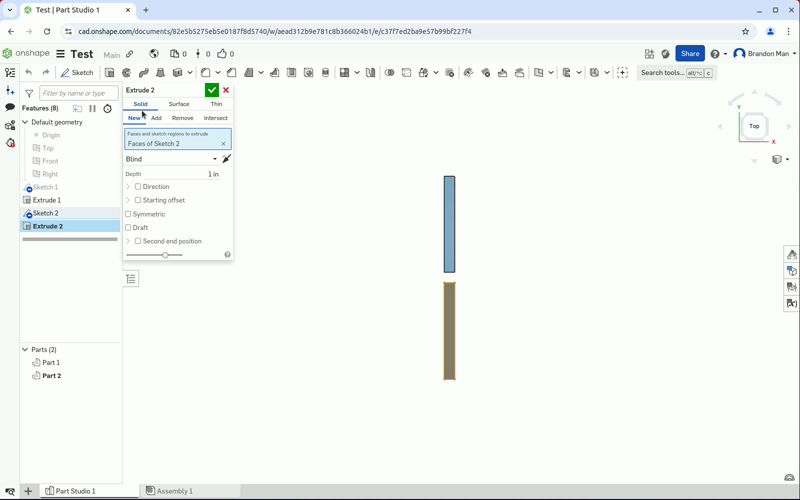
mouse_move(137, 120)
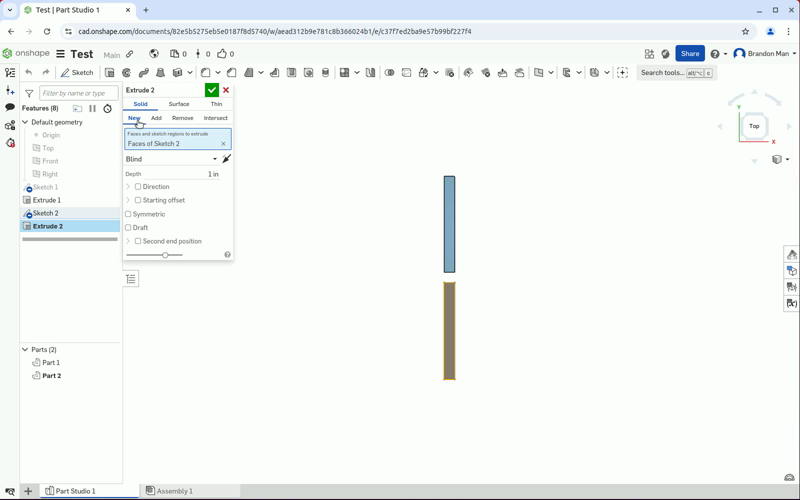
click(137, 120)
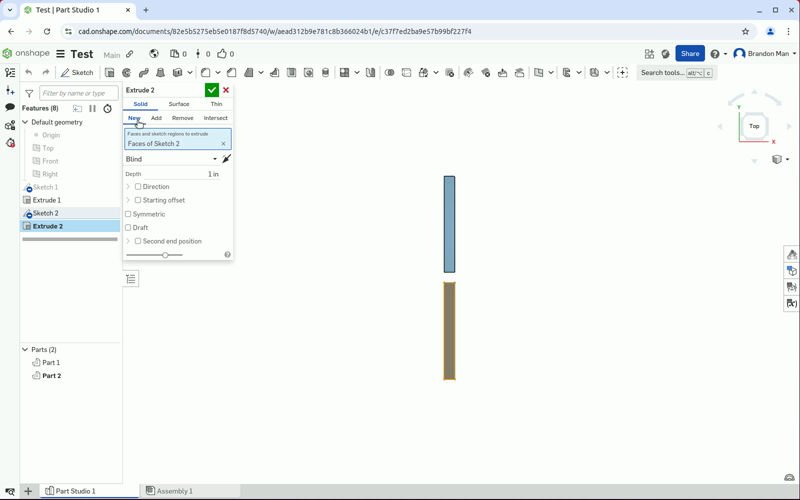
key(tab, 4)
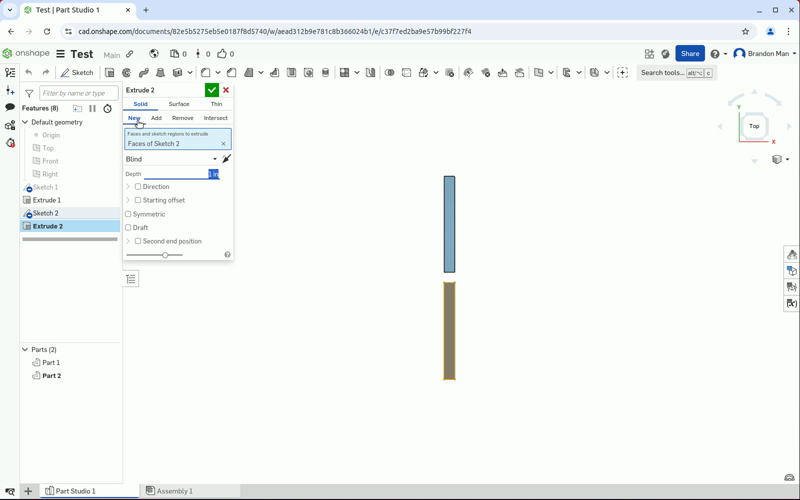
text(15.646)
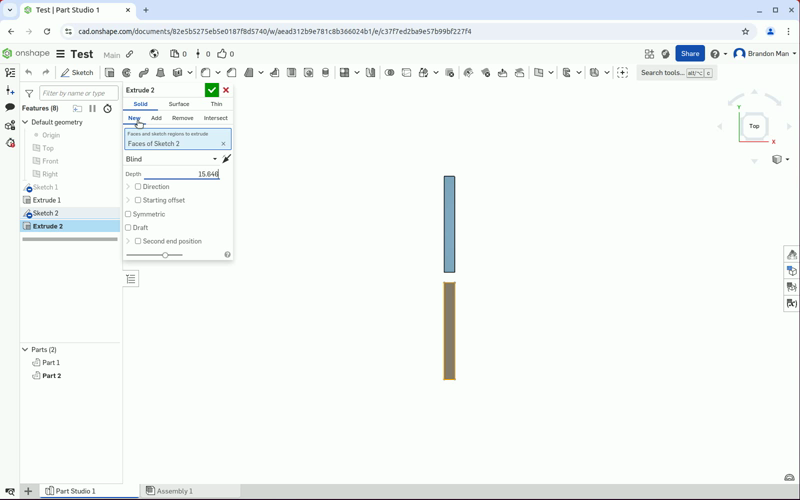
key(enter)
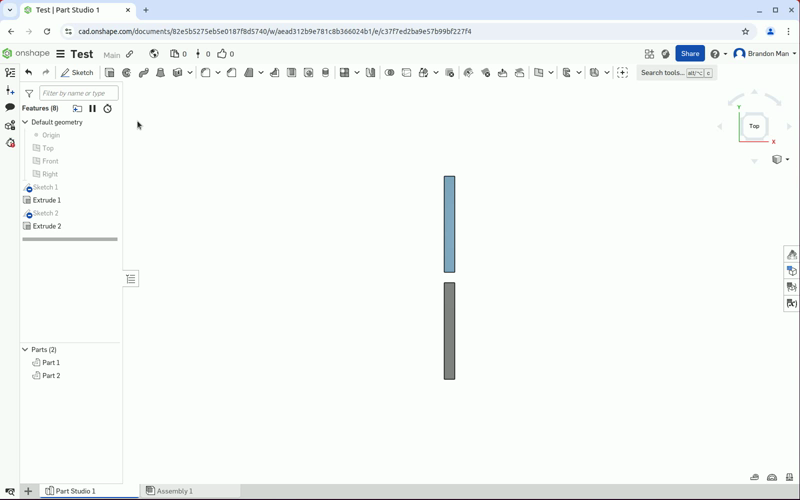
key(shift+h)
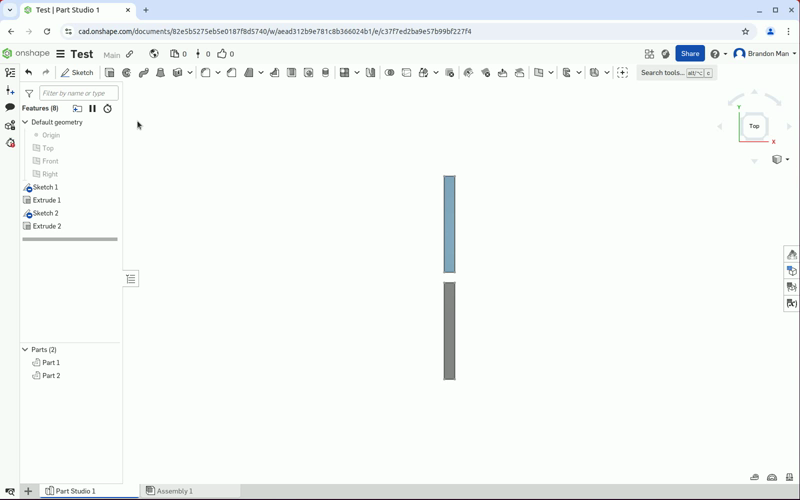
key(shift+h)
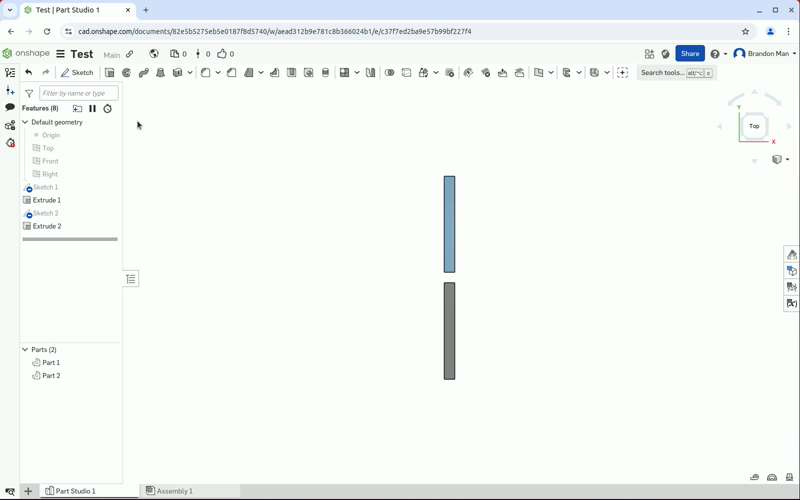
mouse_move(73, 189)
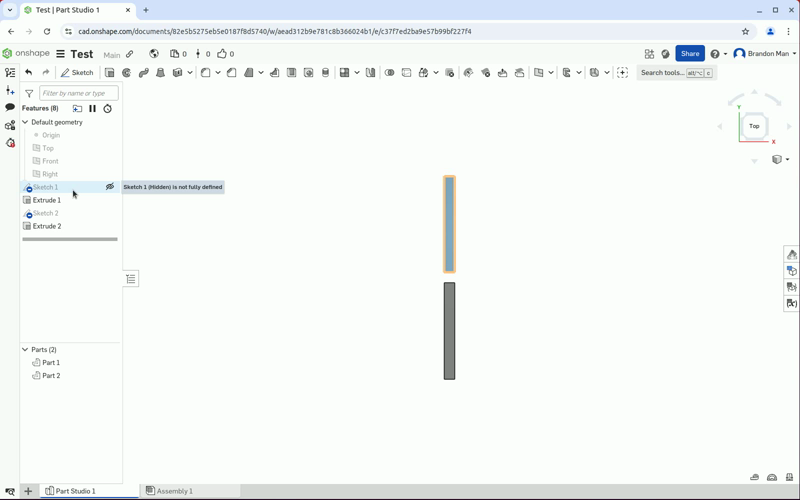
click(73, 189)
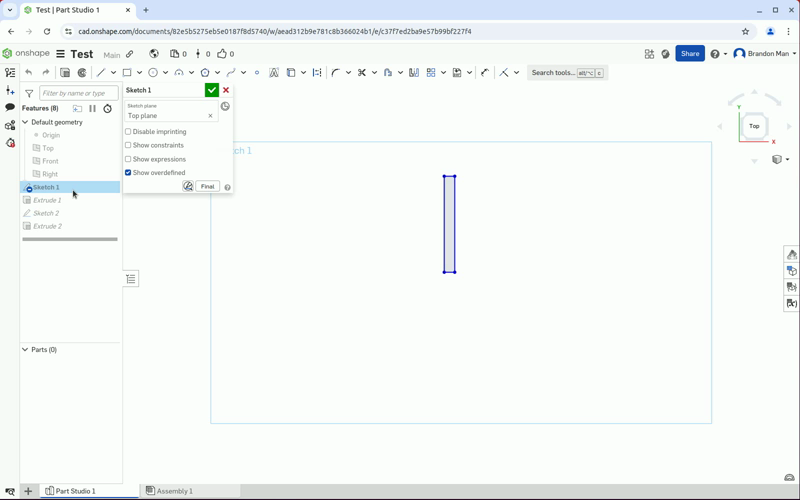
mouse_move(229, 92)
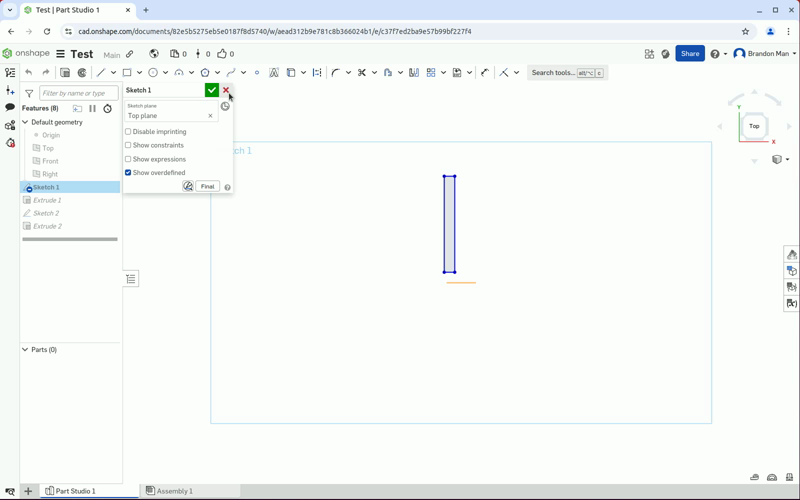
click(229, 92)
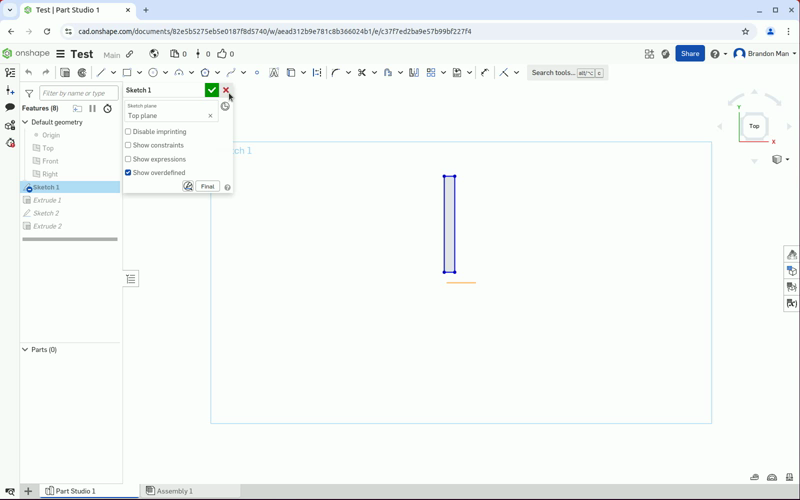
key(shift+s)
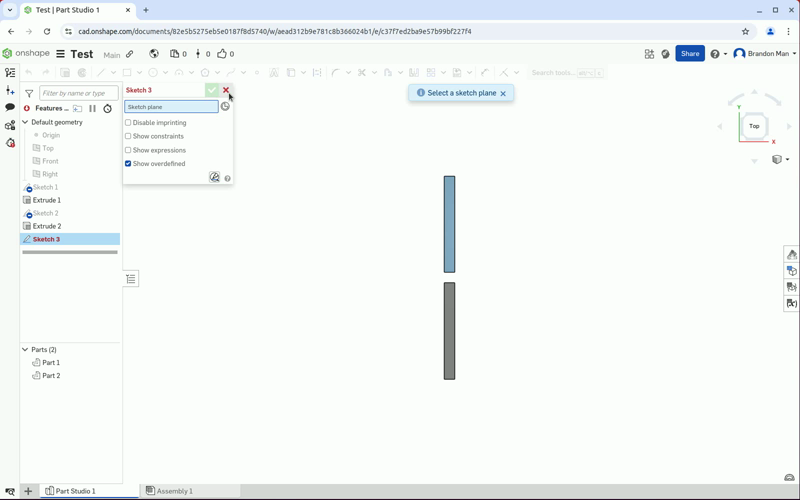
mouse_move(73, 150)
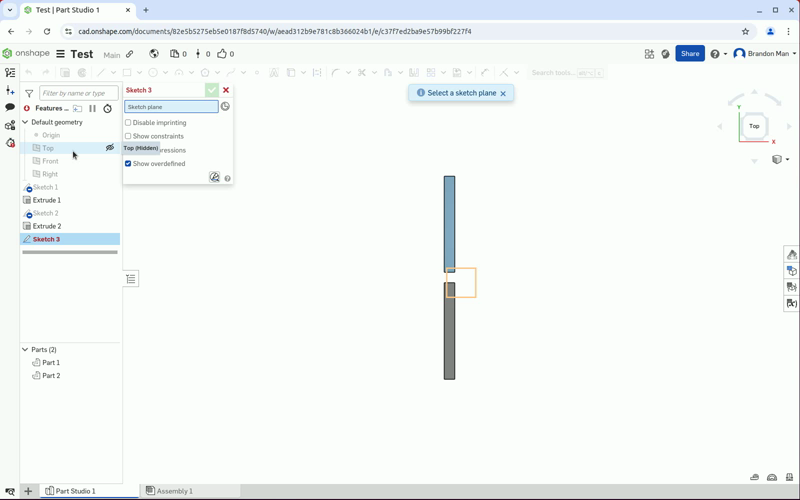
click(73, 150)
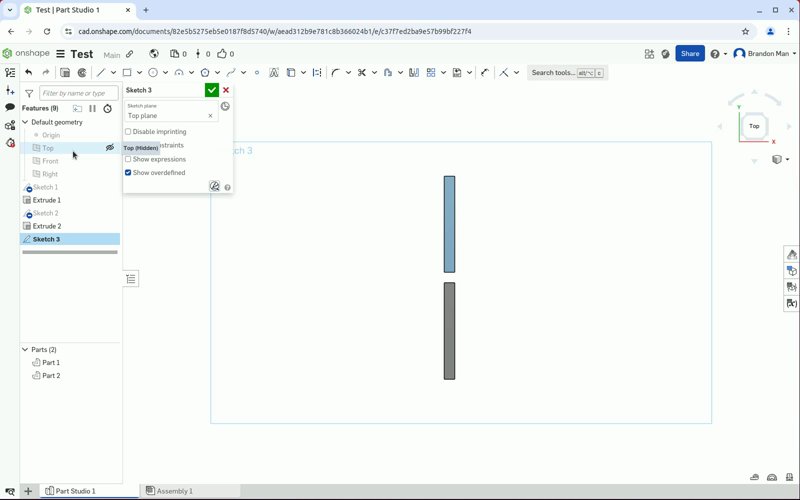
mouse_move(73, 352)
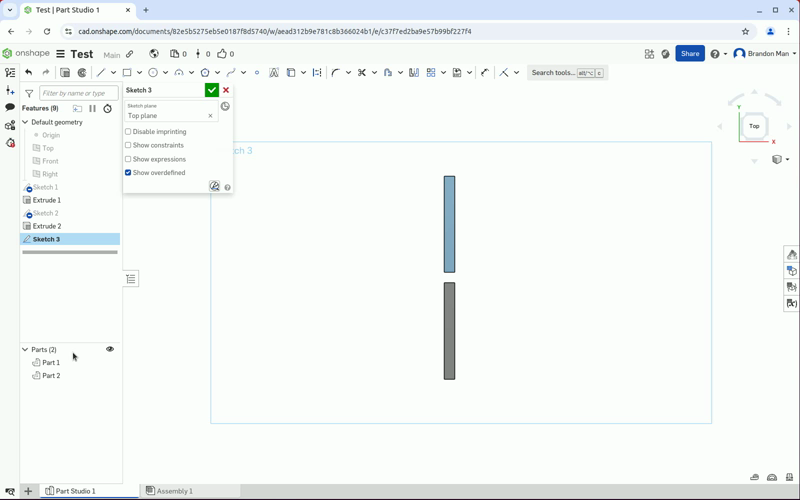
key(y)
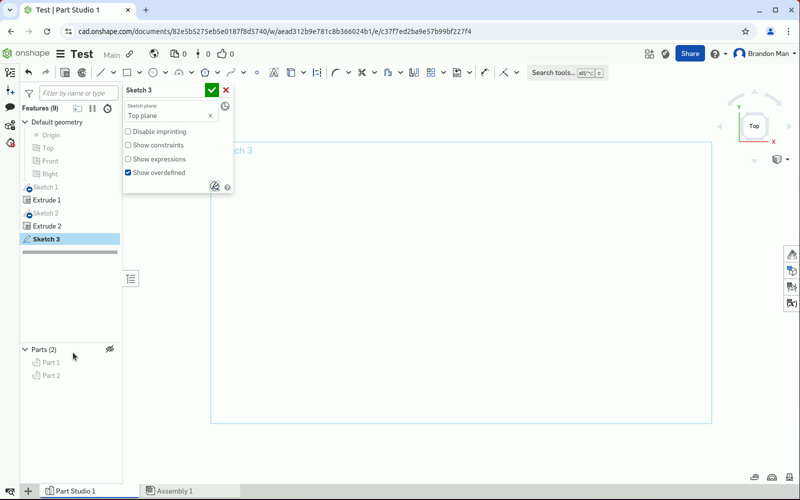
key(l)
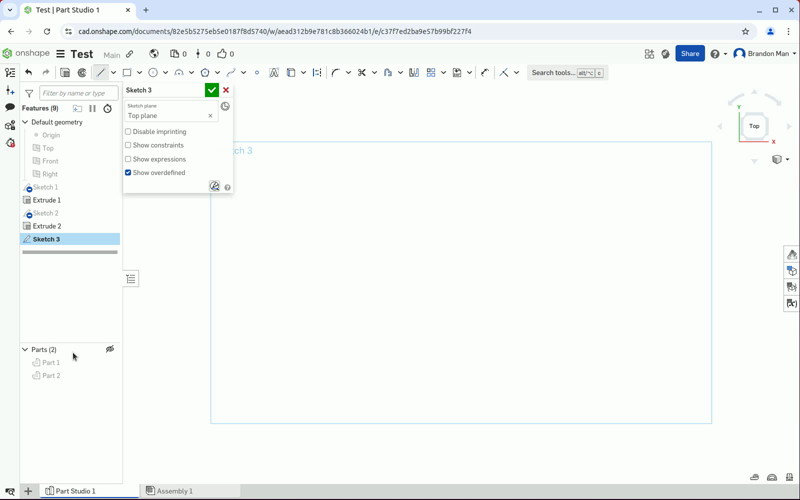
key_down(shift)
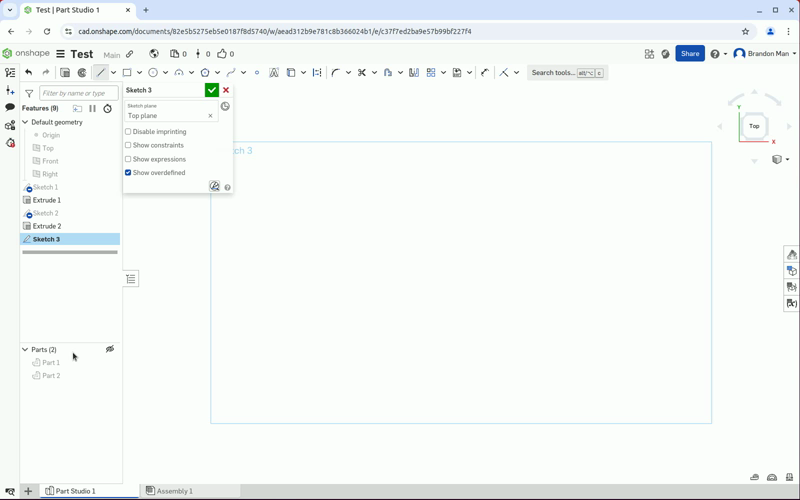
mouse_move(348, 282)
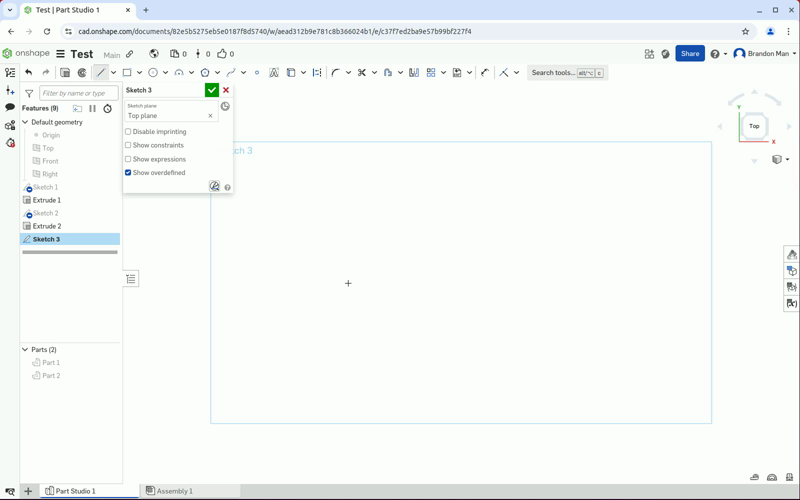
click(348, 282)
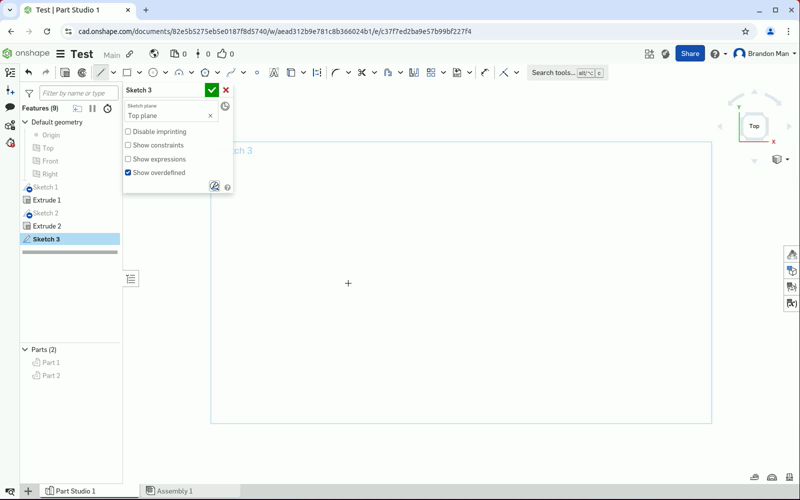
key_up(shift)
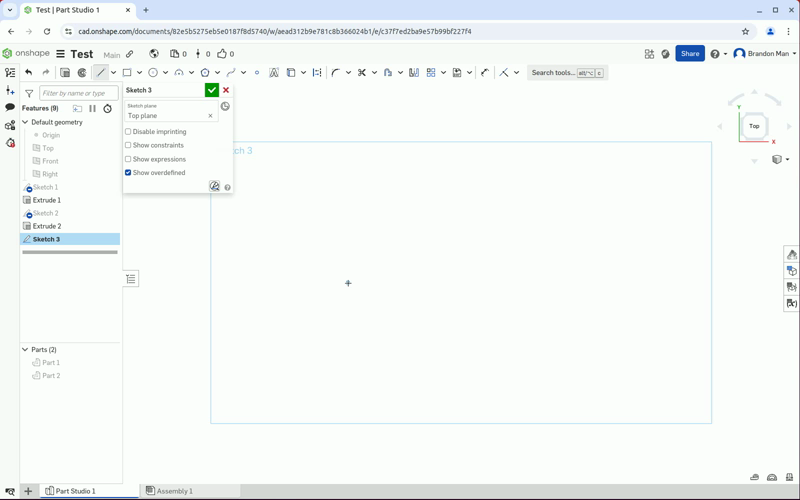
key_down(shift)
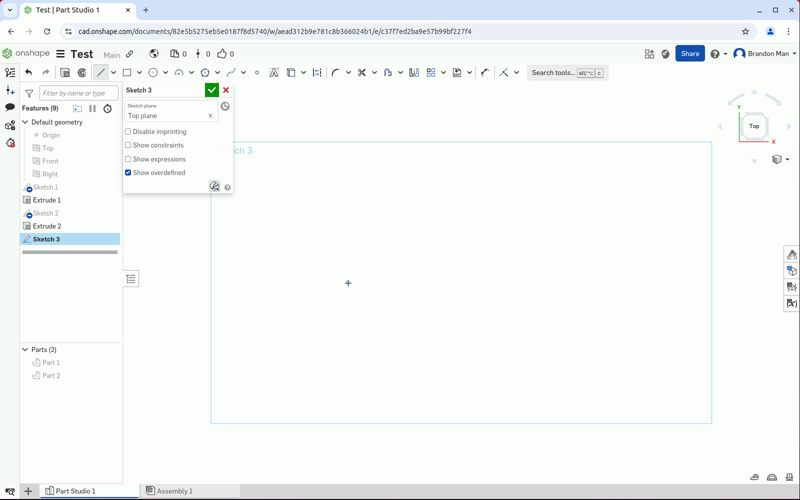
mouse_move(444, 282)
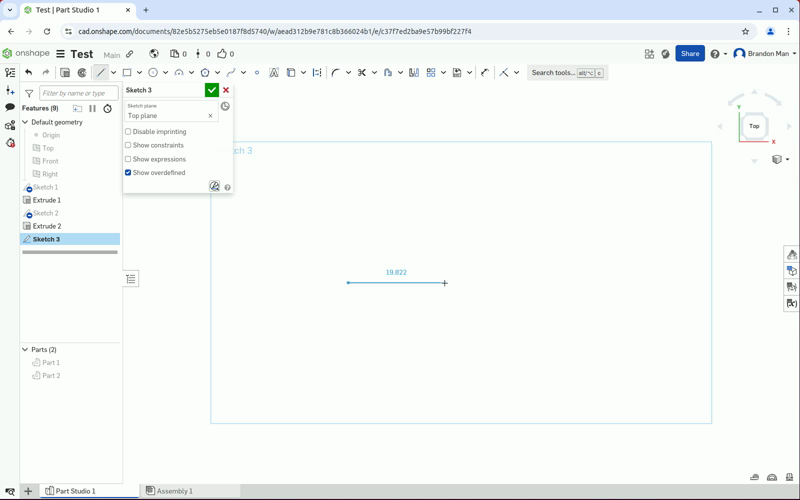
click(444, 282)
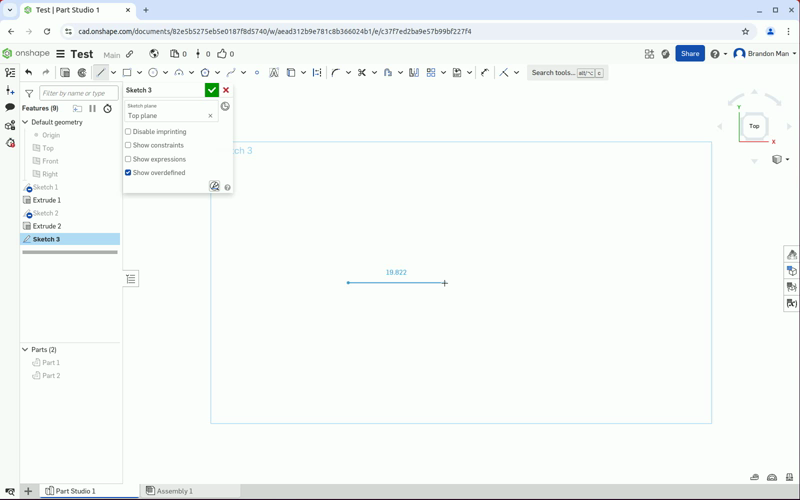
key_up(shift)
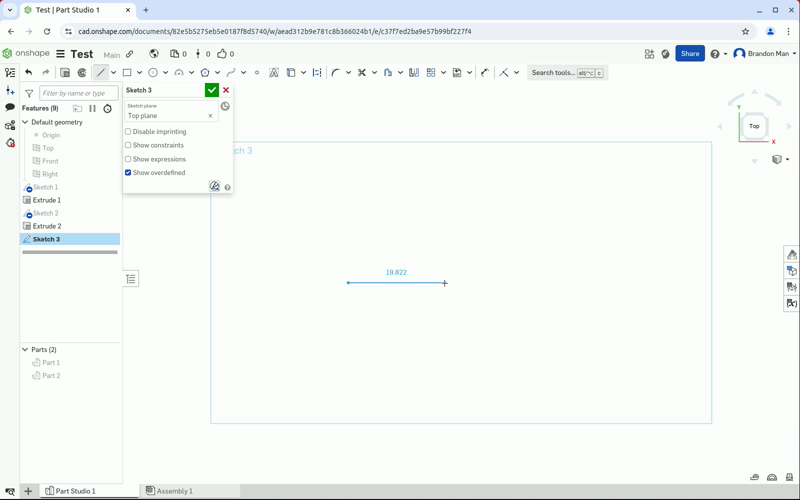
key_down(shift)
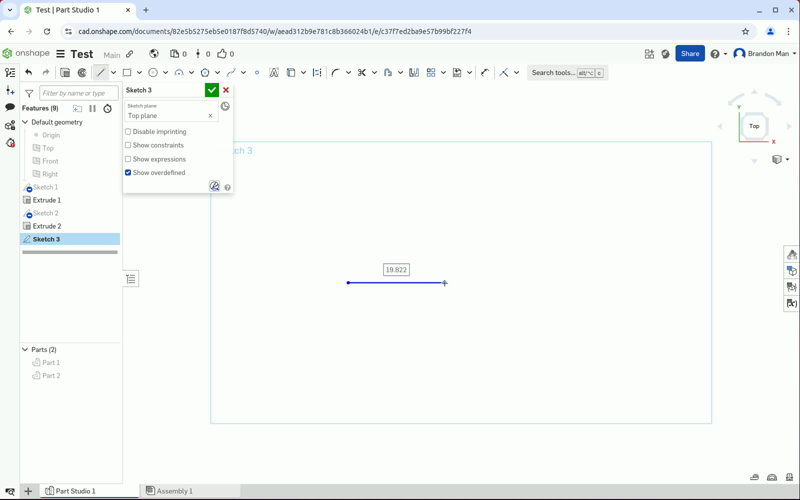
mouse_move(474, 282)
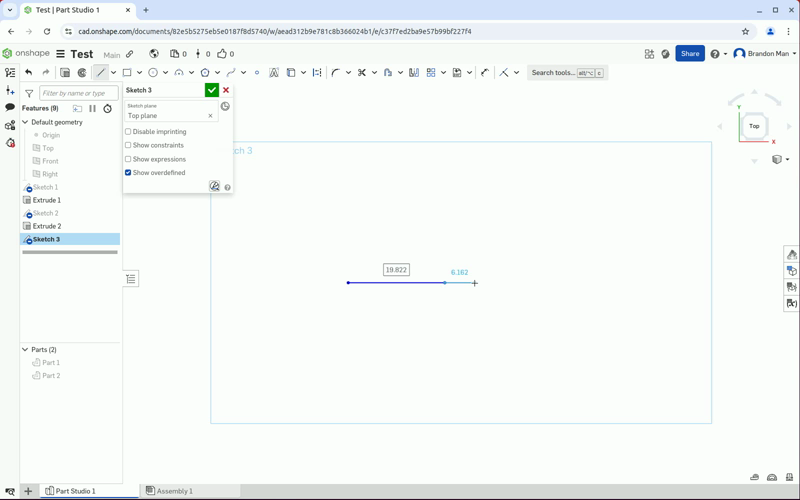
mouse_move(444, 272)
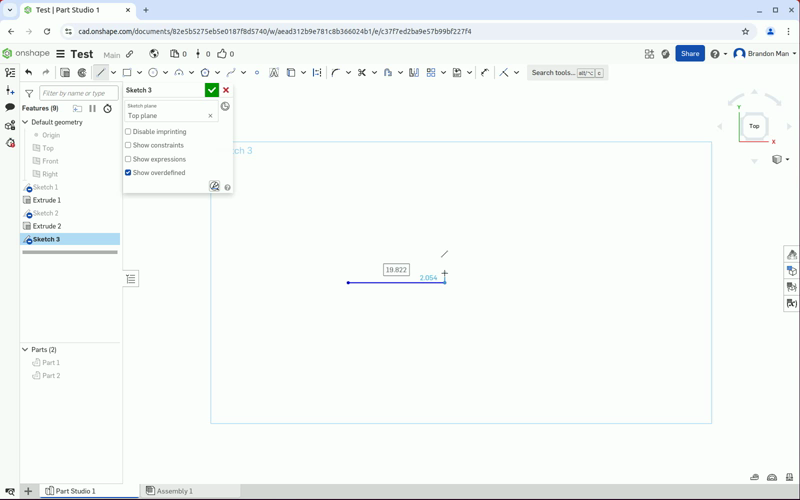
click(444, 272)
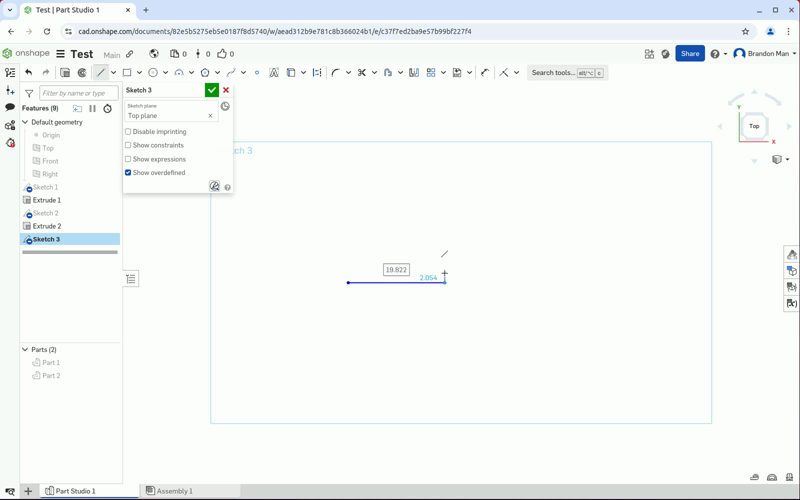
key_up(shift)
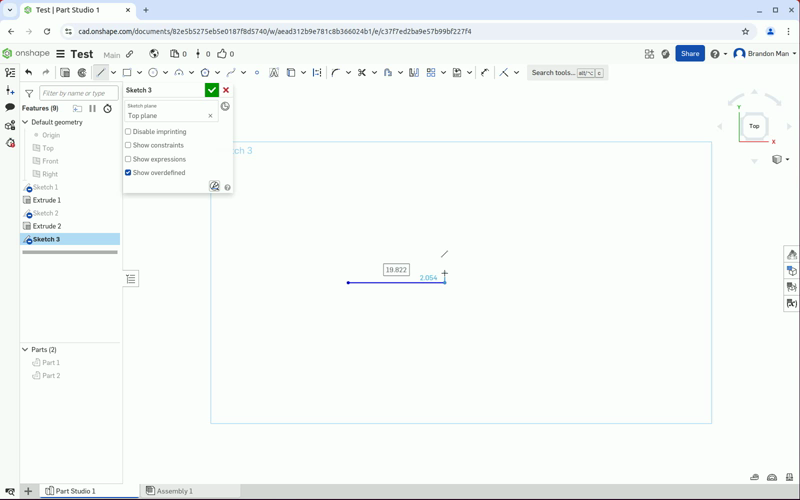
key_down(shift)
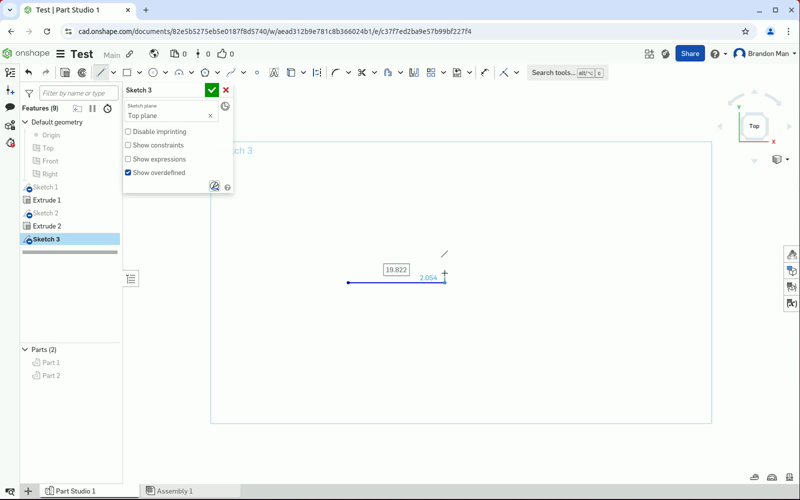
mouse_move(348, 272)
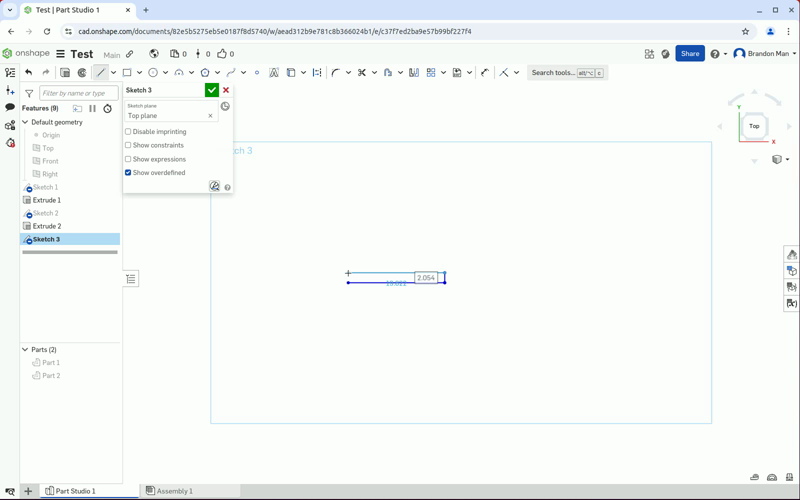
click(348, 272)
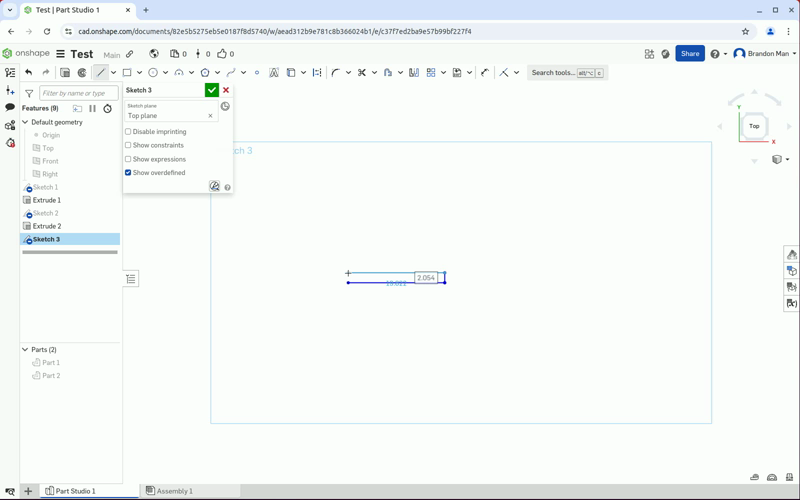
key_up(shift)
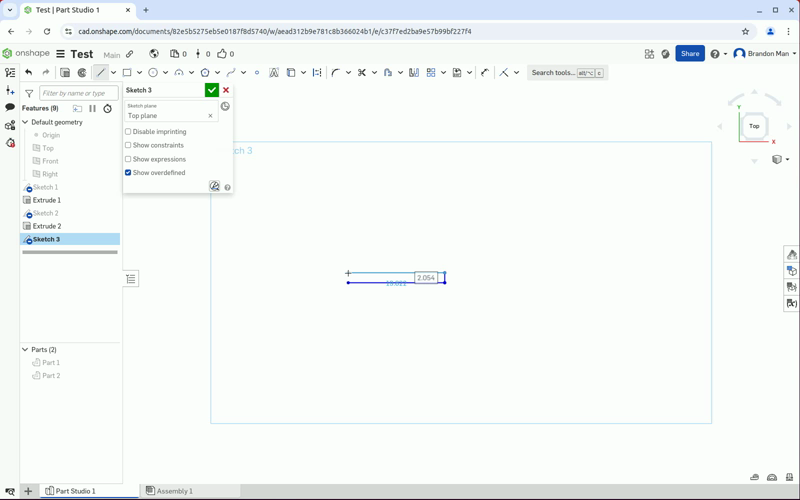
mouse_move(378, 272)
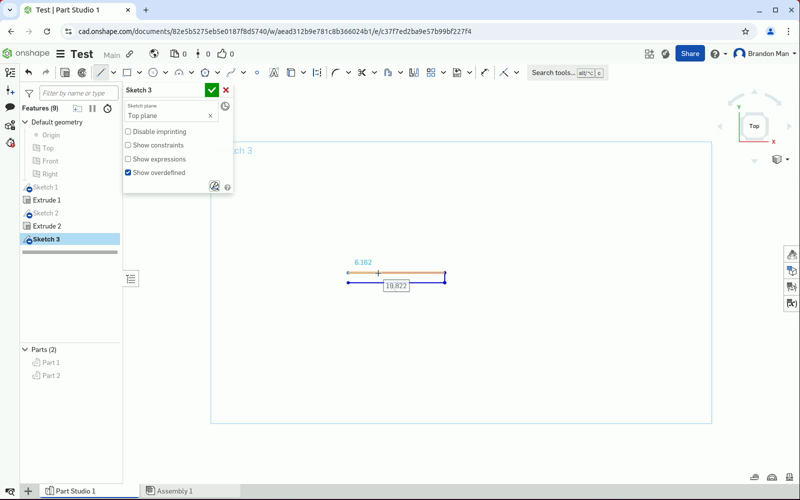
key_down(shift)
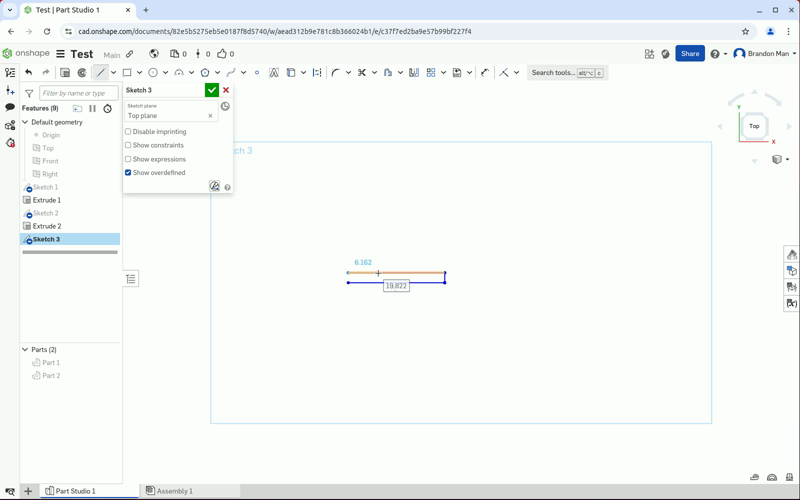
mouse_move(348, 282)
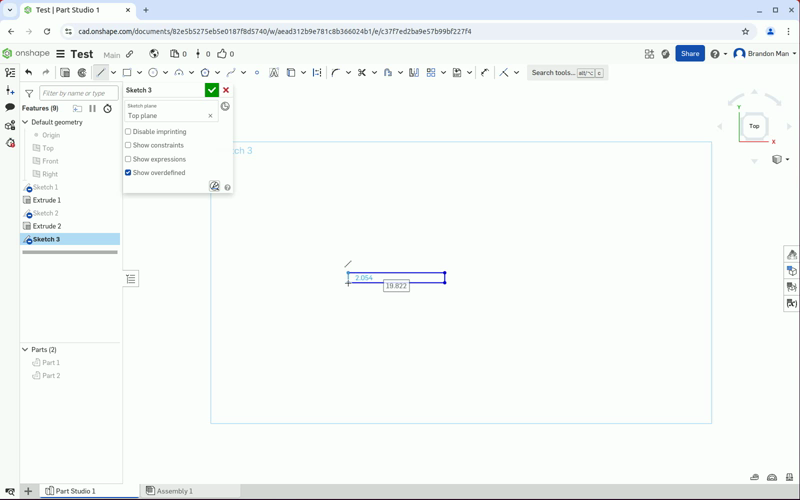
key_up(shift)
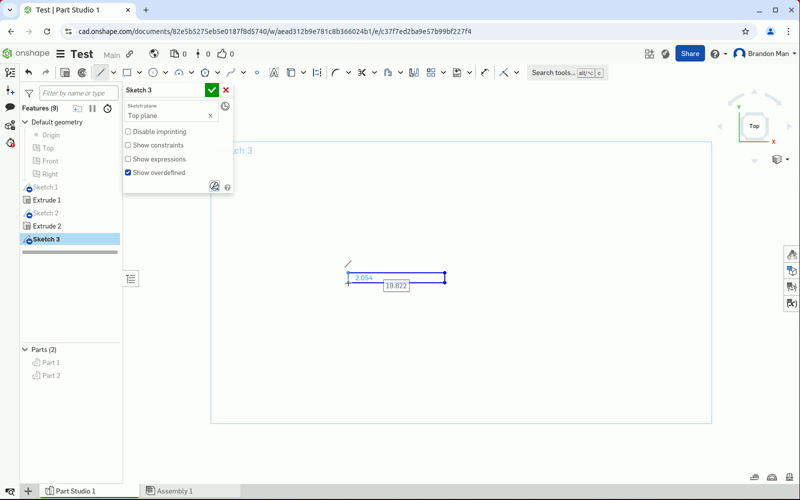
click(348, 282)
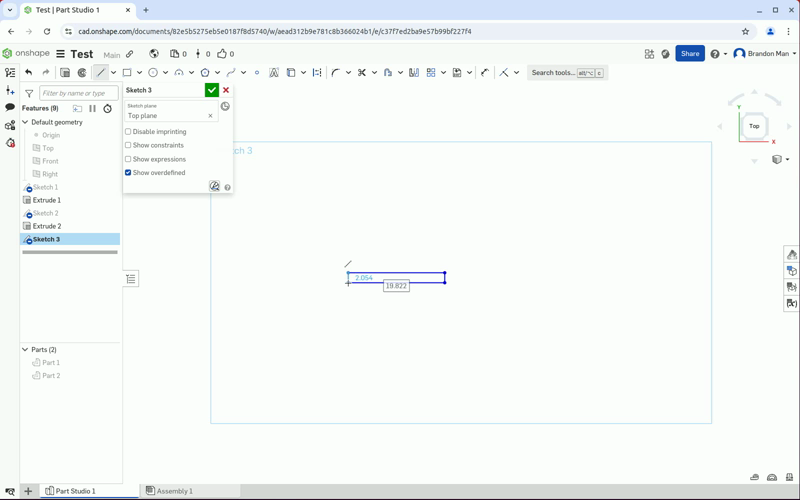
key(esc)
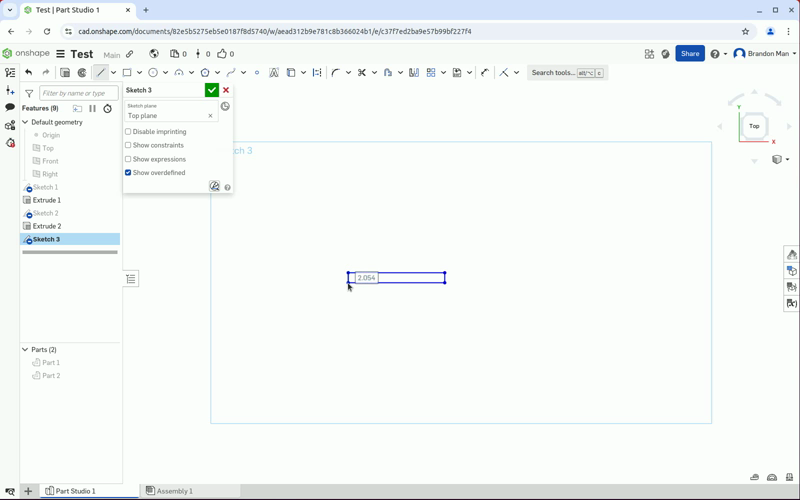
mouse_move(401, 277)
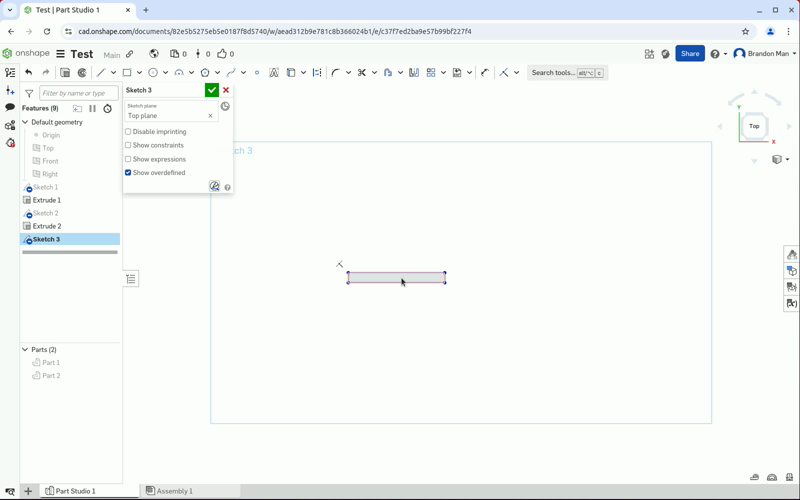
scroll(6)
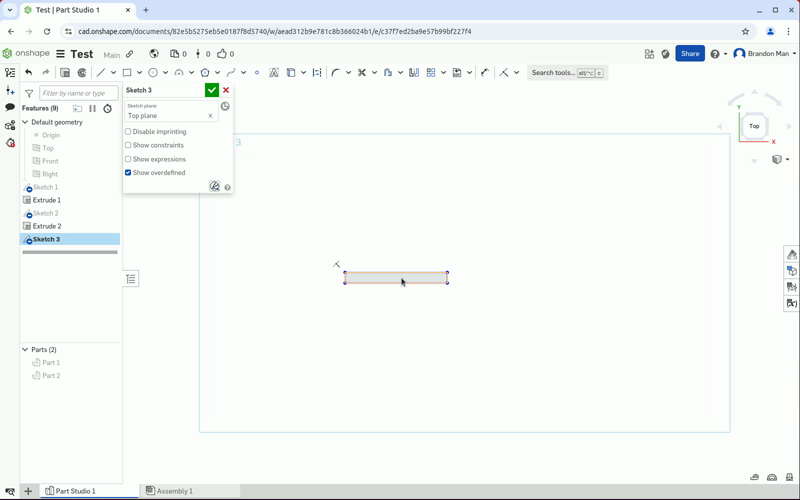
scroll(6)
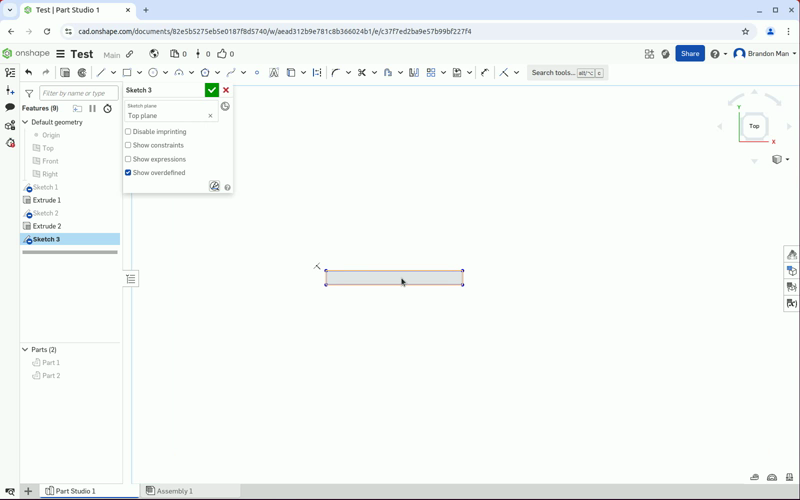
scroll(6)
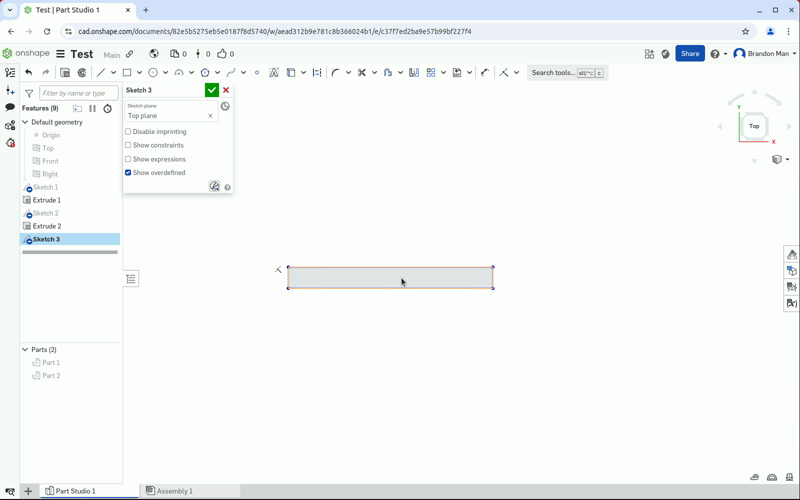
scroll(6)
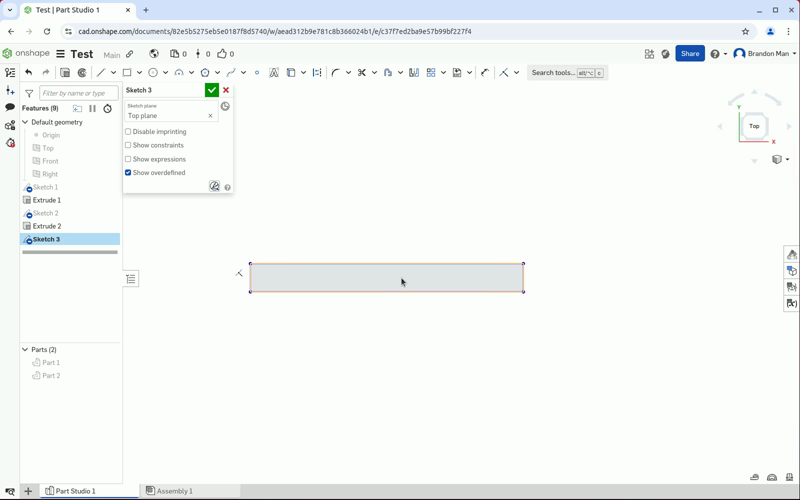
scroll(6)
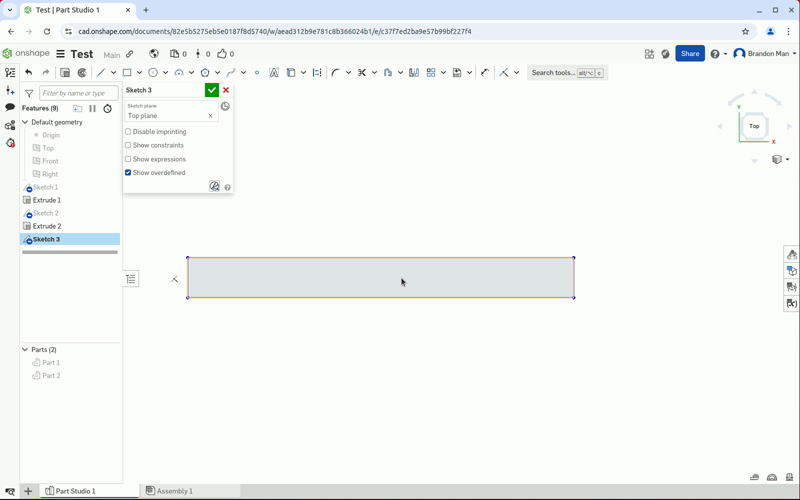
scroll(6)
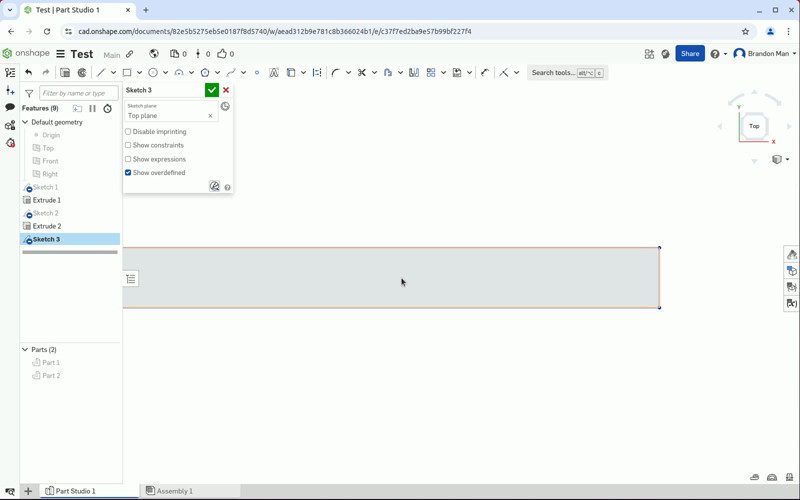
scroll(6)
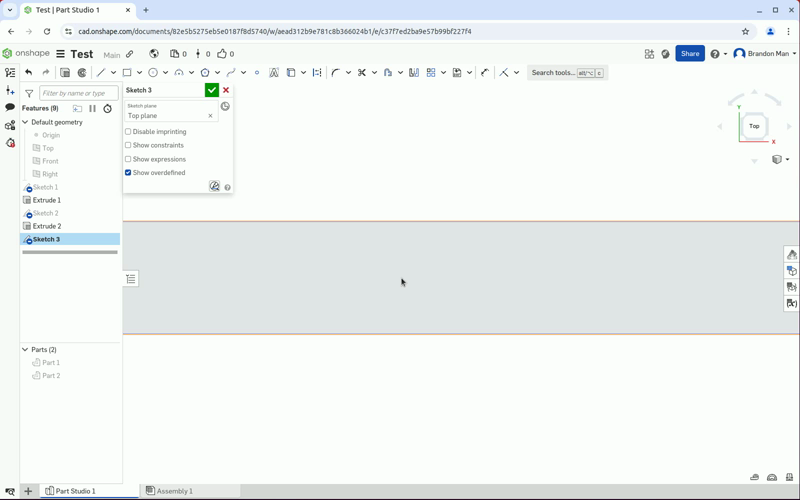
click(401, 277)
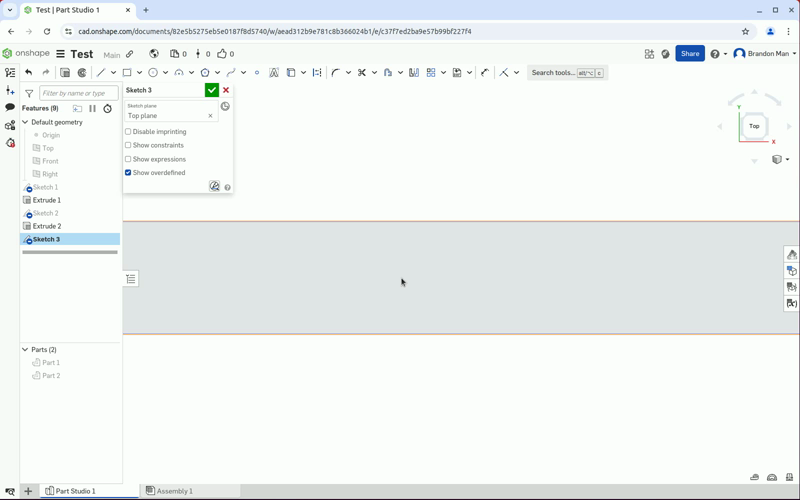
scroll(-6)
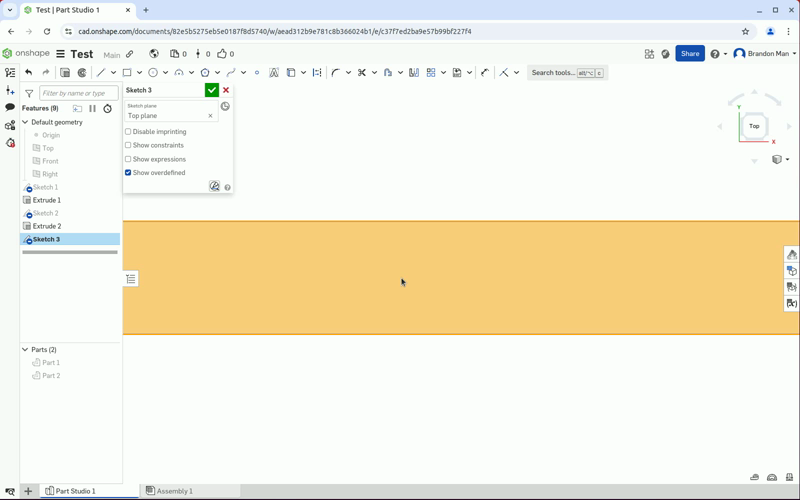
scroll(-6)
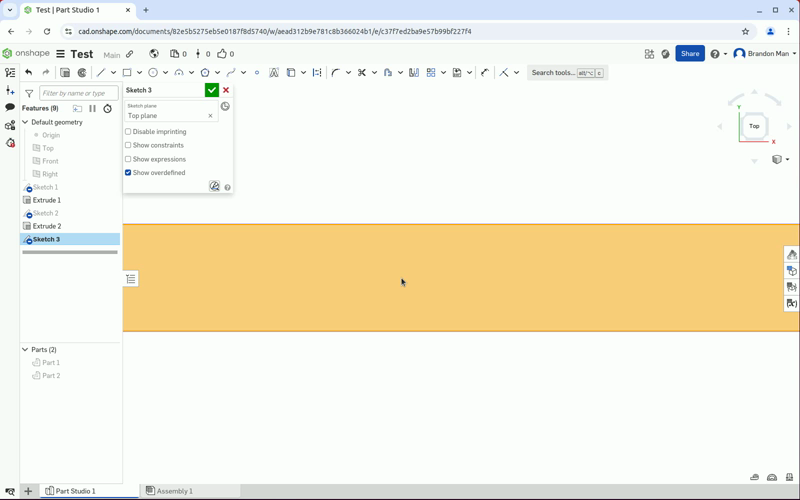
scroll(-6)
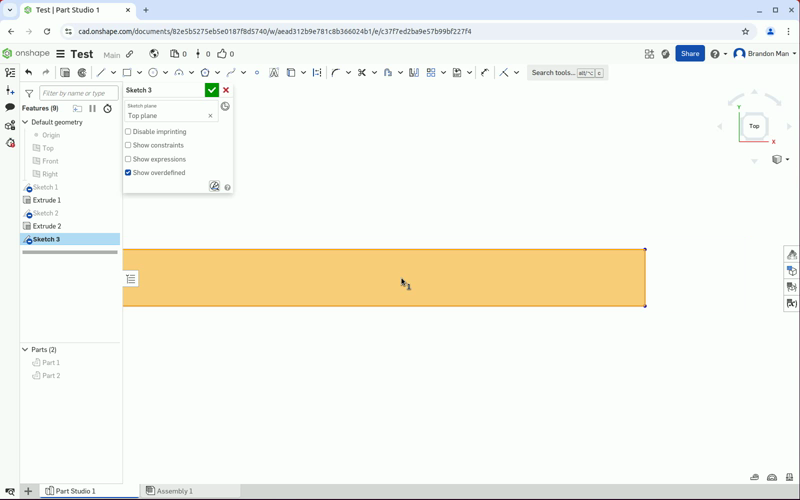
scroll(-6)
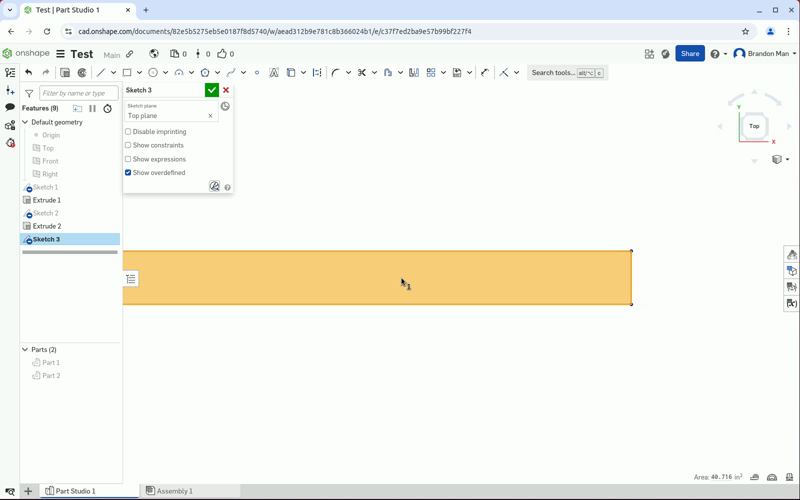
scroll(-6)
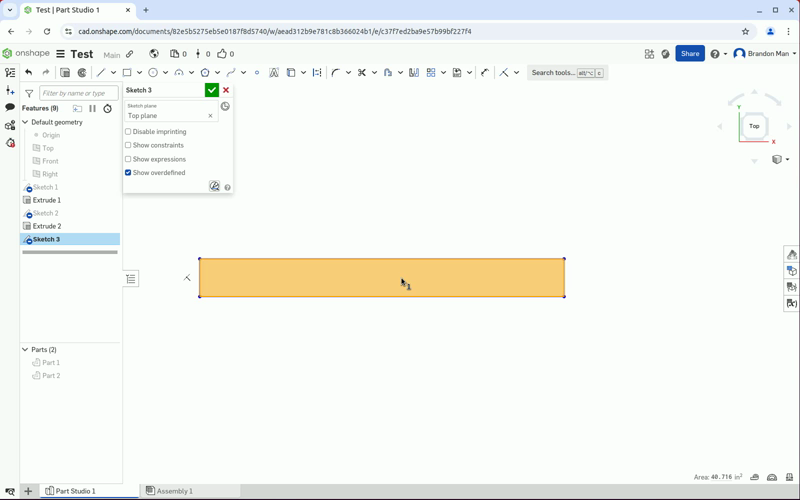
scroll(-6)
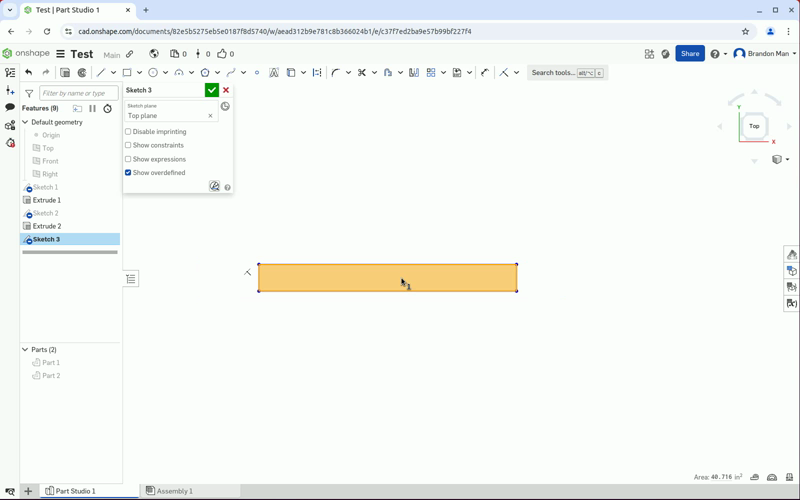
scroll(-6)
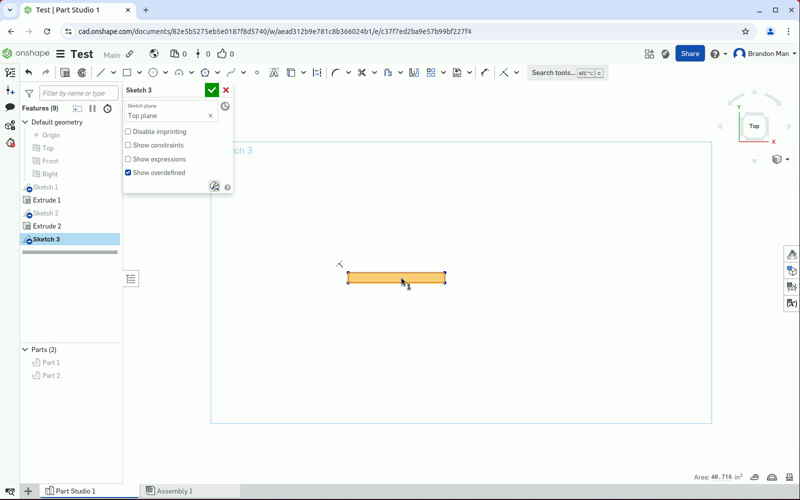
mouse_move(73, 352)
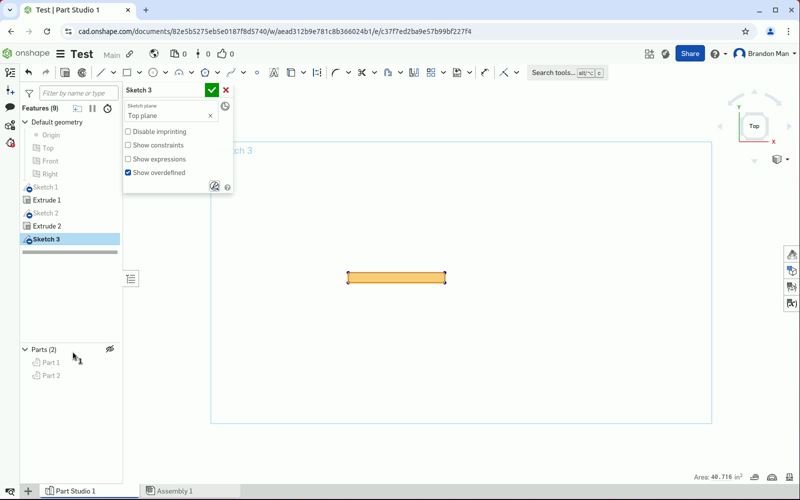
key(shift+y)
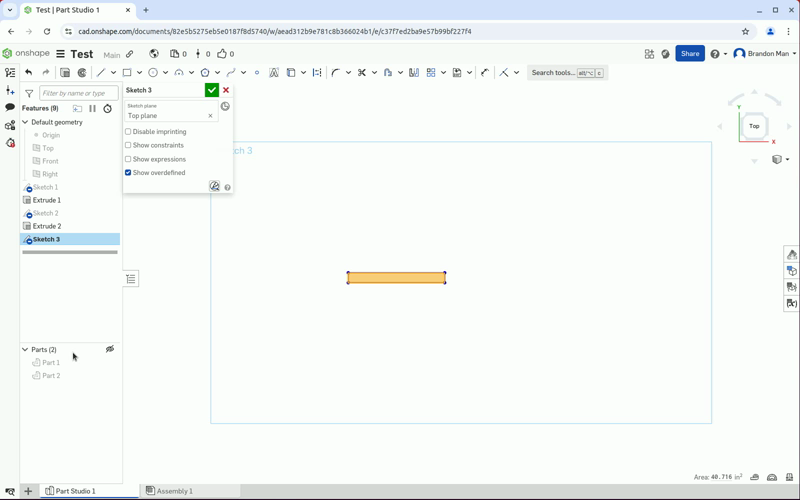
key(shift+e)
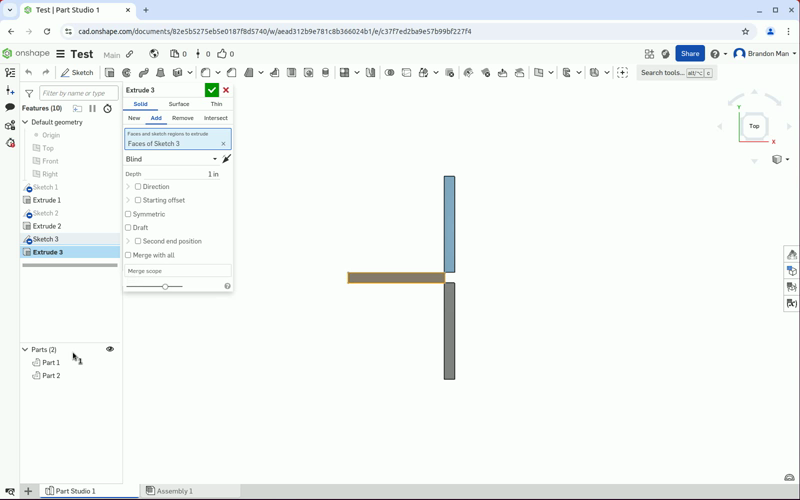
mouse_move(143, 106)
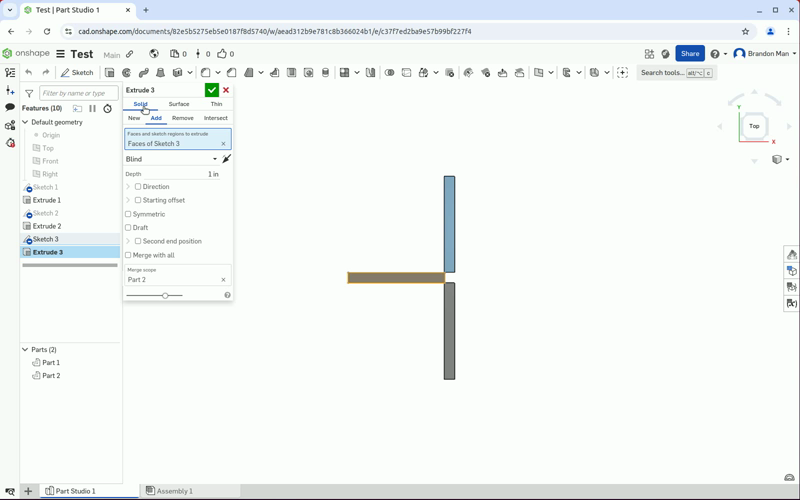
click(143, 106)
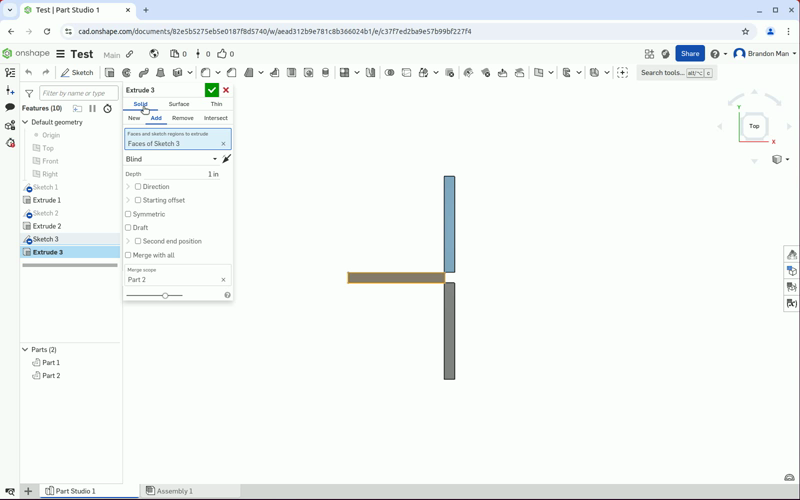
mouse_move(137, 120)
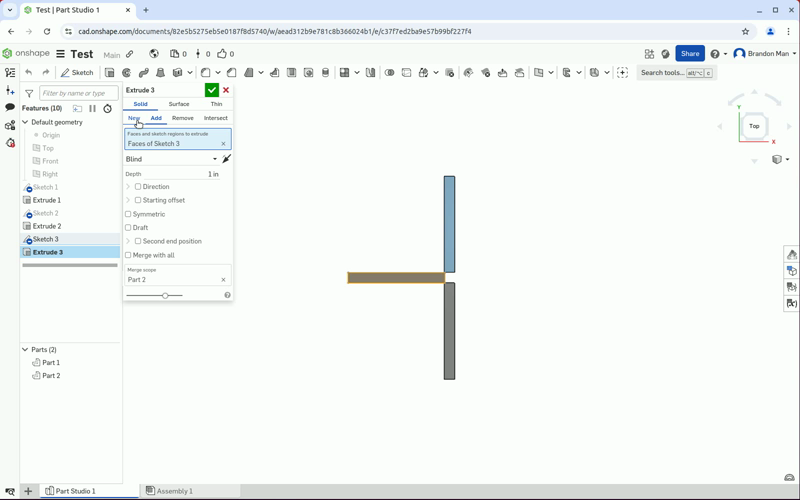
click(137, 120)
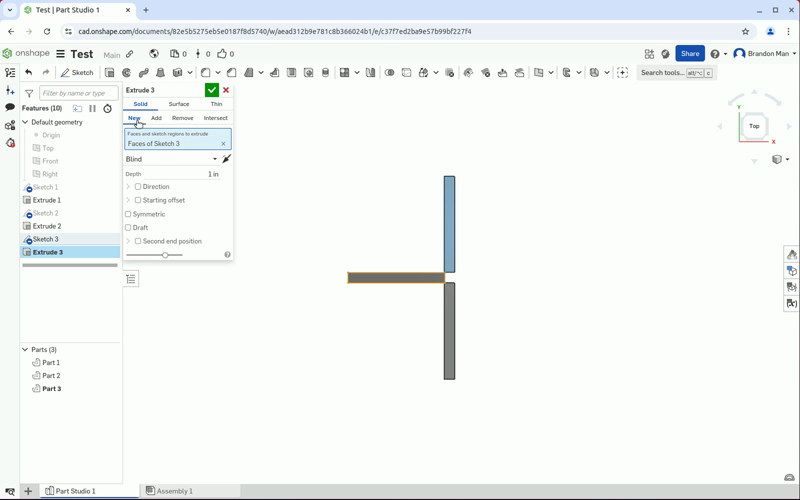
key(tab, 4)
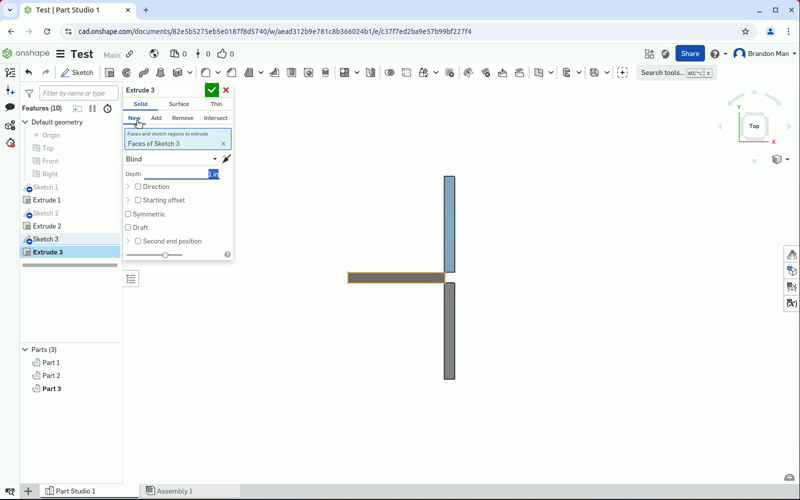
text(15.646)
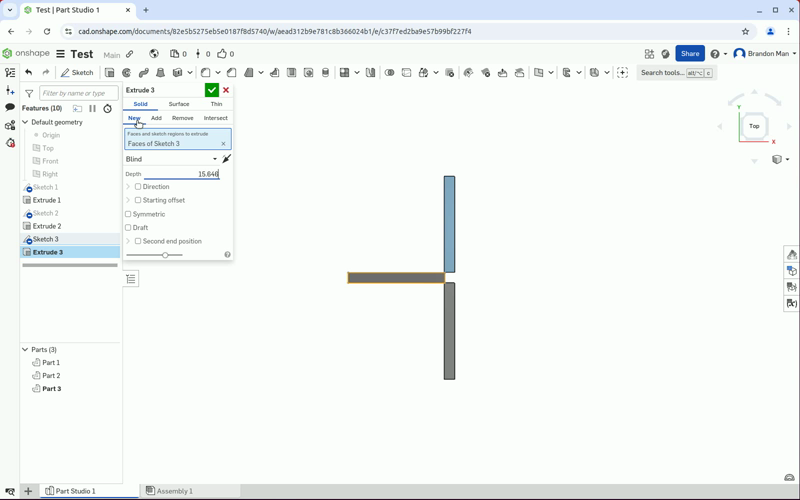
key(enter)
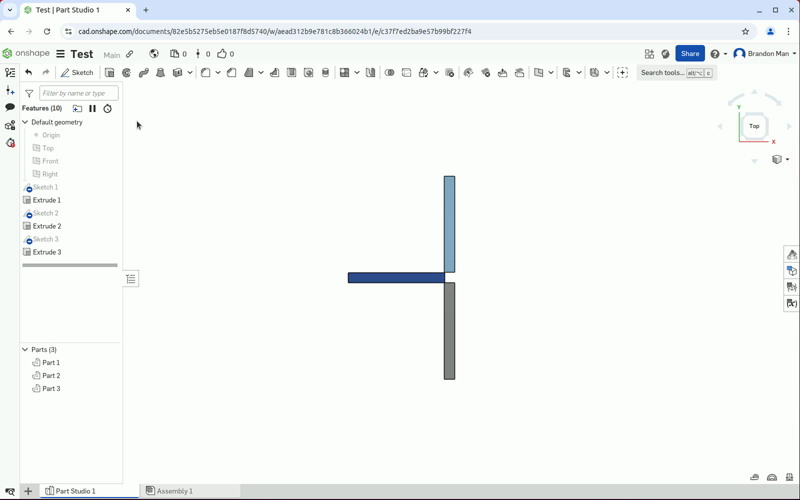
key(shift+h)
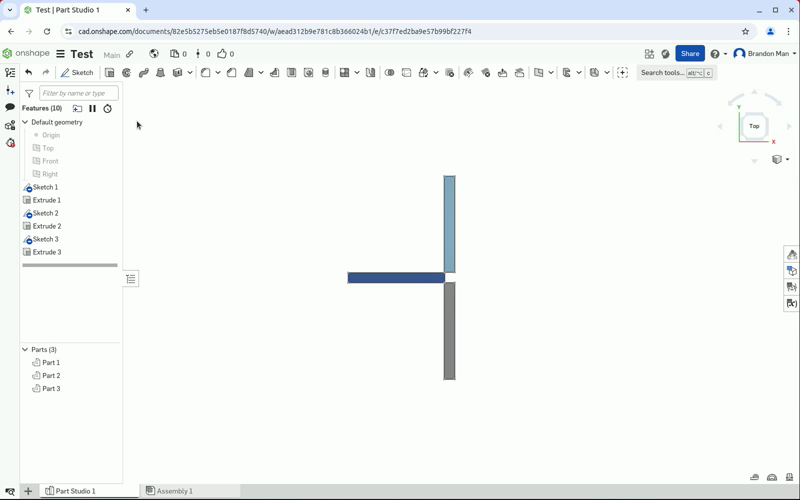
key(shift+h)
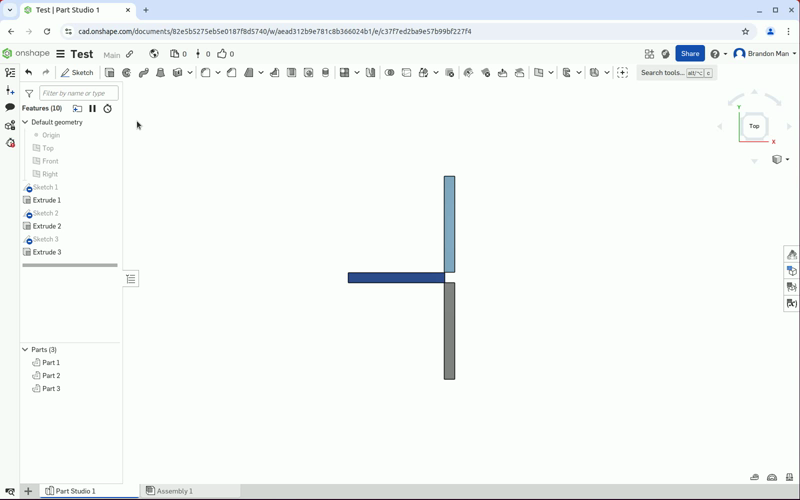
mouse_move(73, 189)
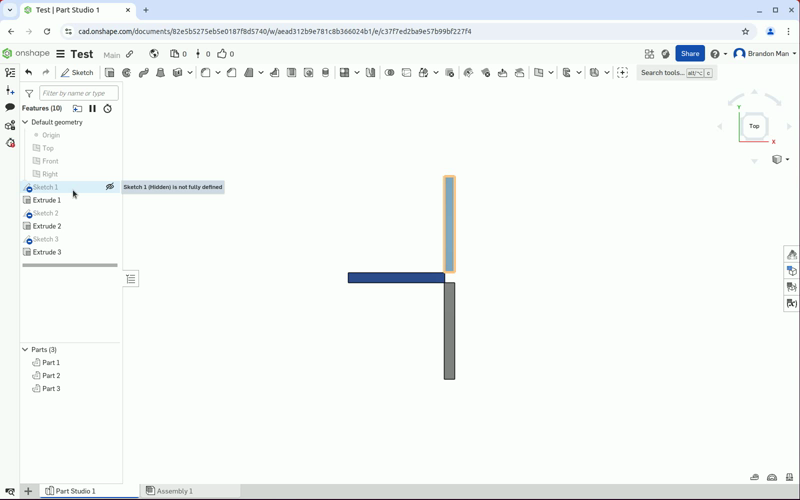
click(73, 189)
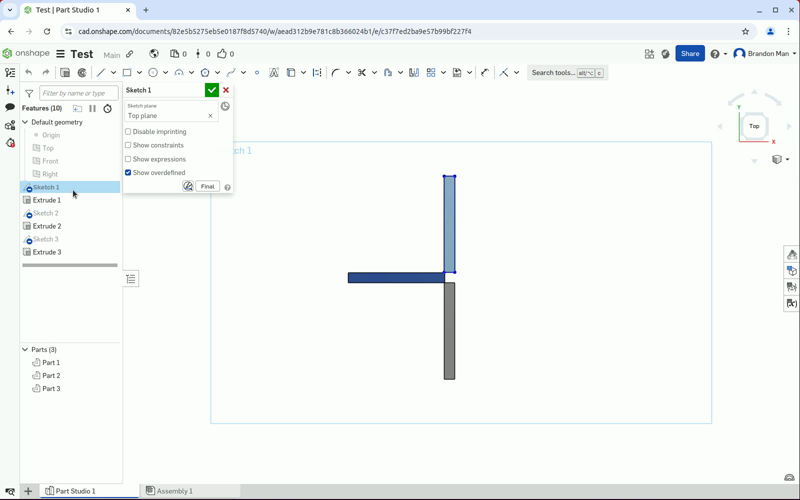
mouse_move(229, 92)
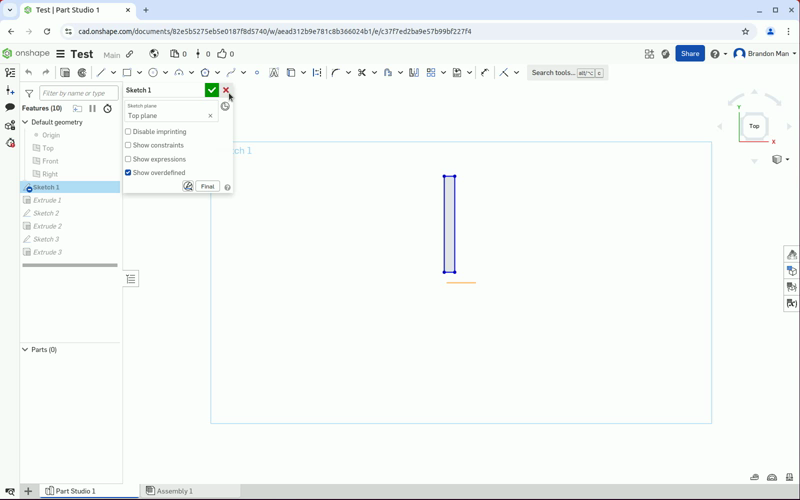
click(229, 92)
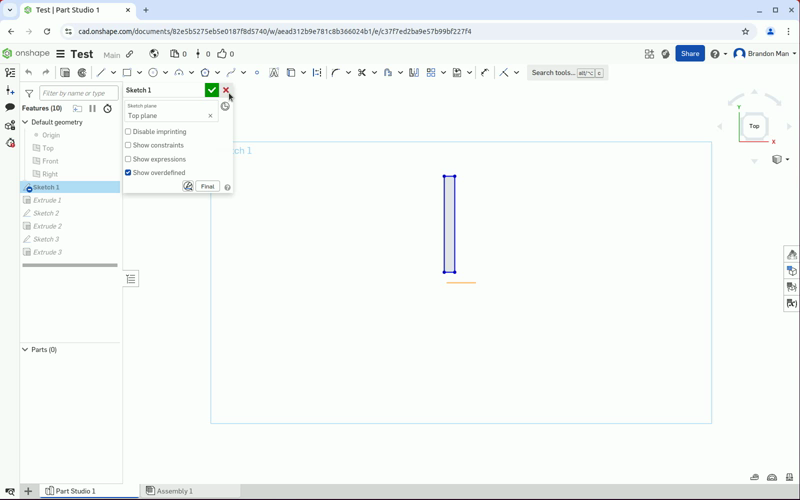
key(shift+s)
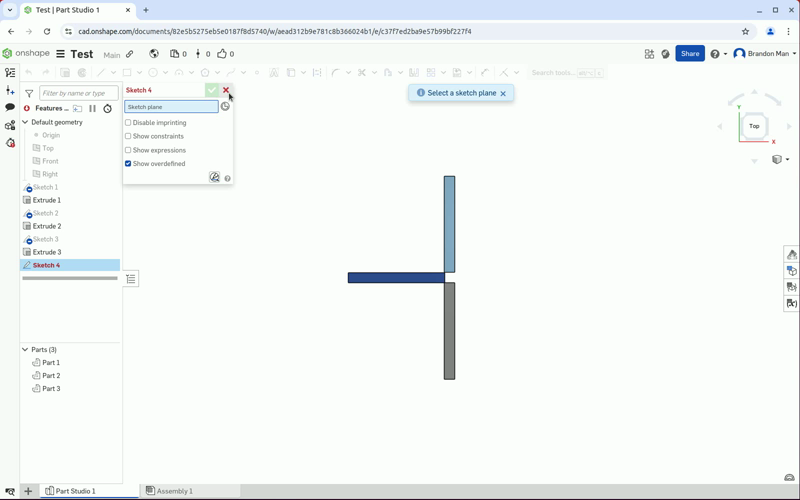
mouse_move(73, 150)
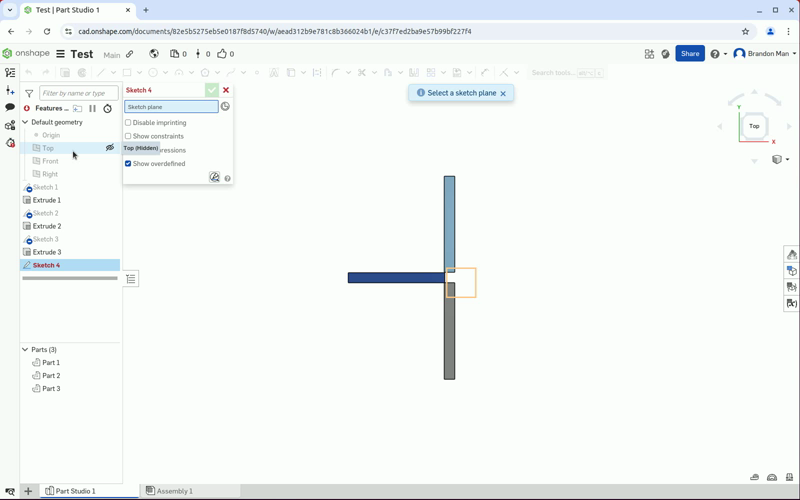
click(73, 150)
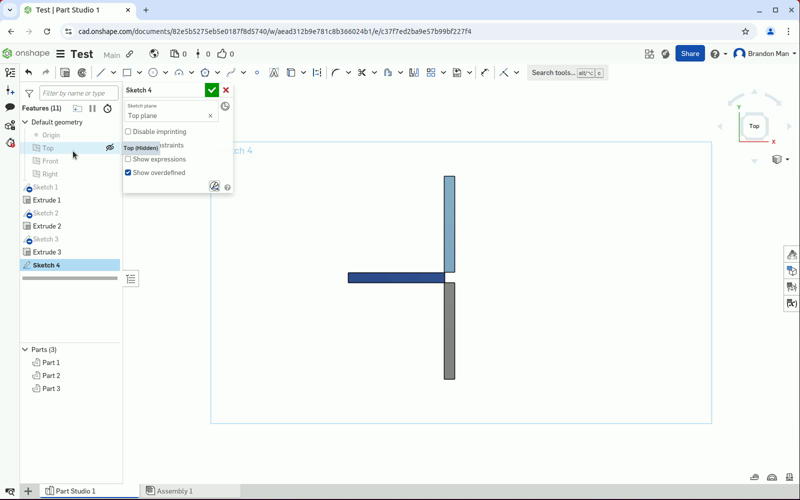
mouse_move(73, 352)
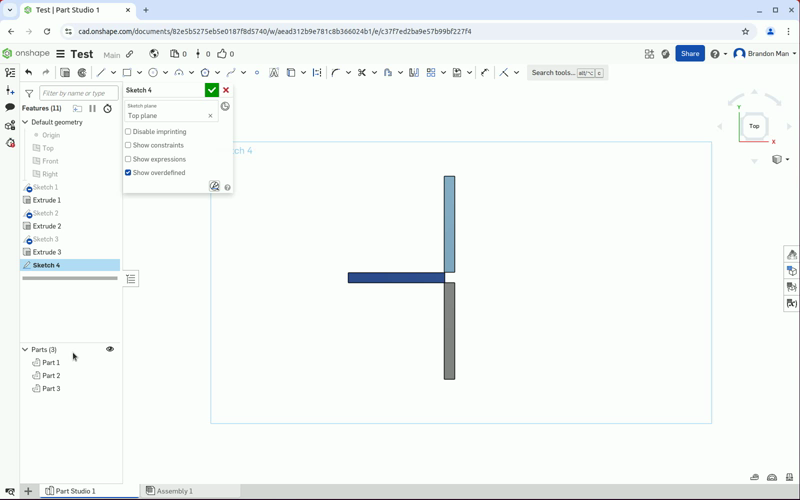
key(y)
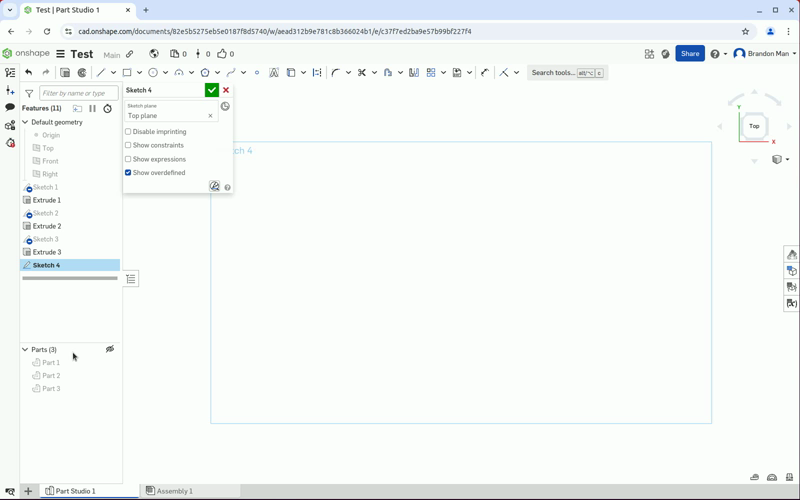
key(l)
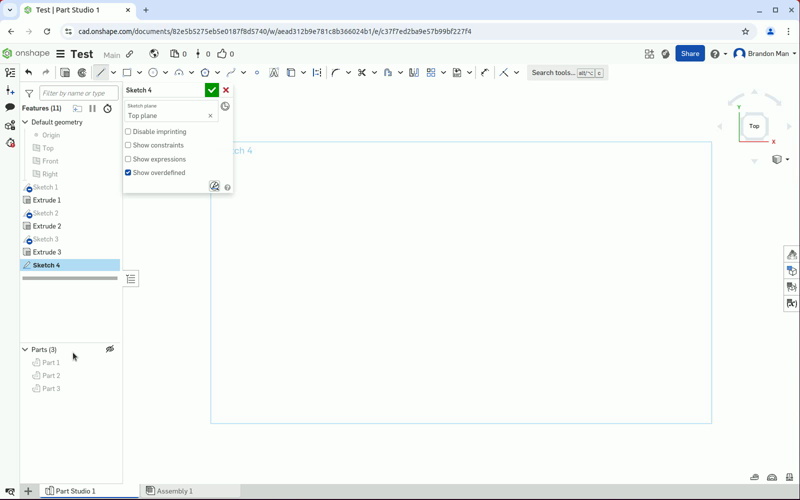
key_down(shift)
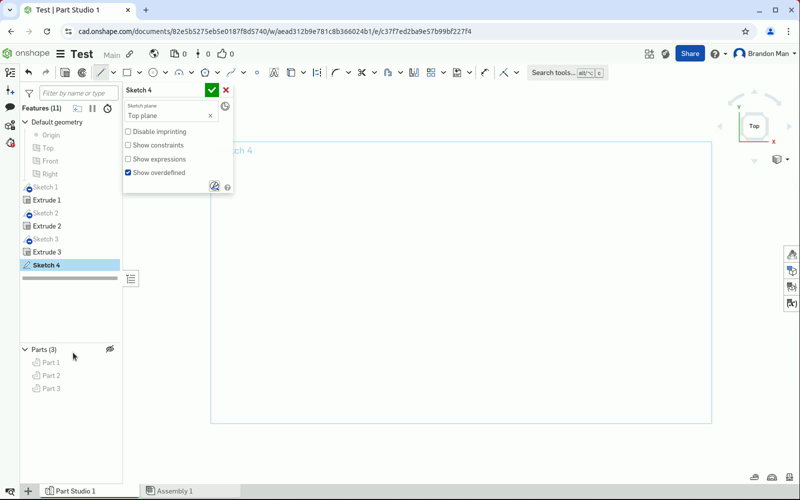
mouse_move(454, 282)
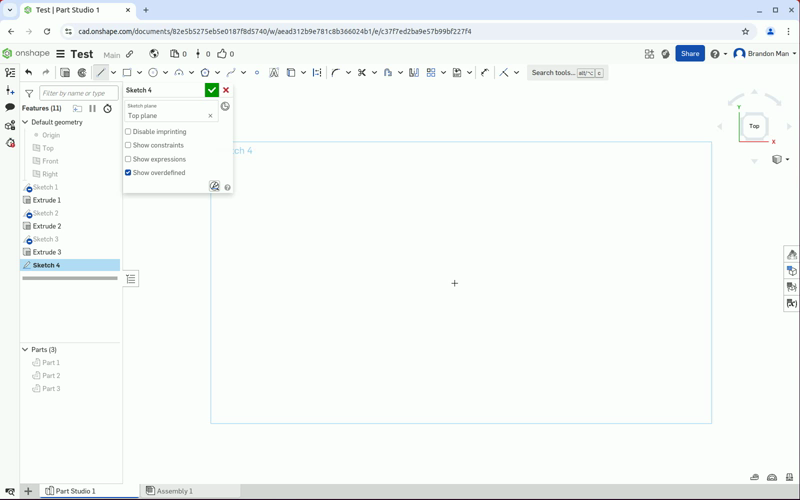
click(454, 282)
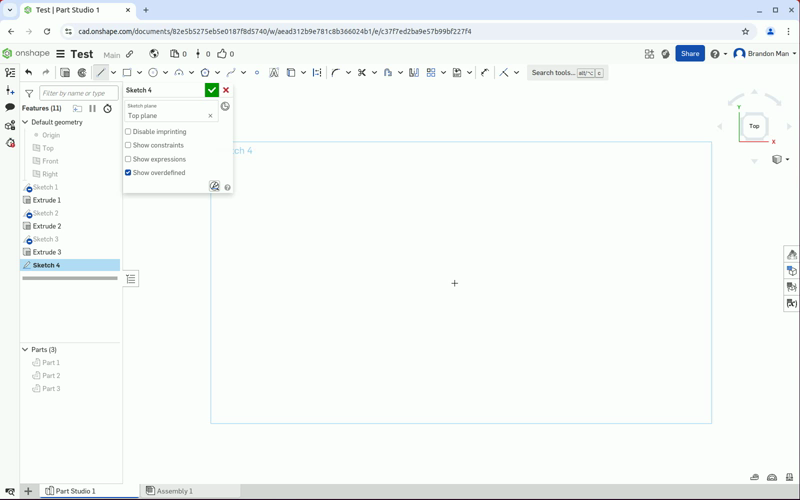
key_up(shift)
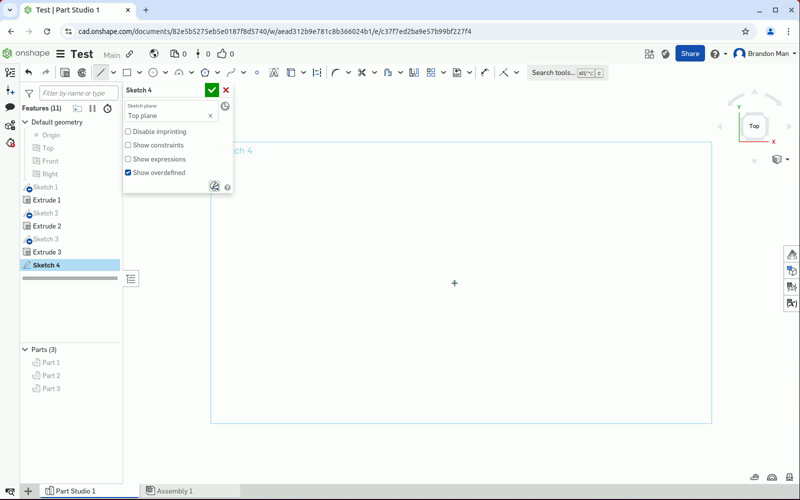
key_down(shift)
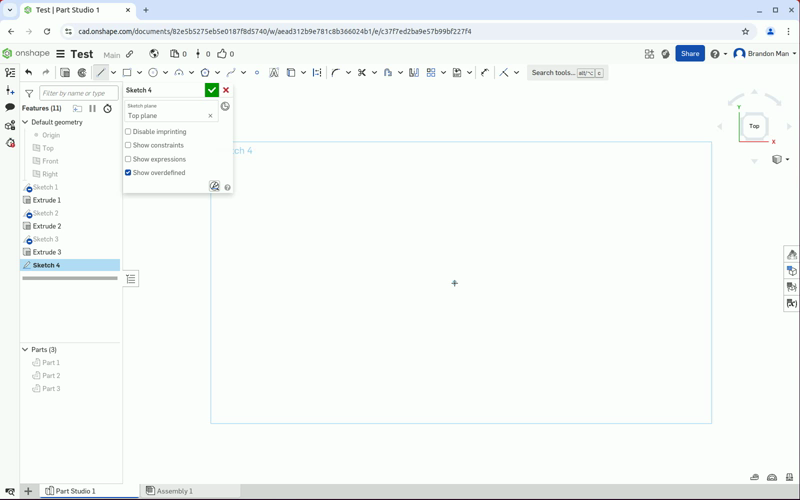
mouse_move(551, 282)
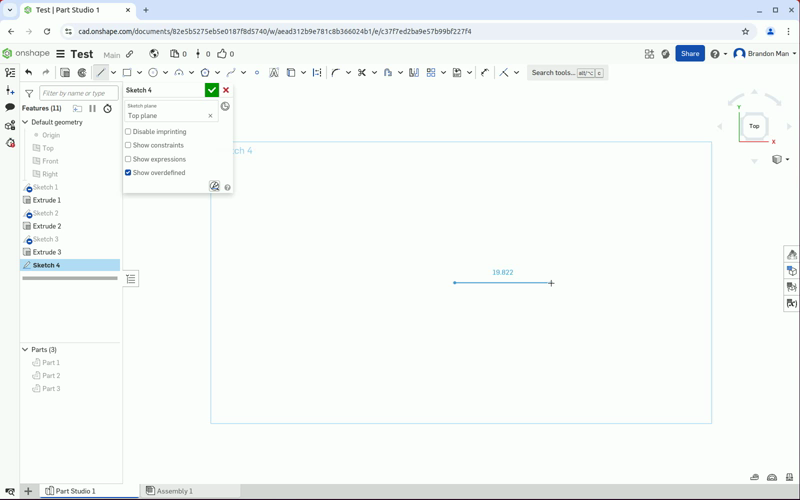
click(551, 282)
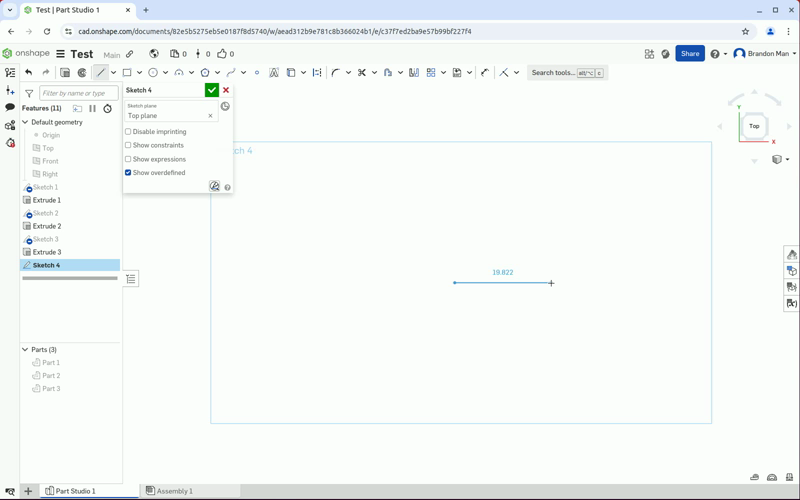
key_up(shift)
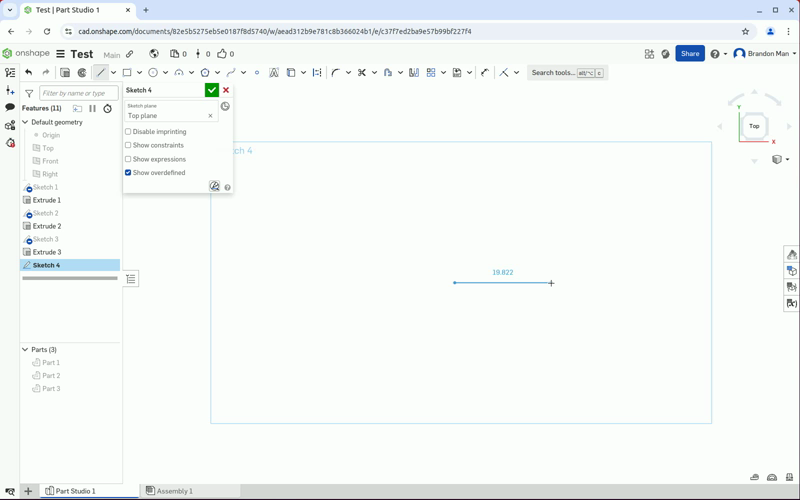
key_down(shift)
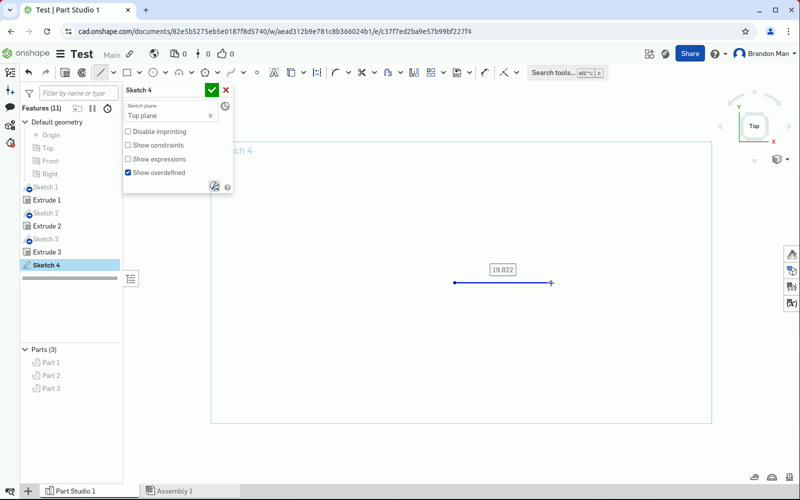
mouse_move(581, 282)
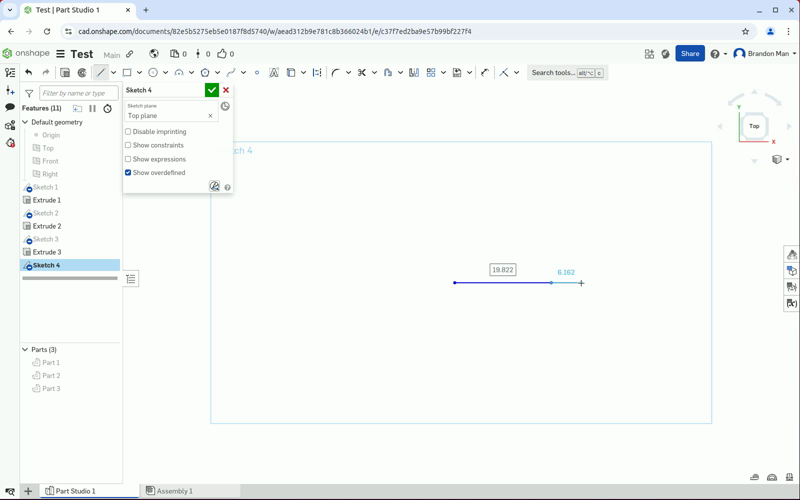
mouse_move(551, 272)
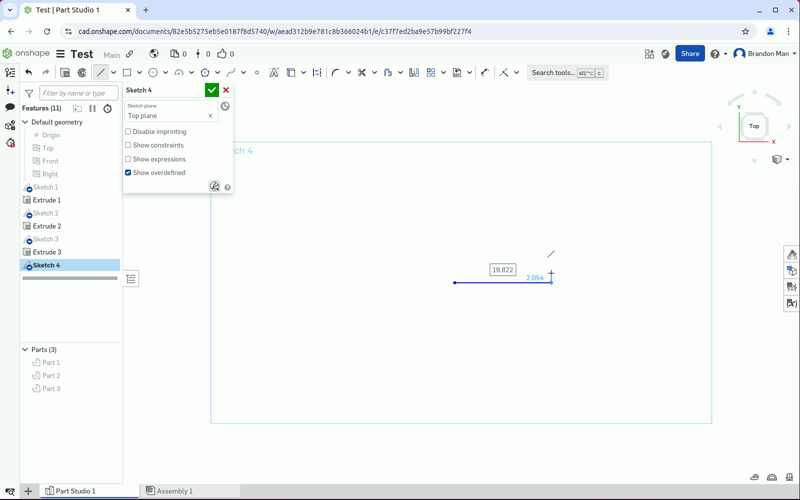
click(551, 272)
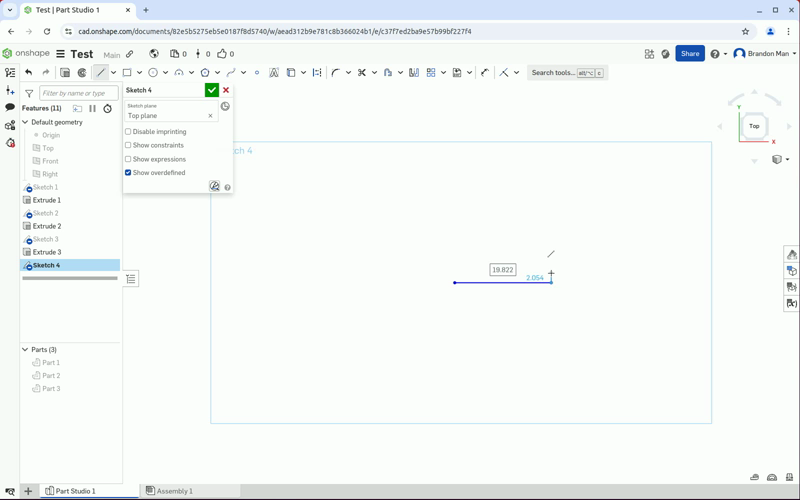
key_up(shift)
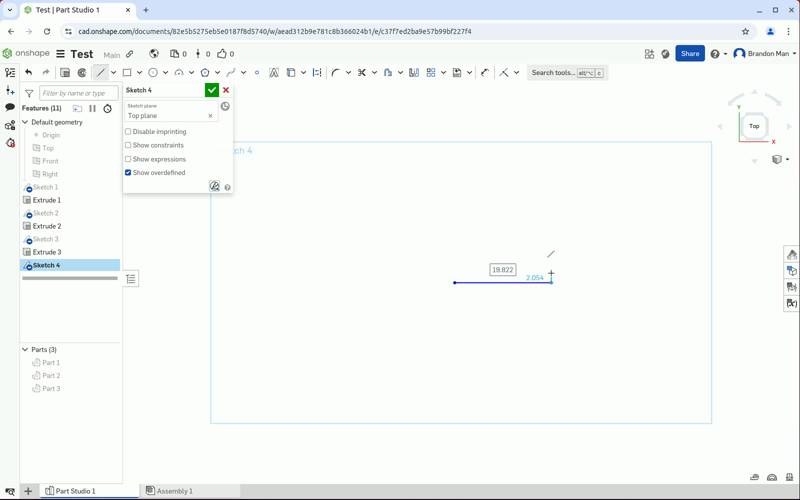
key_down(shift)
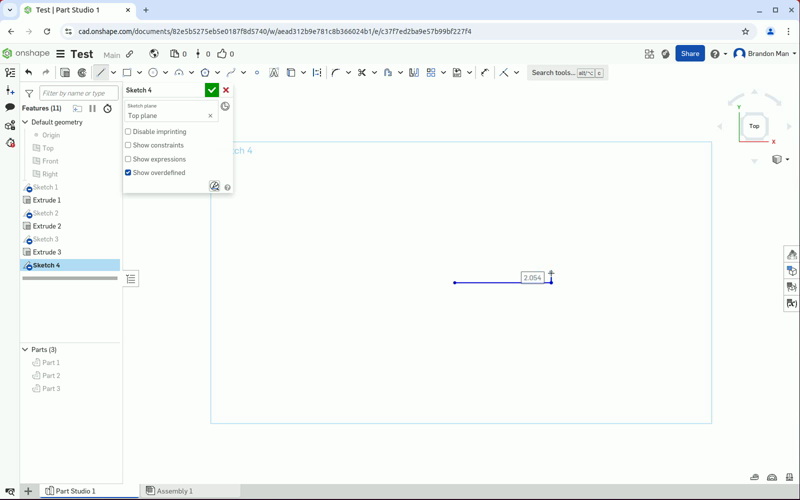
mouse_move(454, 272)
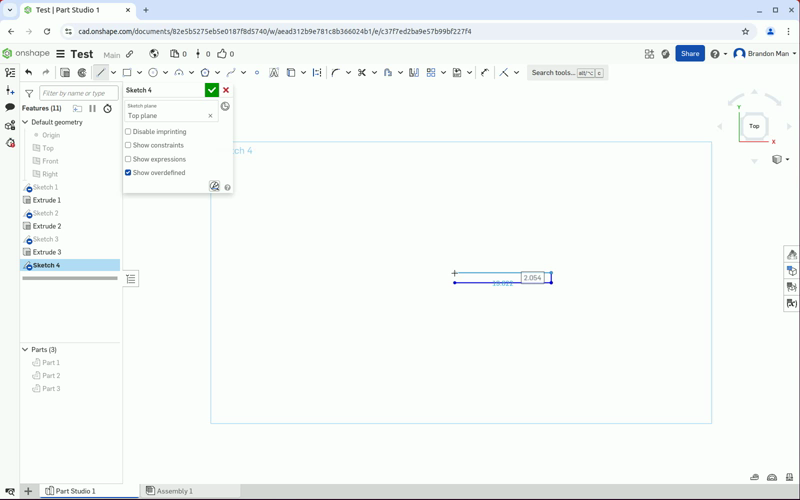
click(454, 272)
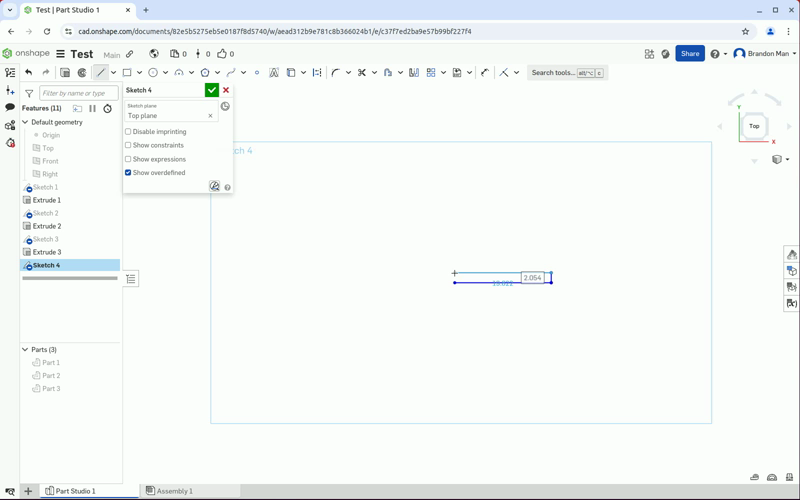
key_up(shift)
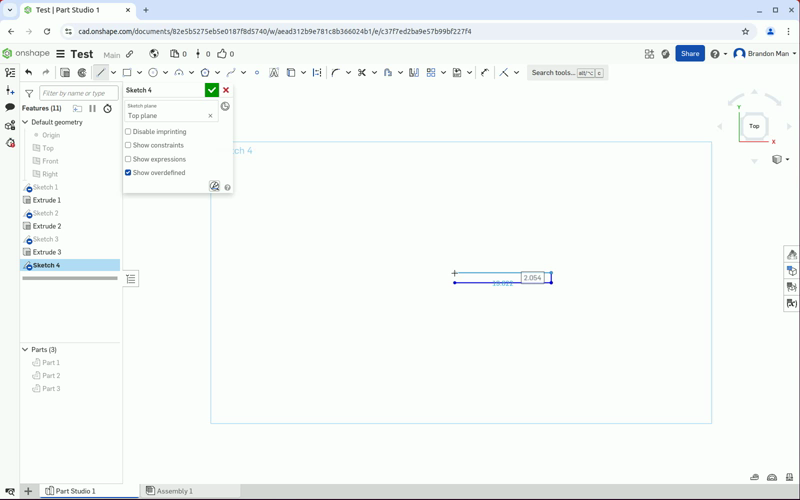
mouse_move(484, 272)
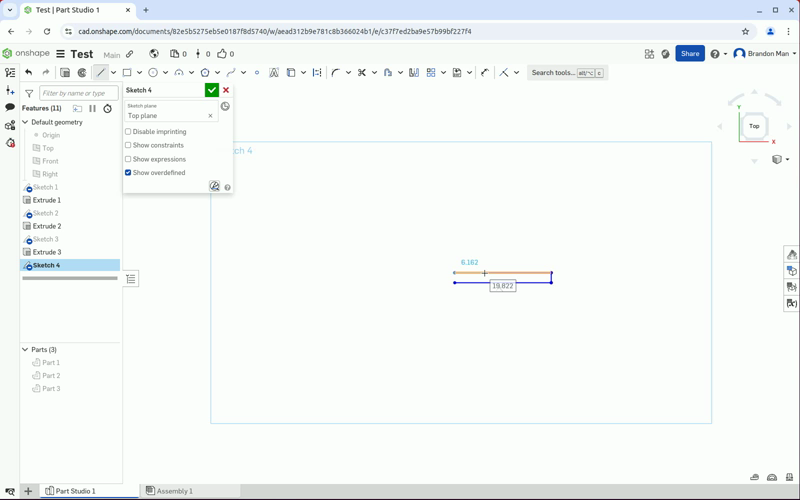
key_down(shift)
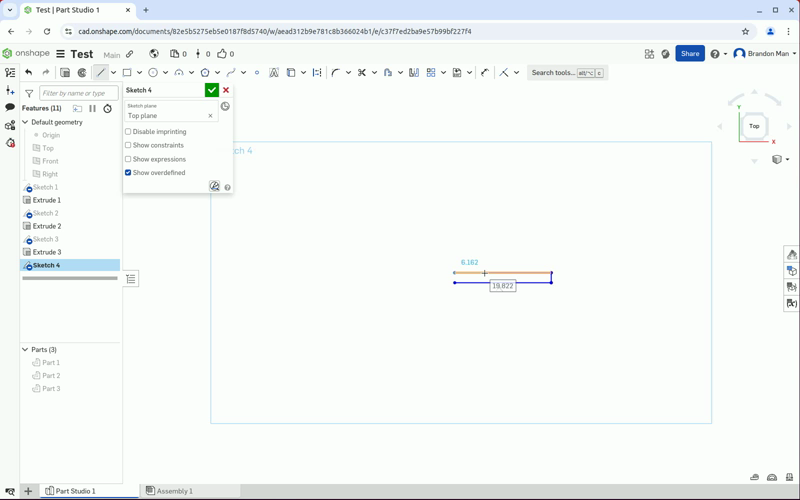
mouse_move(454, 282)
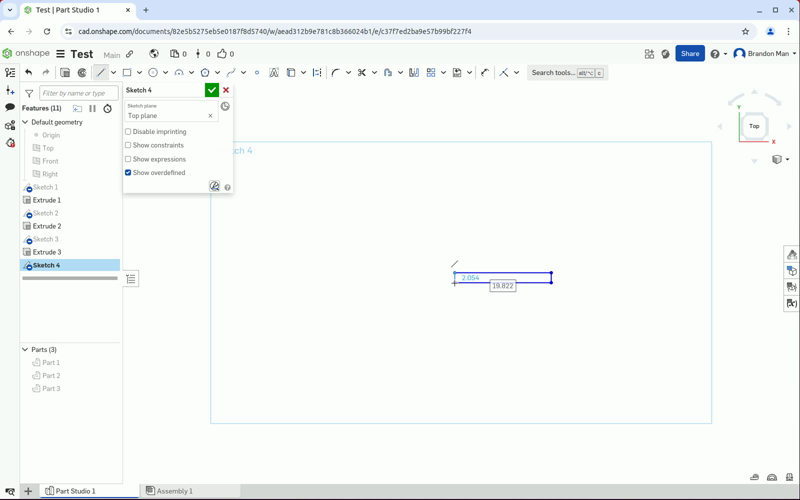
key_up(shift)
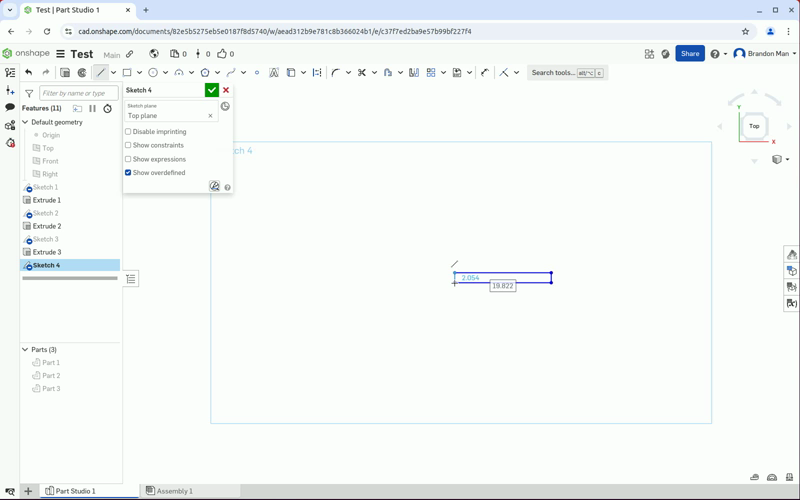
click(454, 282)
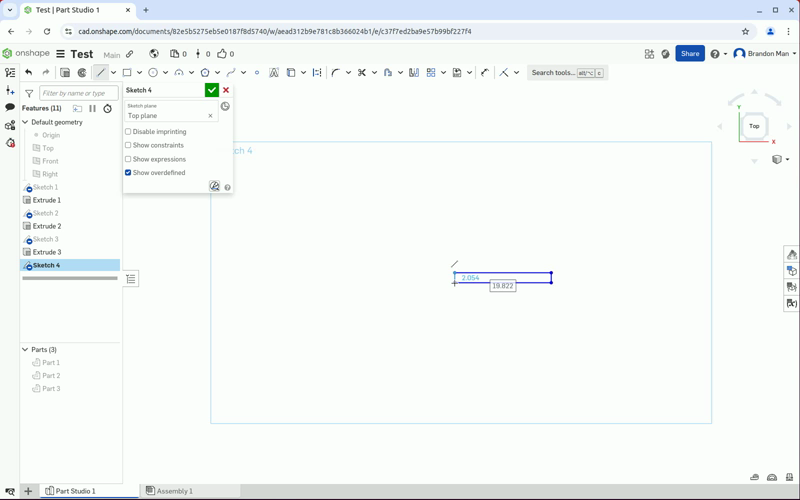
key(esc)
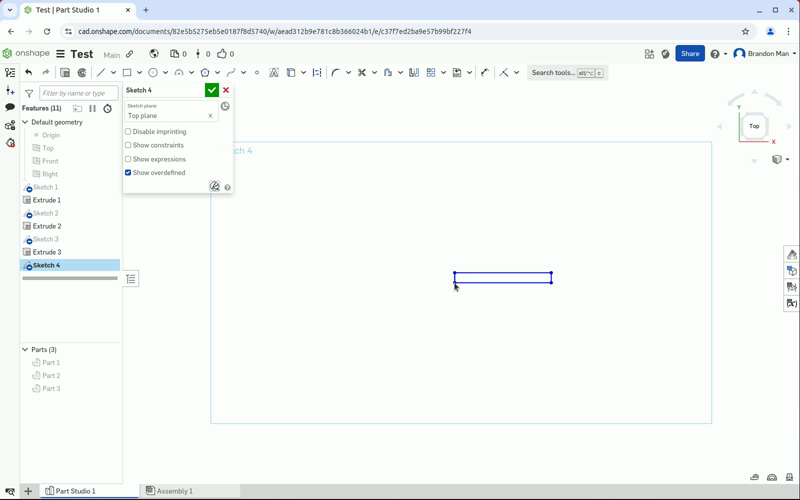
mouse_move(538, 282)
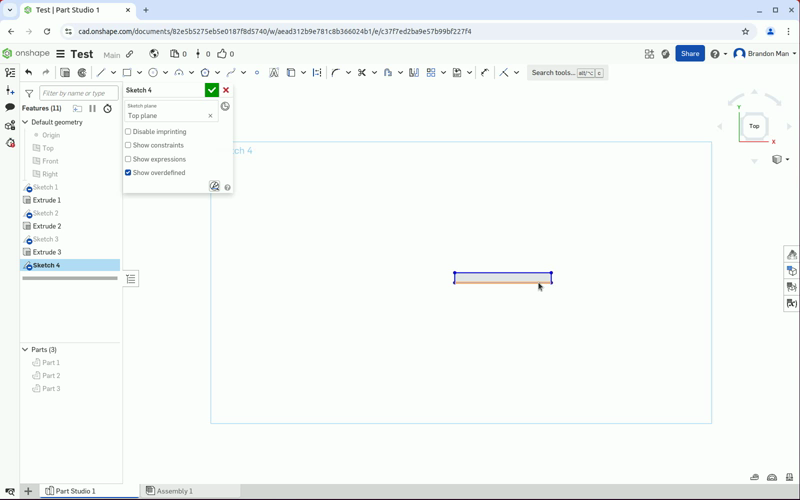
scroll(6)
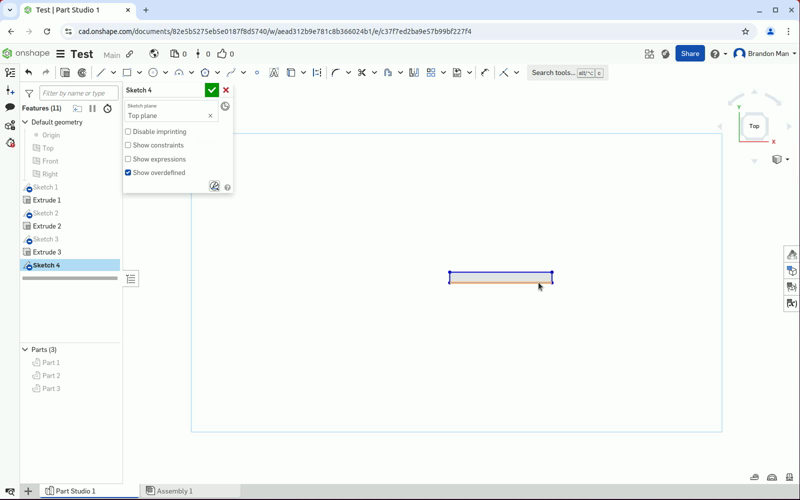
scroll(6)
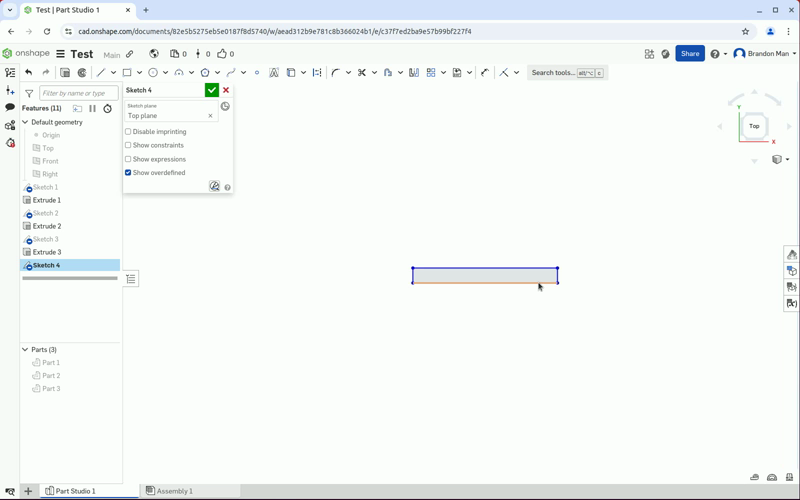
scroll(6)
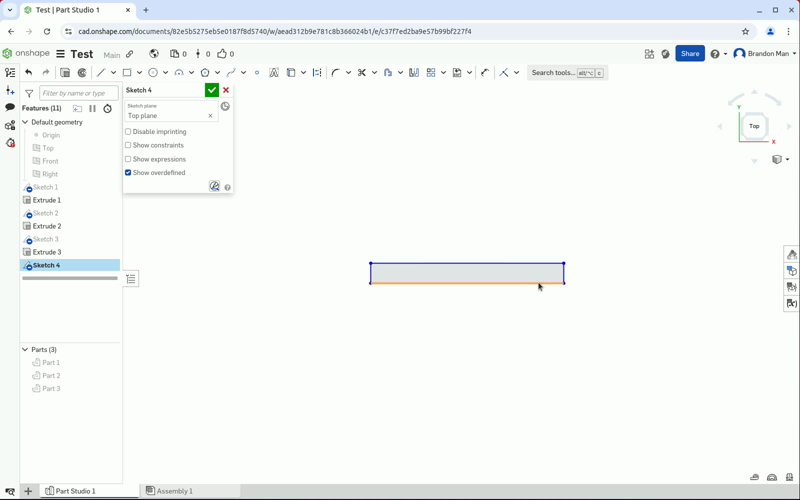
scroll(6)
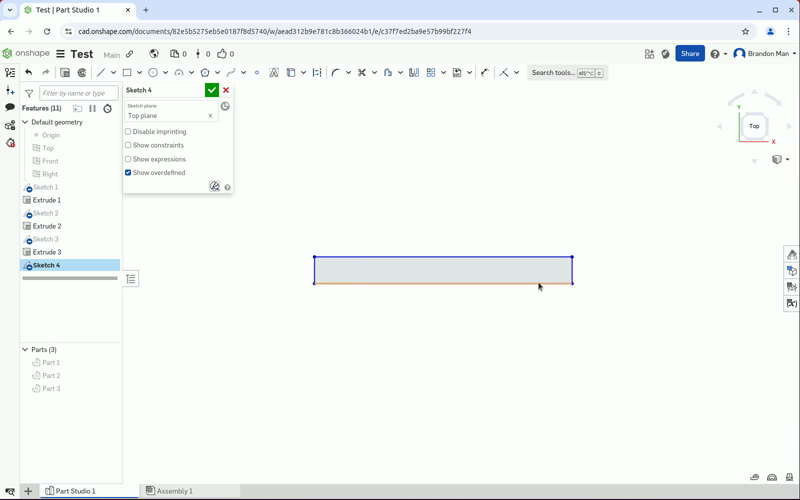
scroll(6)
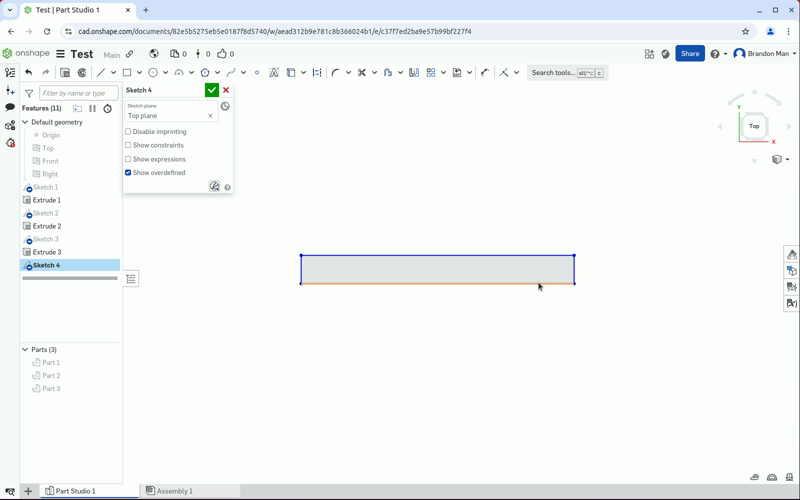
scroll(6)
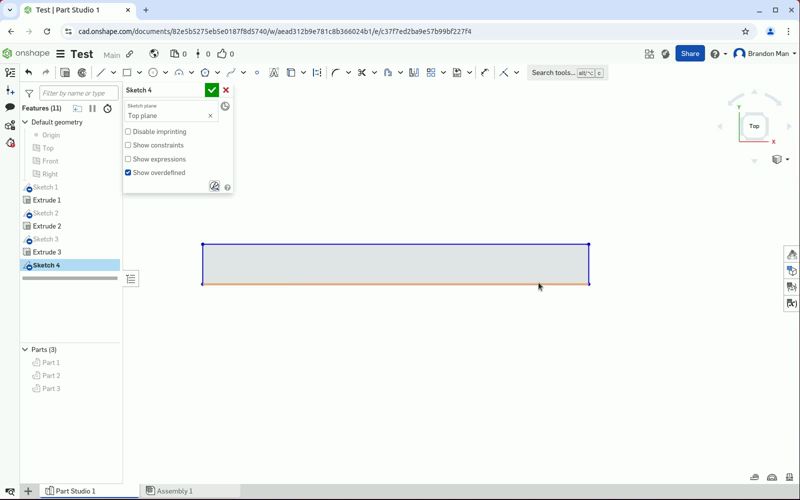
scroll(6)
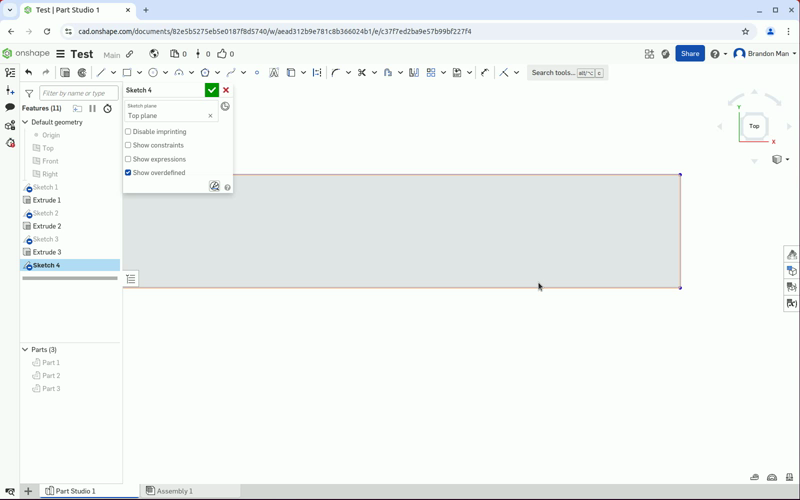
click(538, 282)
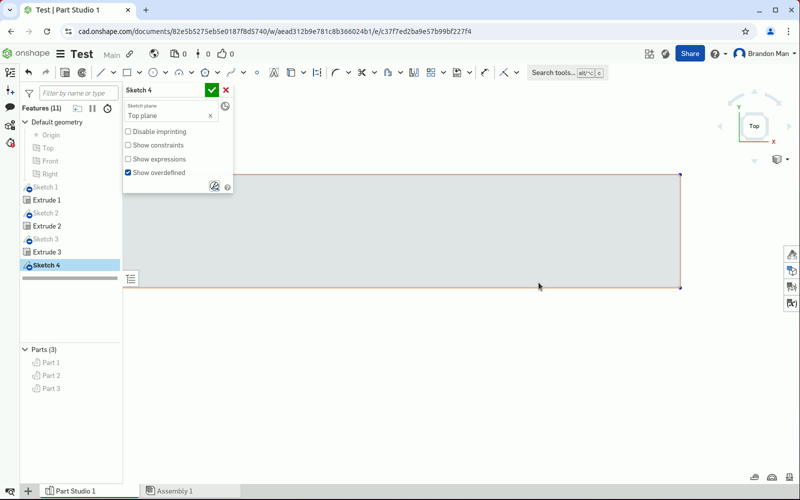
scroll(-6)
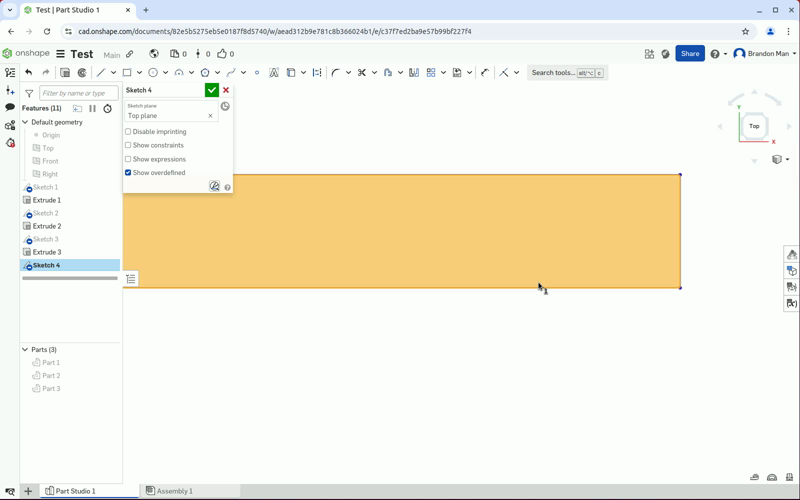
scroll(-6)
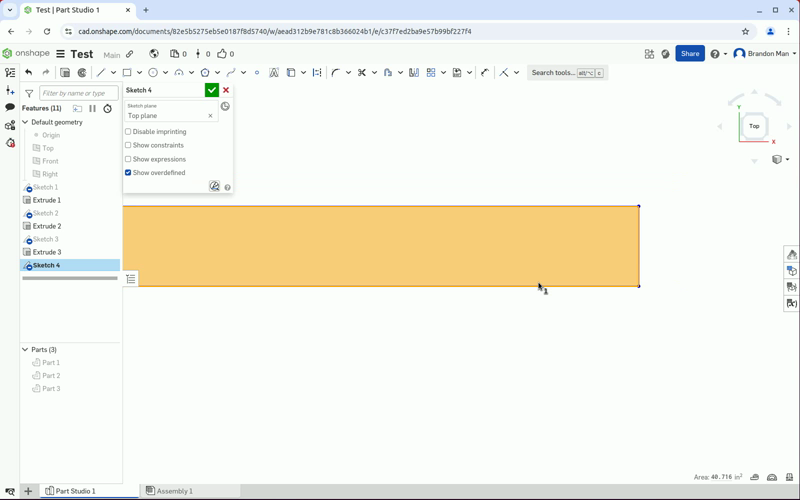
scroll(-6)
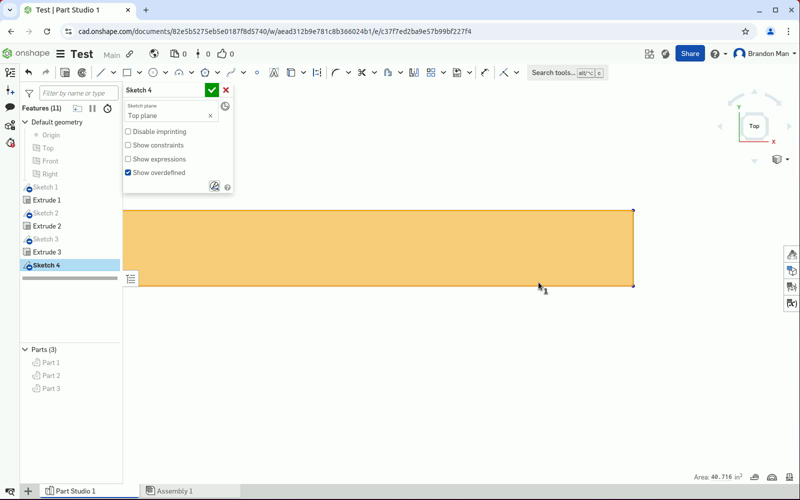
scroll(-6)
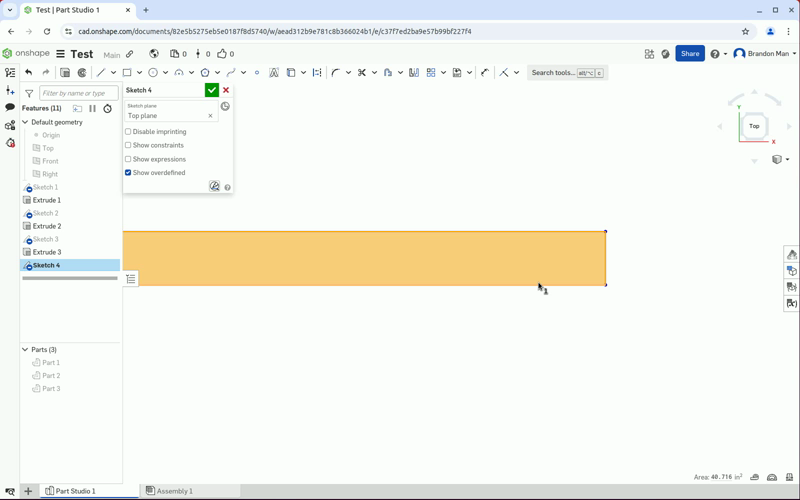
scroll(-6)
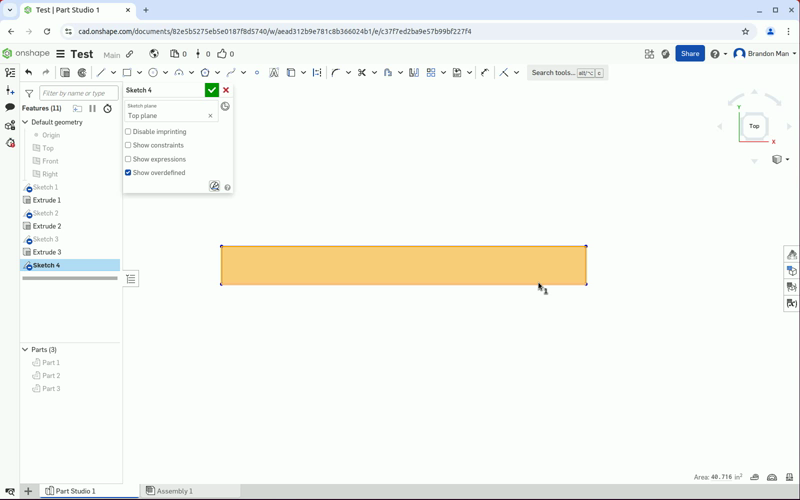
scroll(-6)
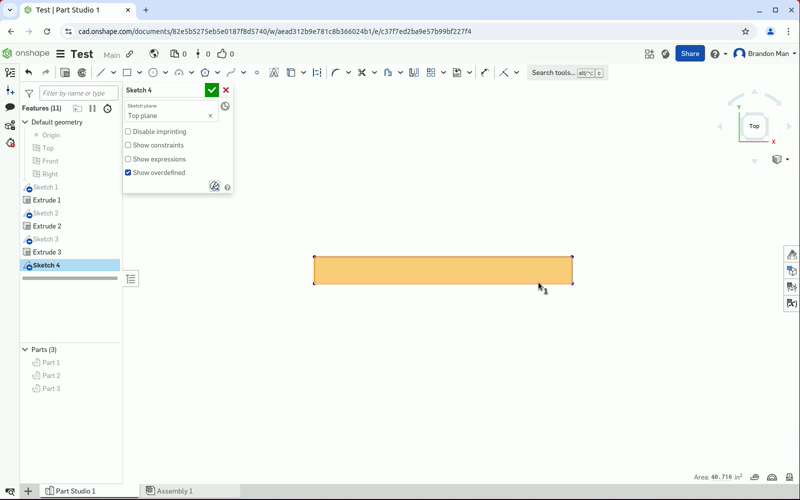
scroll(-6)
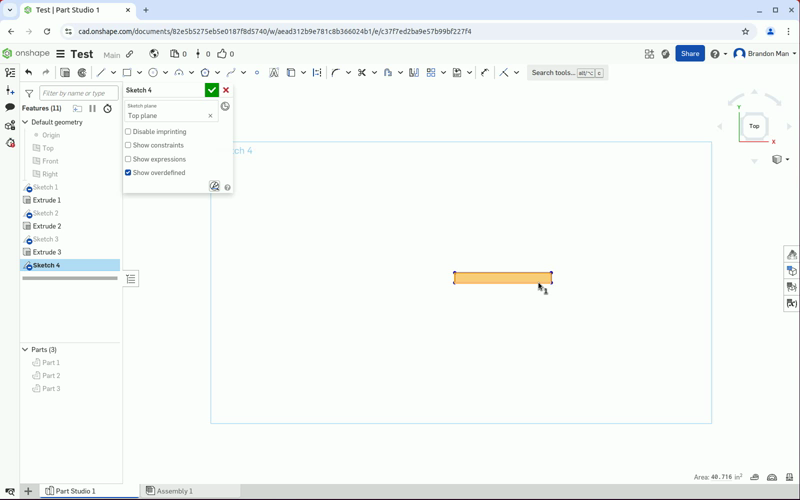
mouse_move(73, 352)
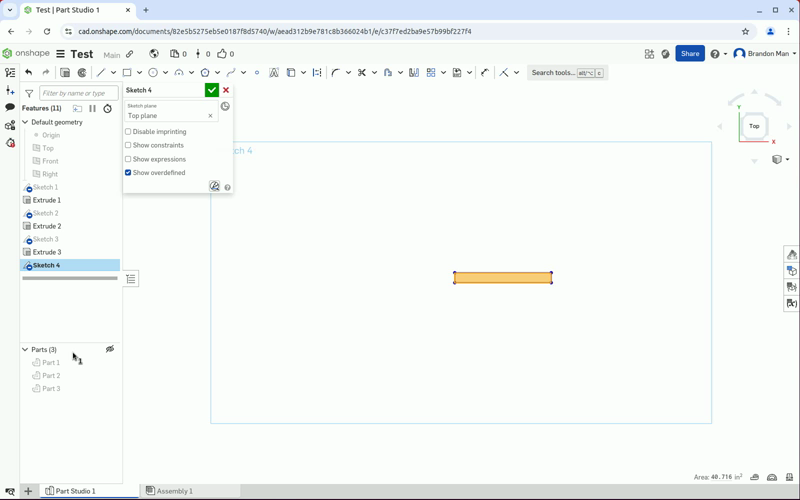
key(shift+y)
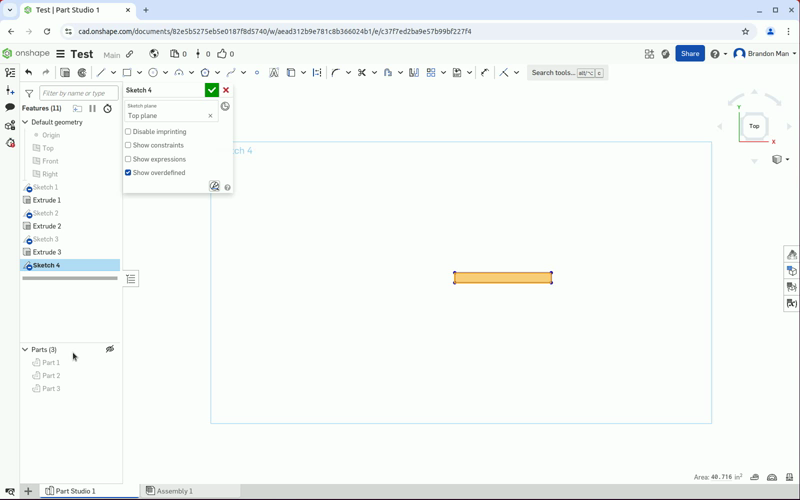
key(shift+e)
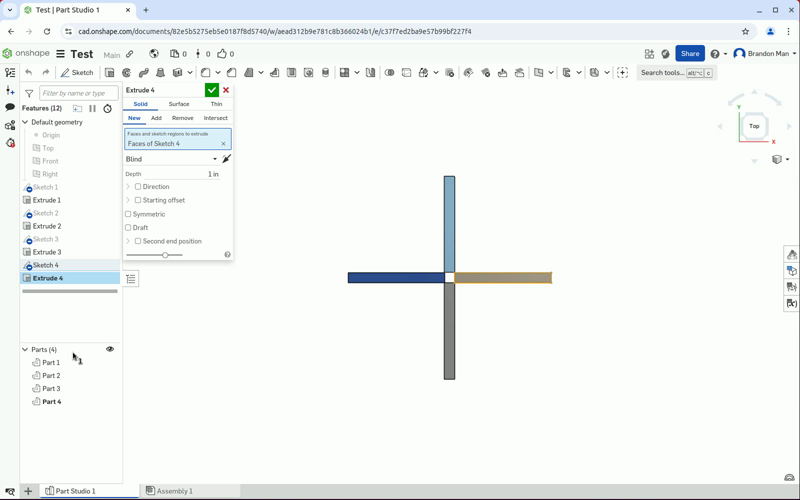
mouse_move(143, 106)
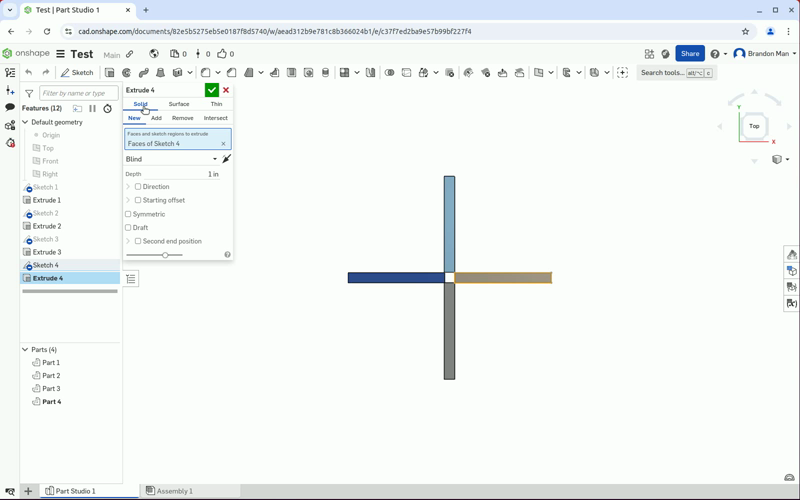
click(143, 106)
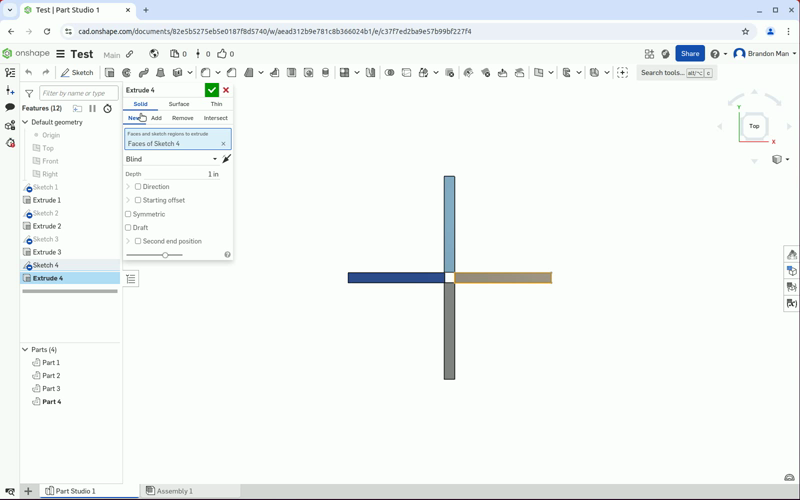
mouse_move(137, 120)
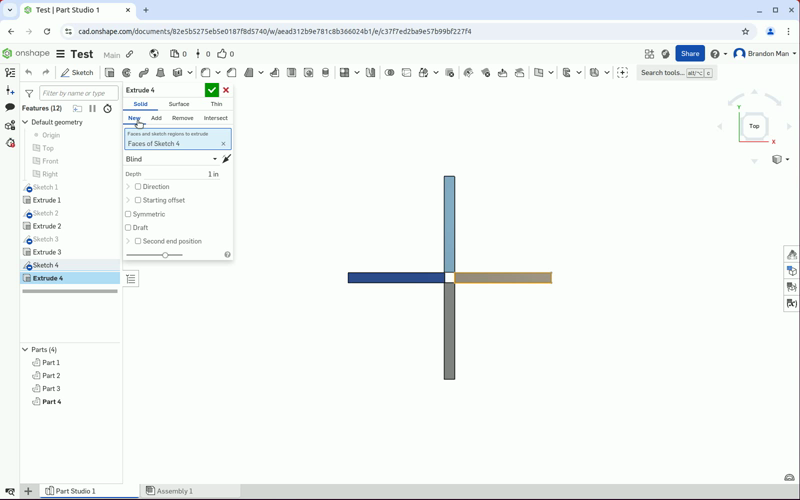
click(137, 120)
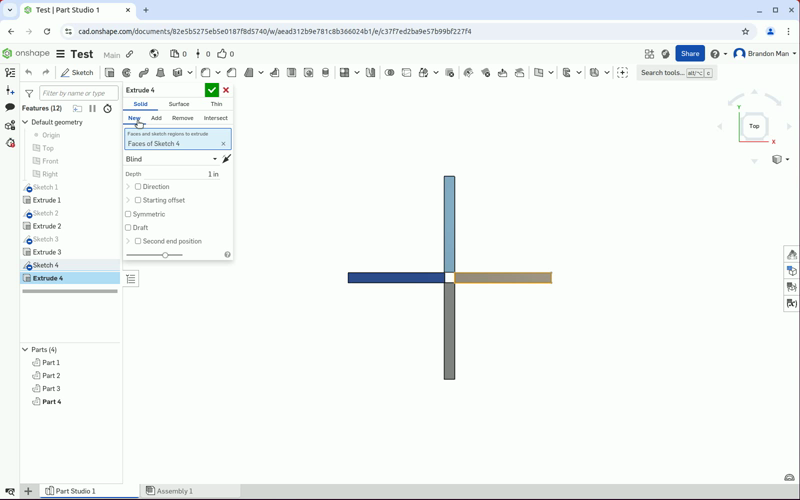
key(tab, 4)
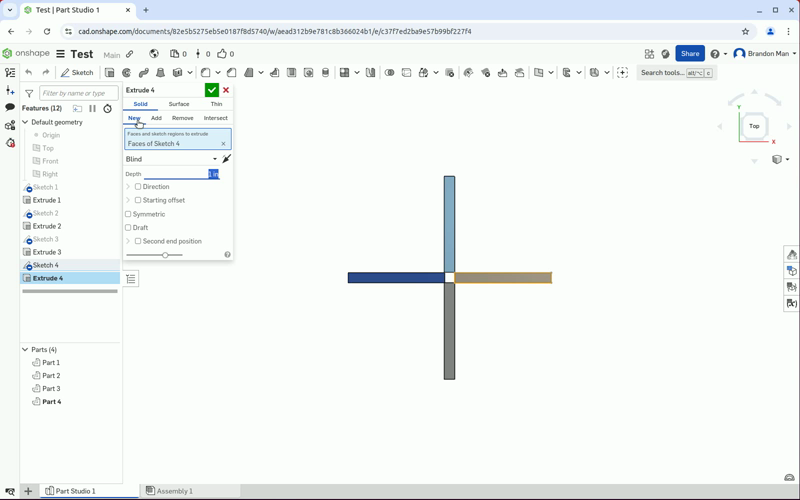
text(15.646)
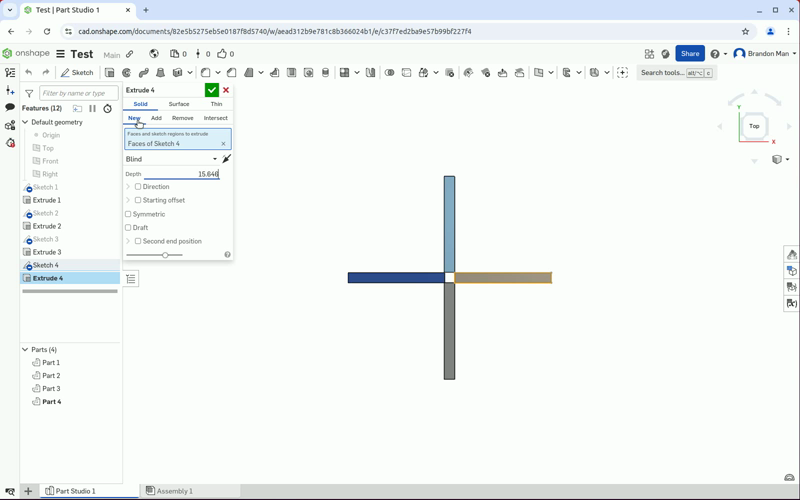
key(enter)
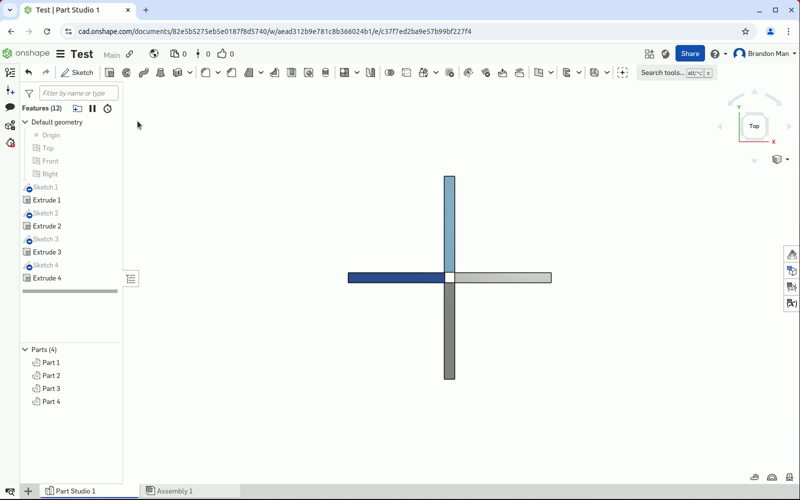
key(shift+h)
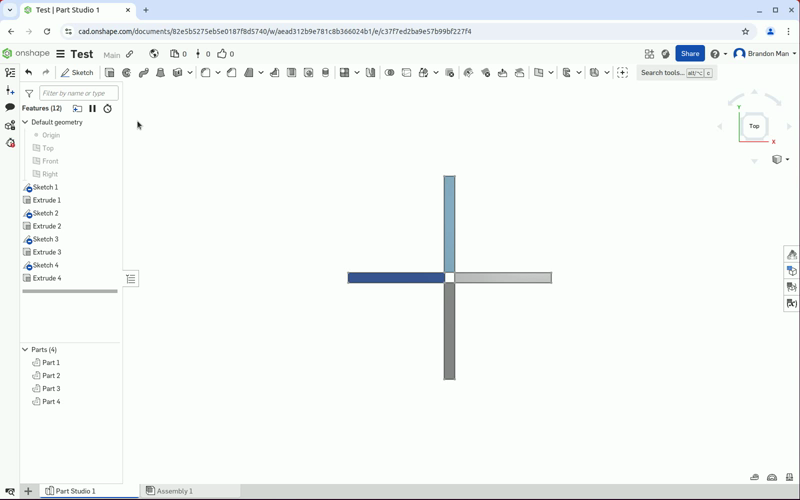
key(shift+h)
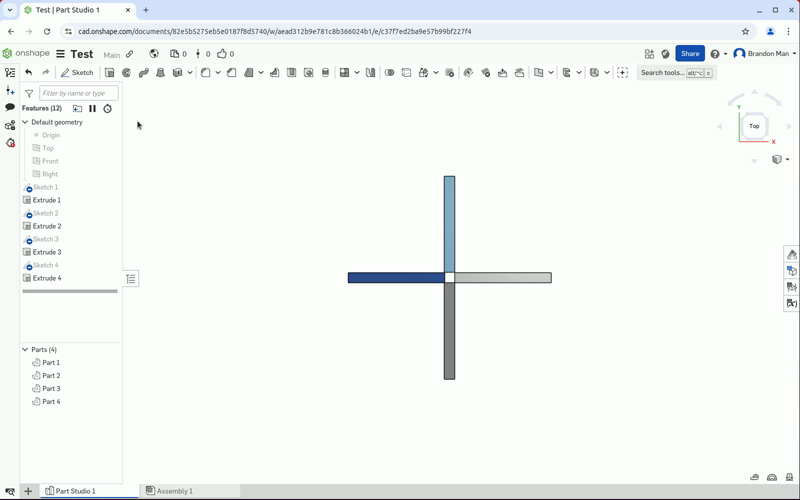
mouse_move(73, 189)
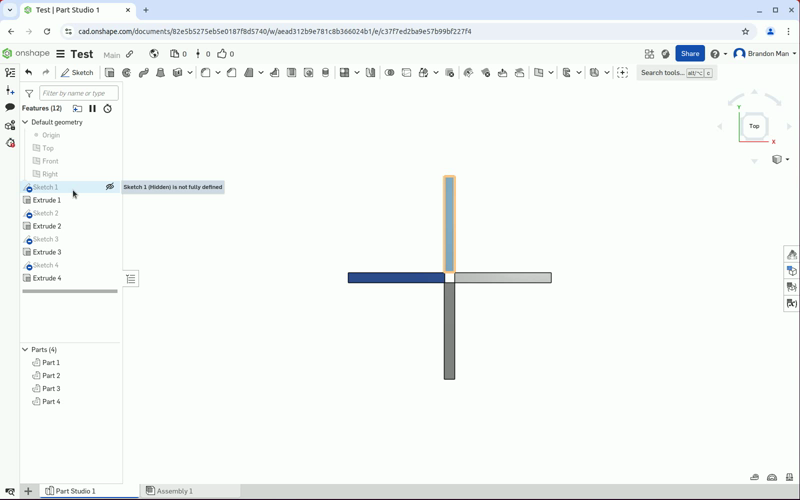
click(73, 189)
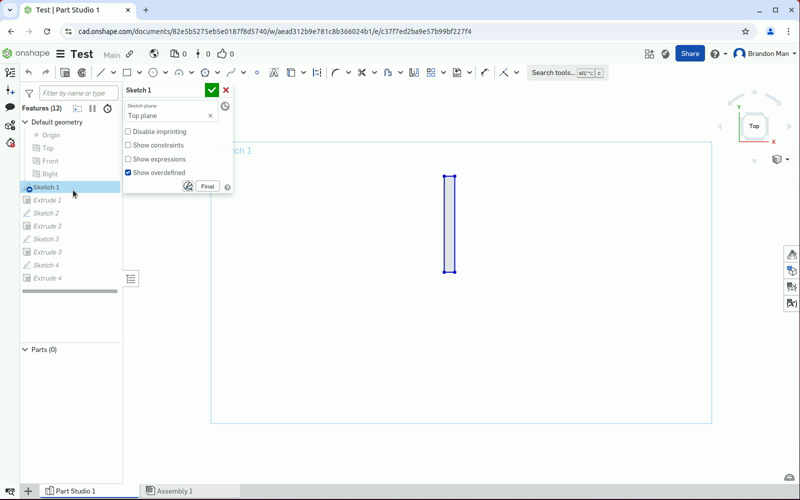
mouse_move(229, 92)
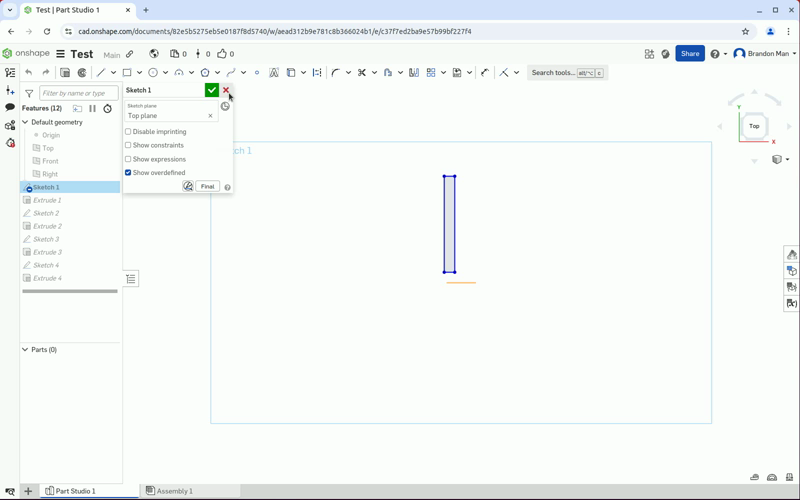
click(229, 92)
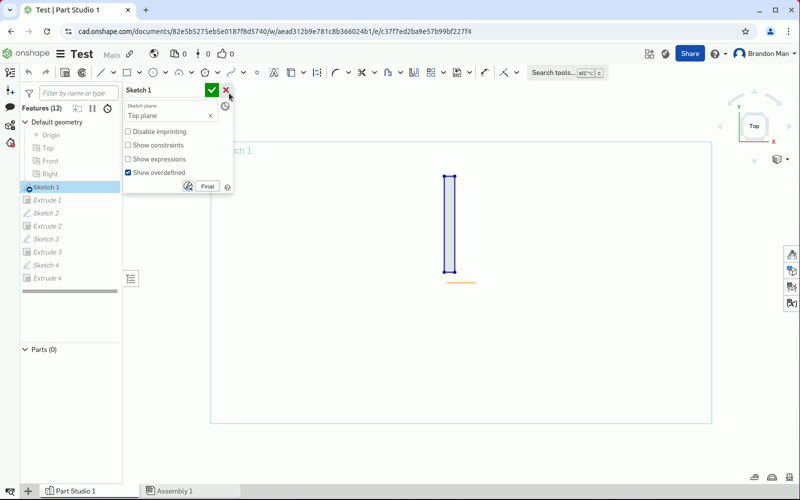
key(shift+s)
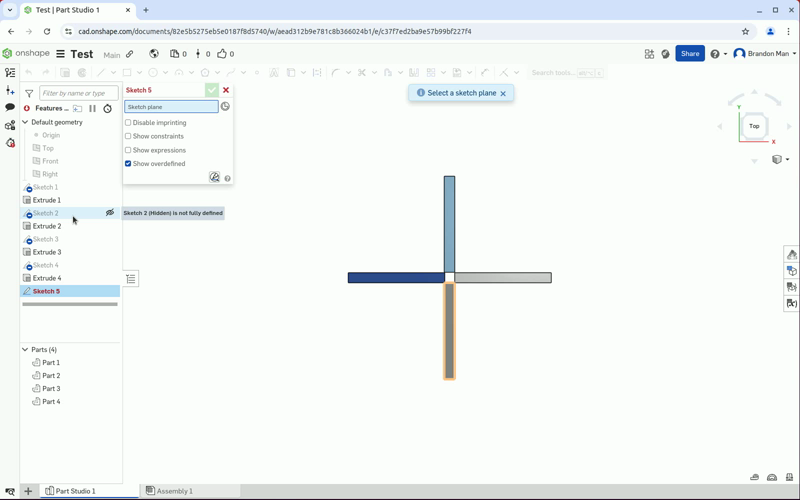
scroll(3)
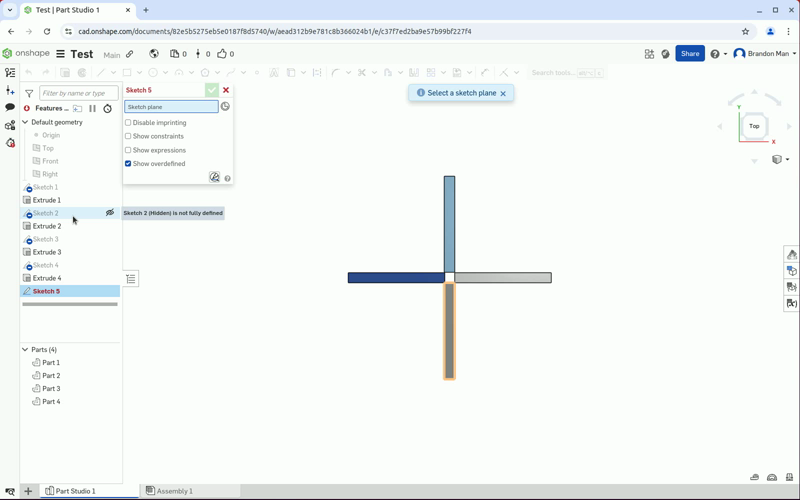
mouse_move(73, 150)
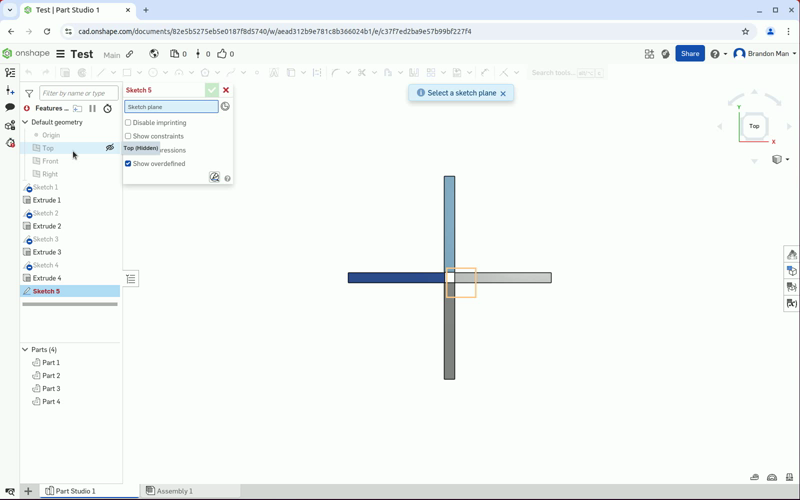
click(73, 150)
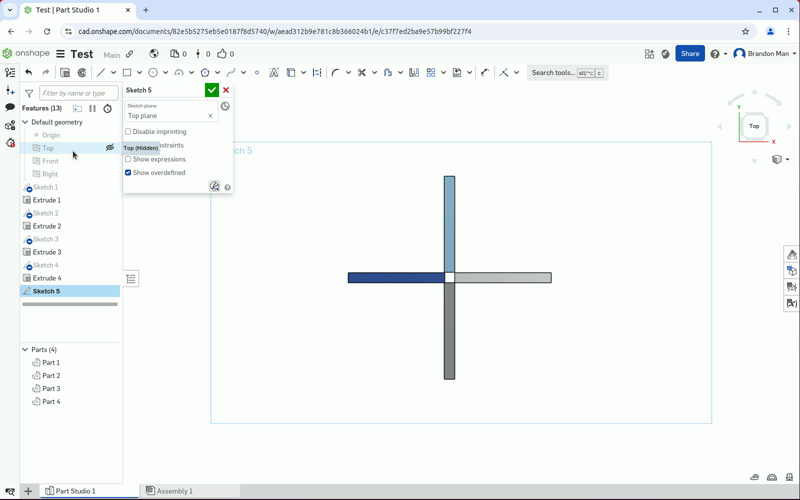
mouse_move(73, 352)
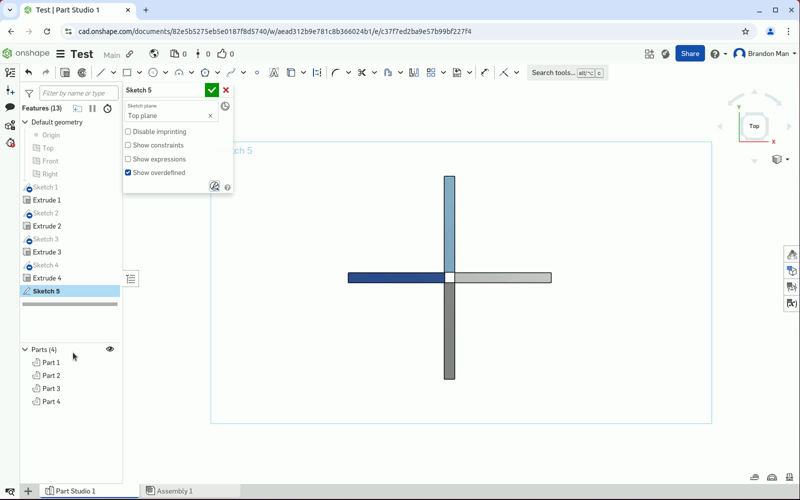
key(y)
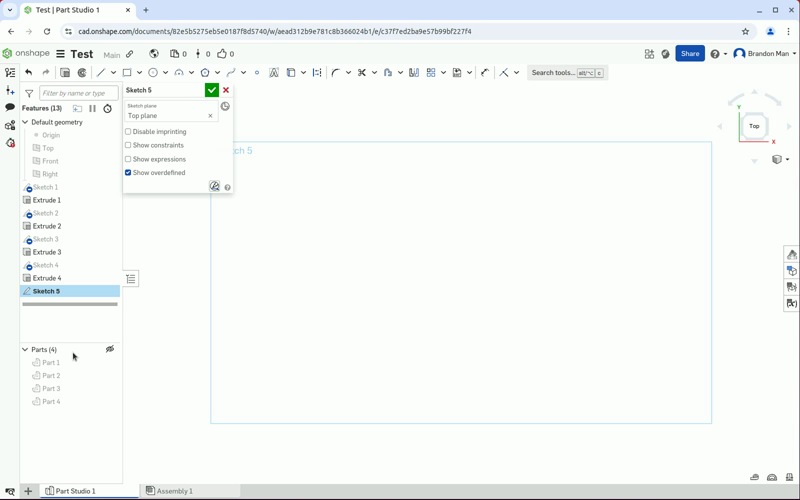
key(l)
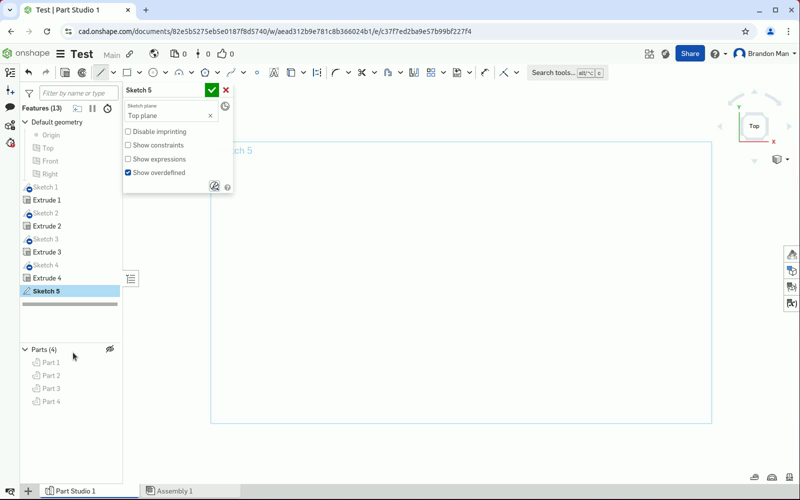
key_down(shift)
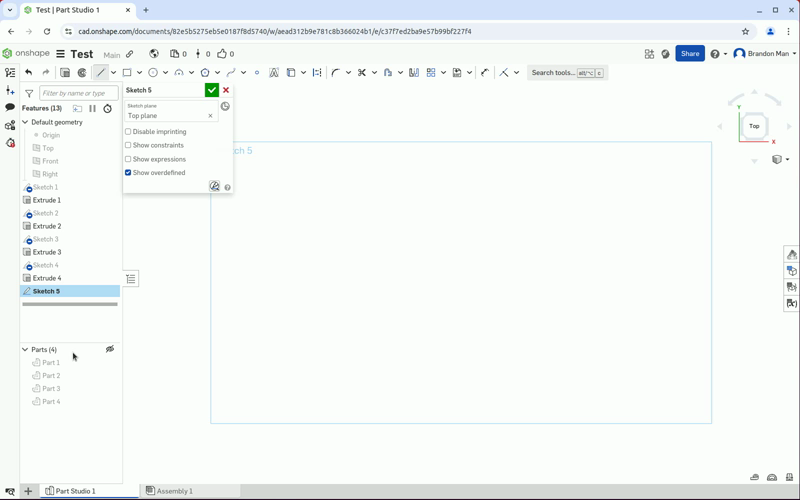
mouse_move(444, 282)
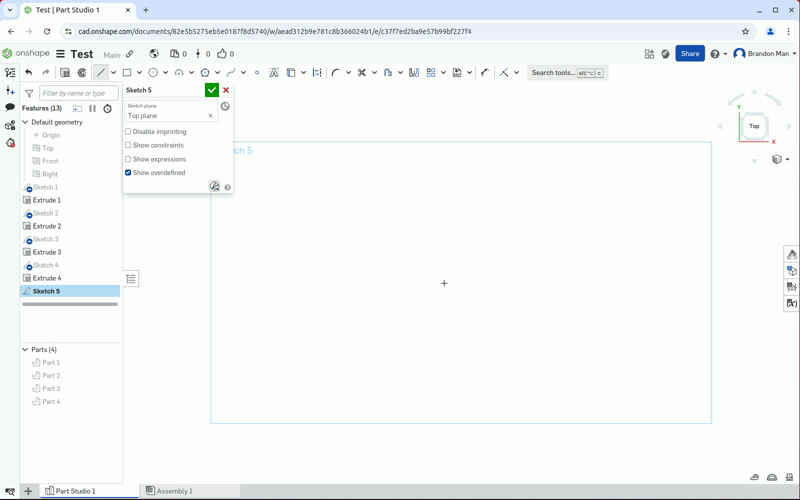
click(444, 282)
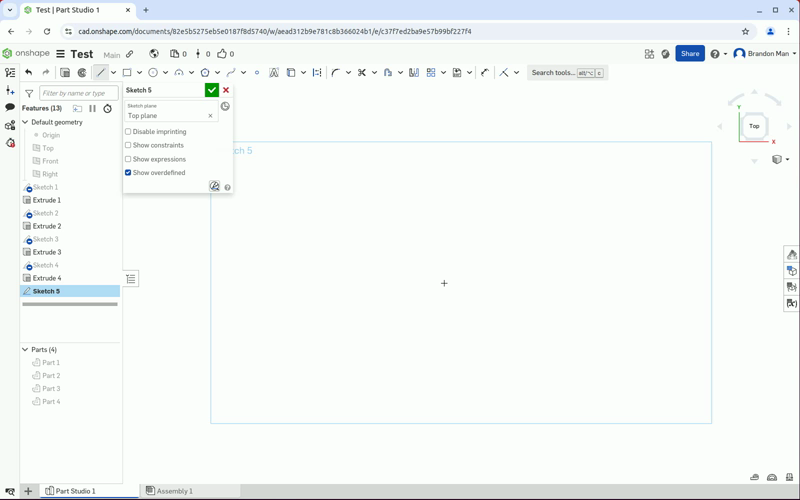
key_up(shift)
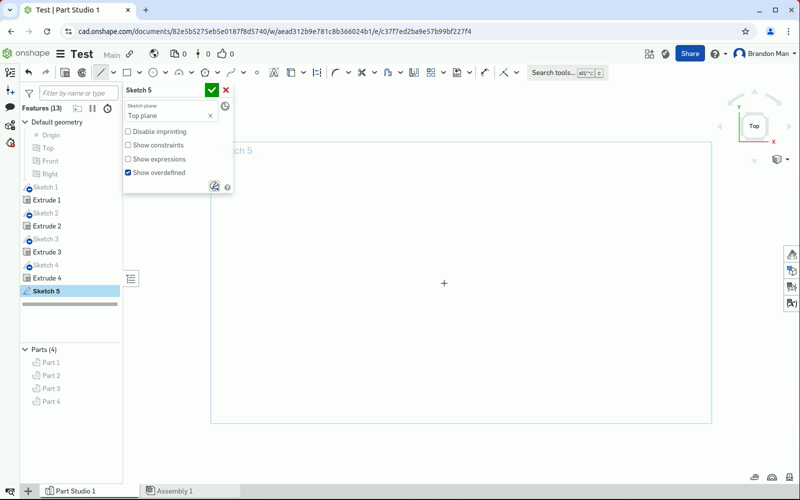
key_down(shift)
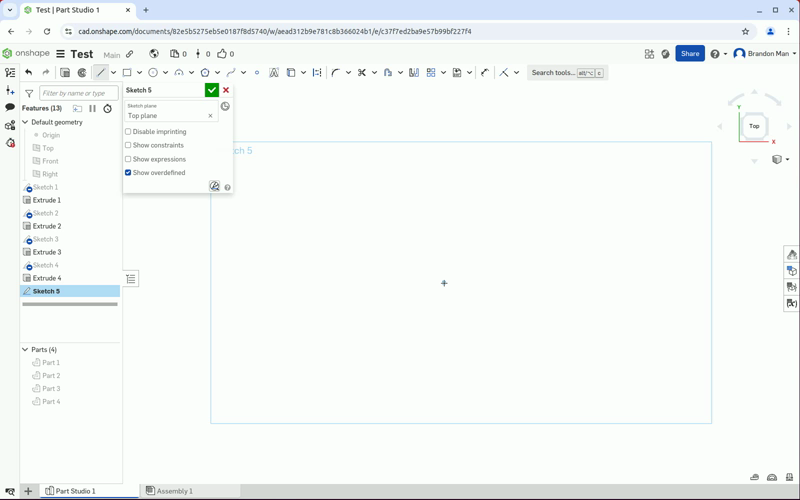
mouse_move(474, 282)
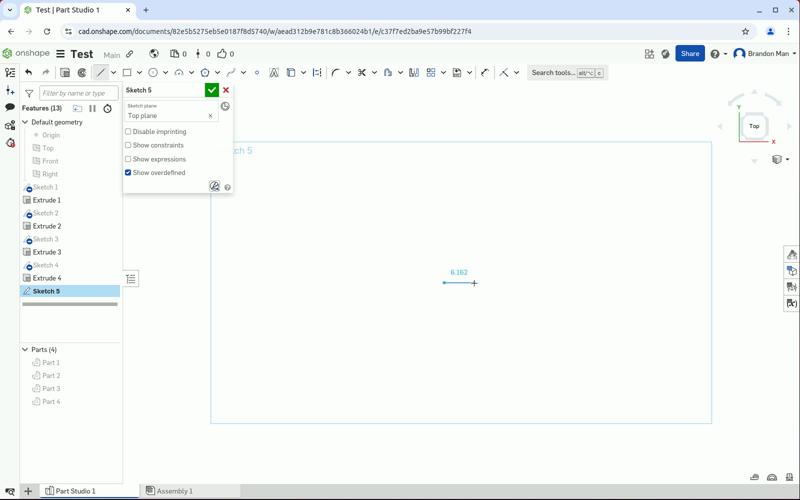
mouse_move(456, 282)
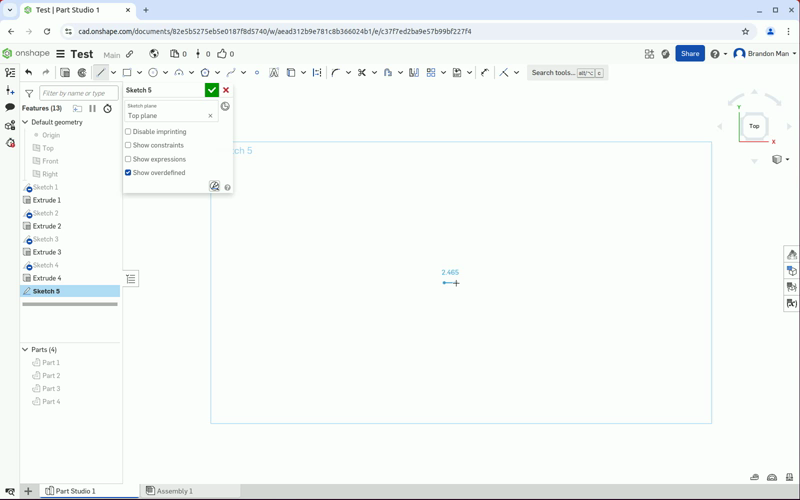
click(456, 282)
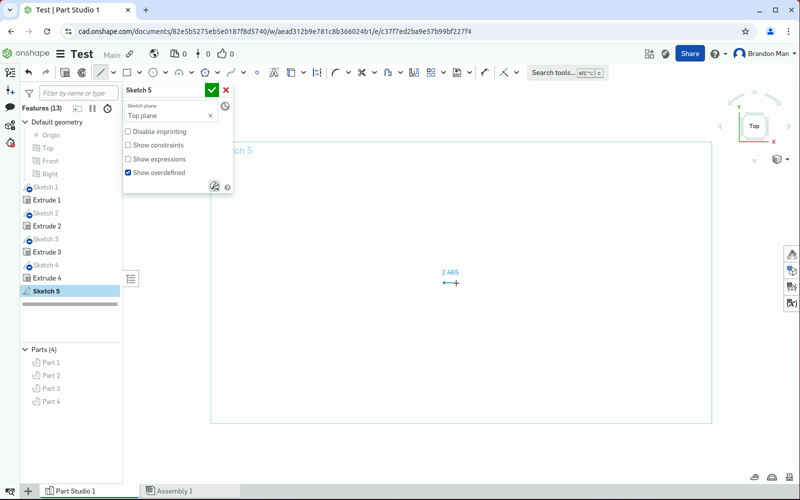
key_up(shift)
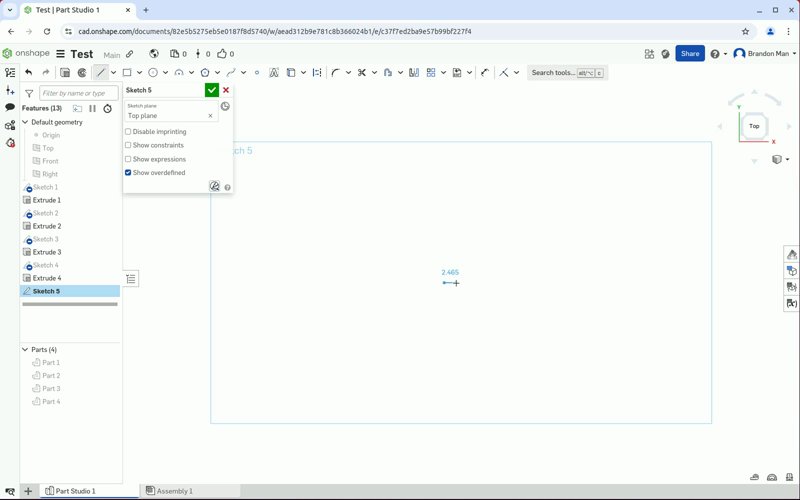
key_down(shift)
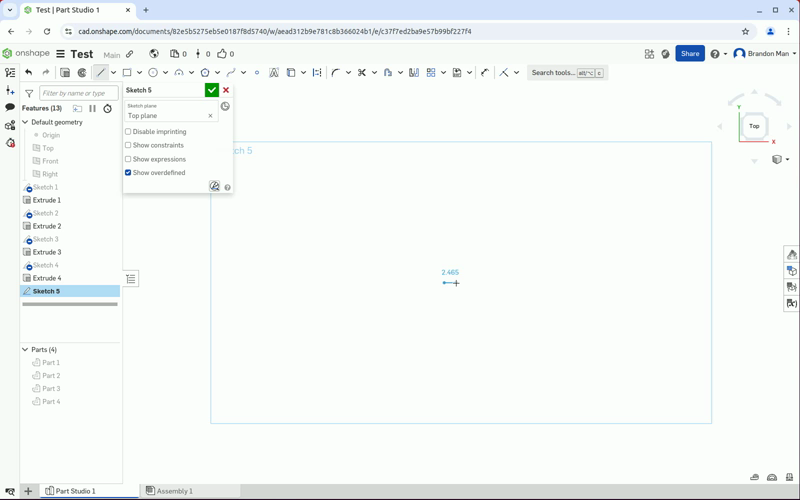
mouse_move(486, 282)
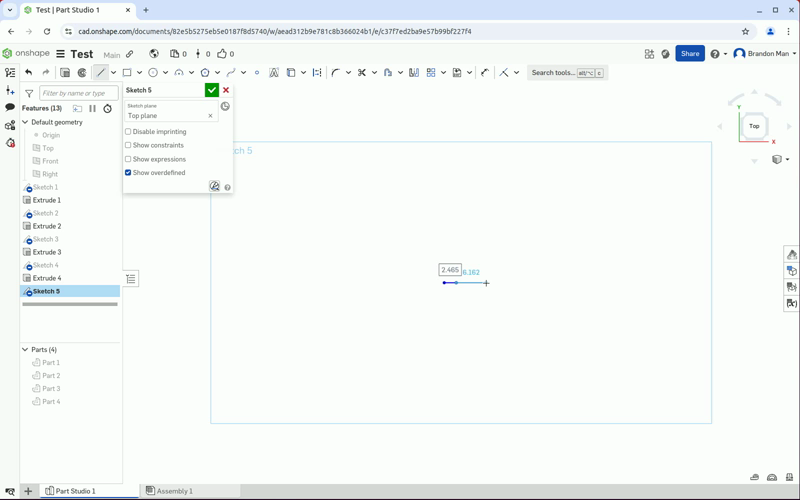
mouse_move(456, 271)
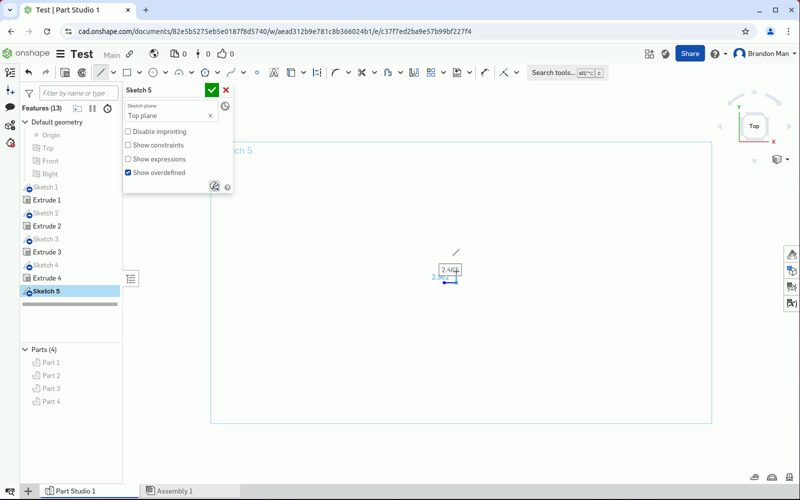
click(456, 271)
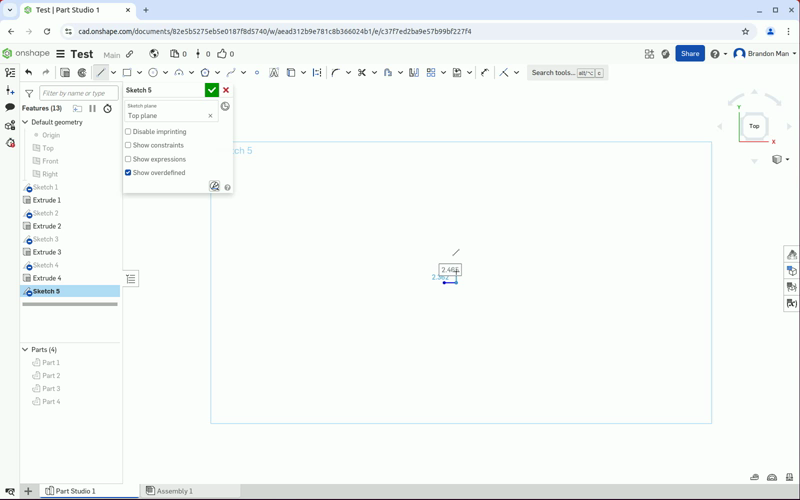
key_up(shift)
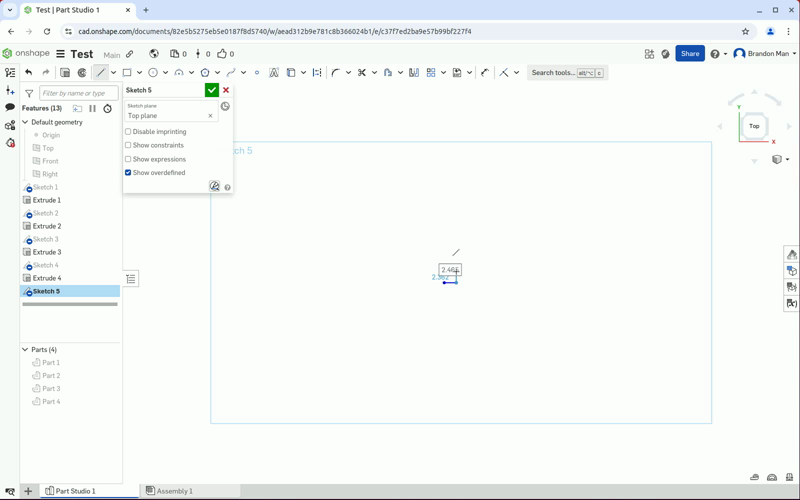
key_down(shift)
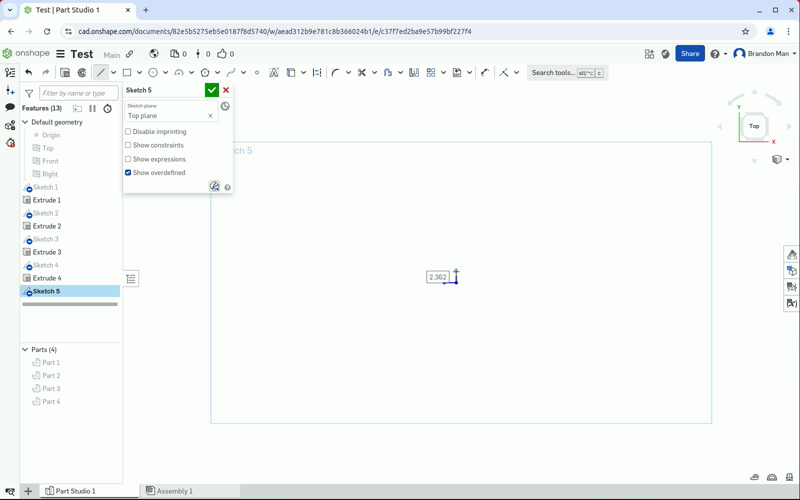
mouse_move(486, 271)
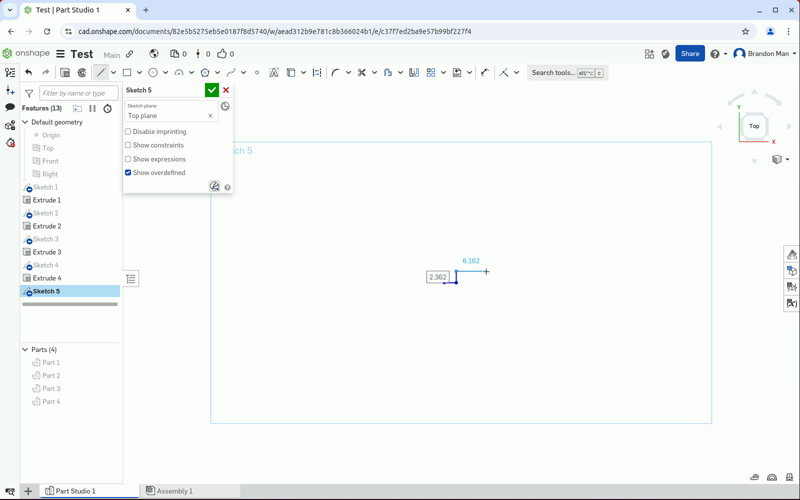
mouse_move(444, 271)
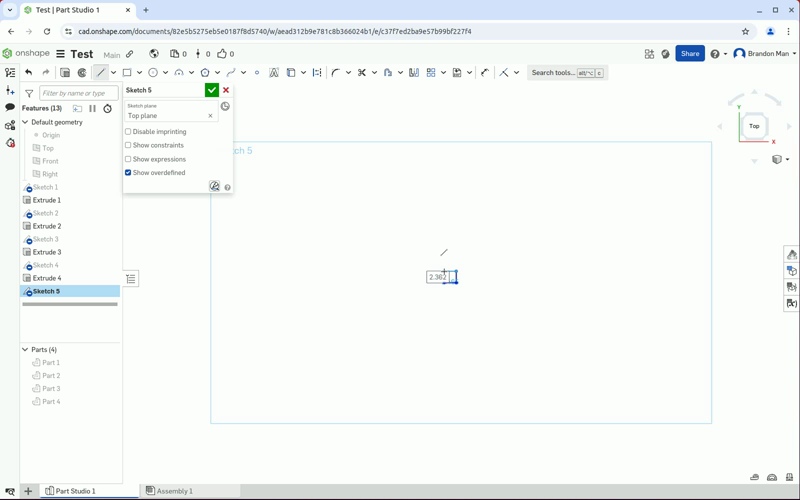
click(444, 271)
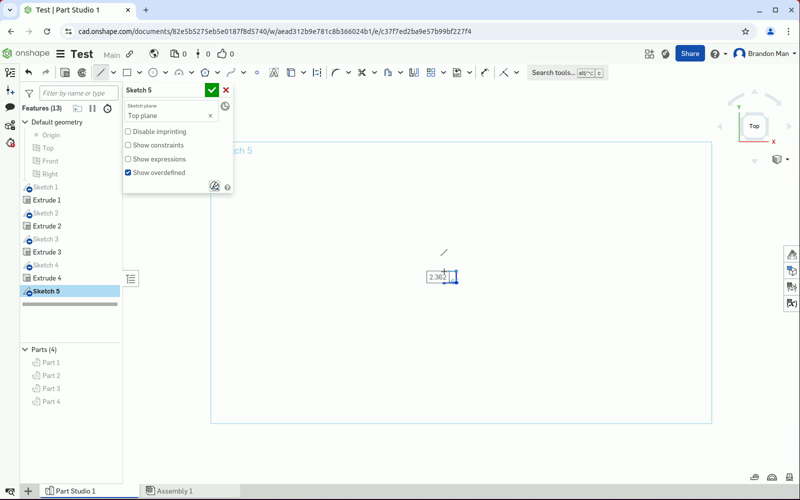
key_up(shift)
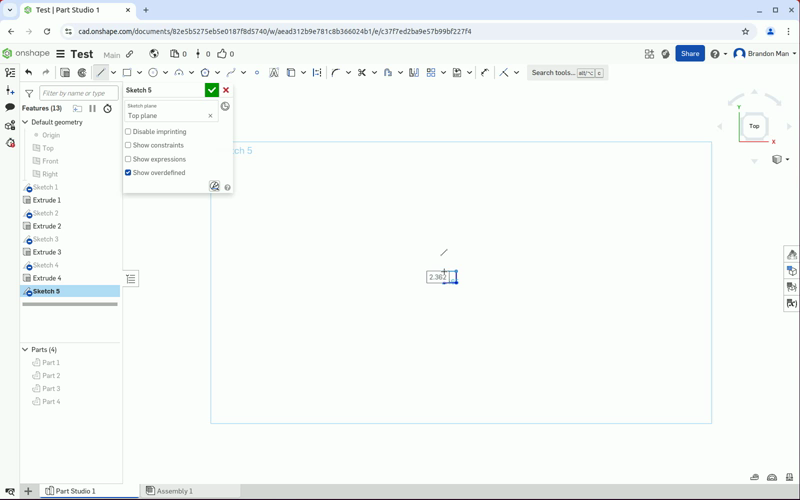
mouse_move(474, 271)
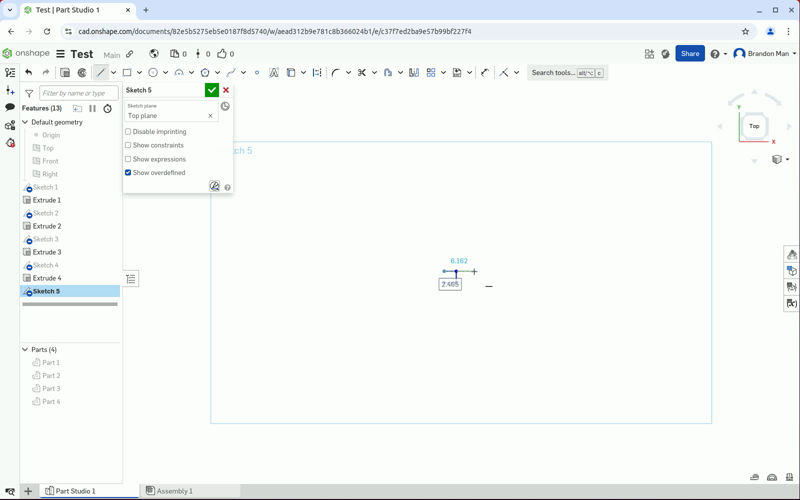
key_down(shift)
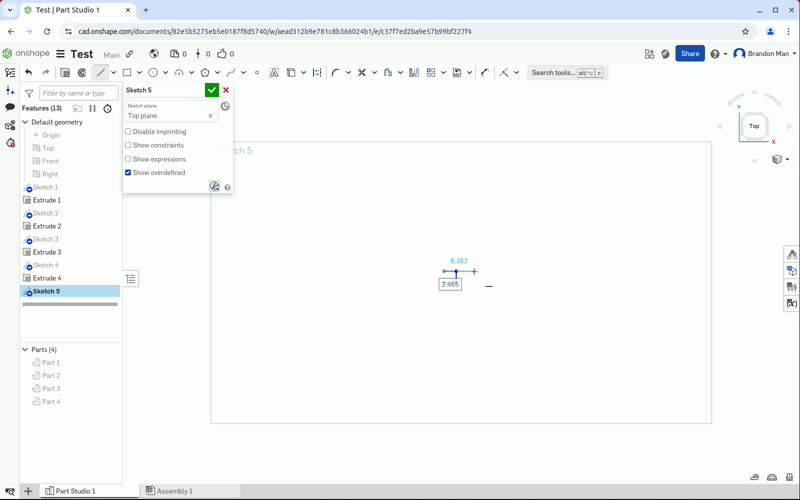
mouse_move(444, 282)
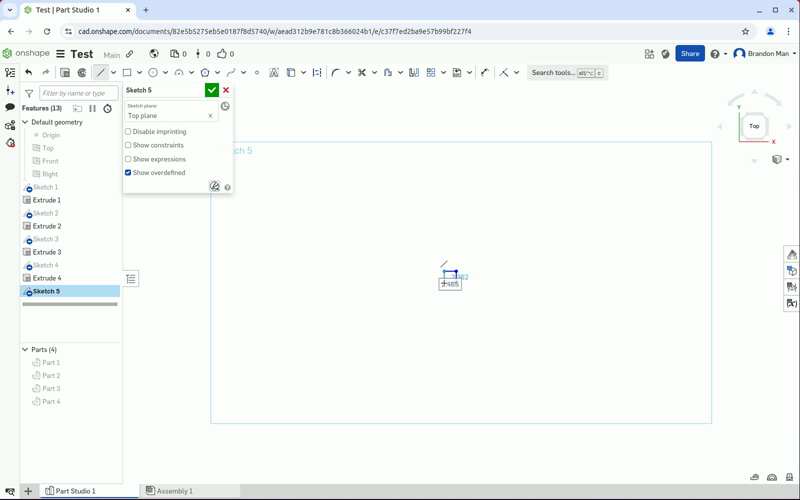
key_up(shift)
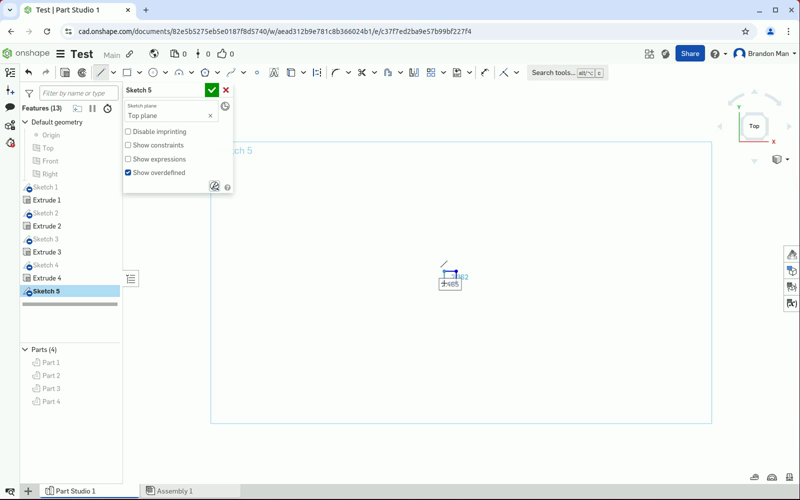
click(444, 282)
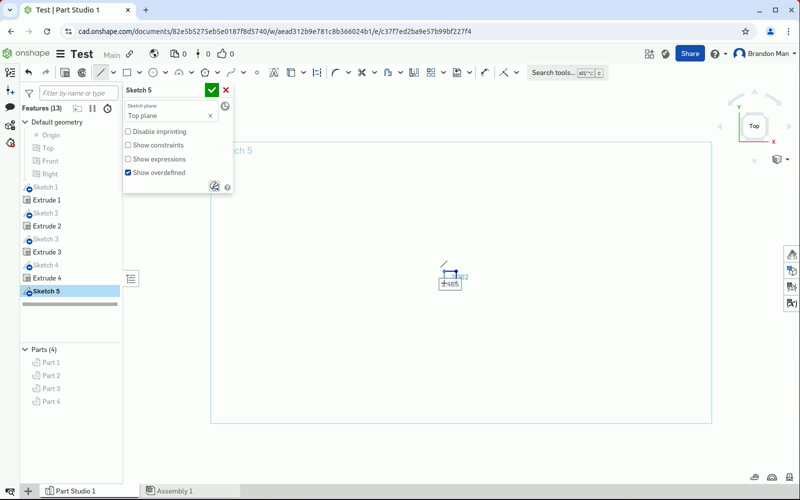
key(esc)
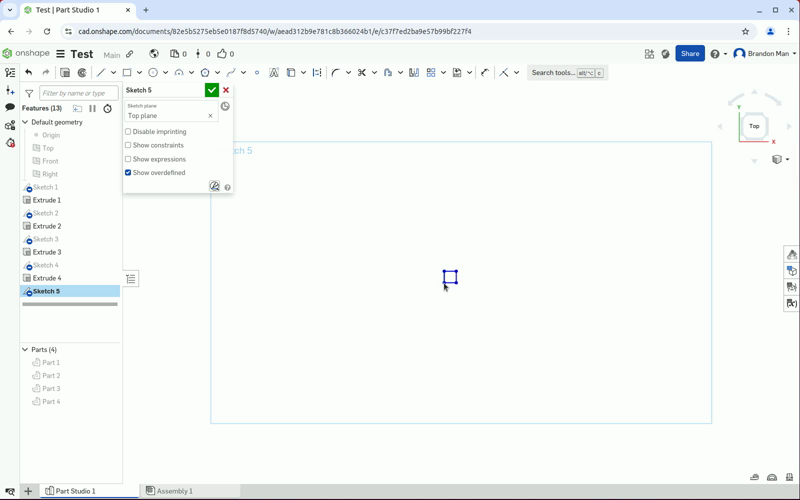
mouse_move(447, 281)
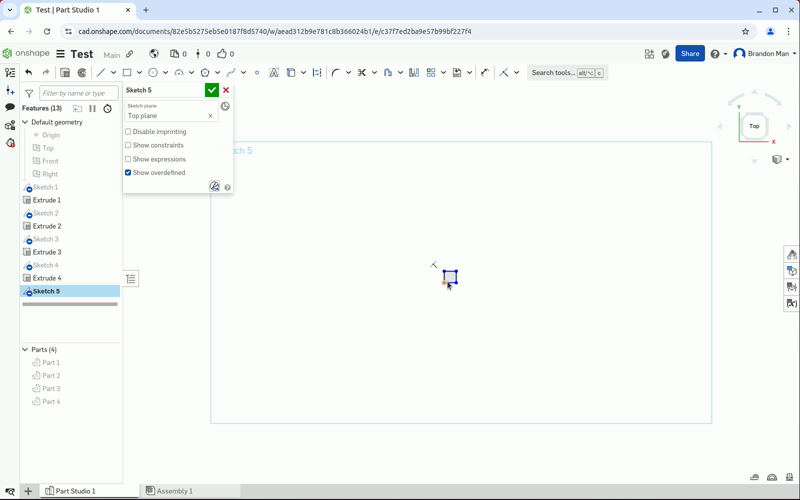
scroll(6)
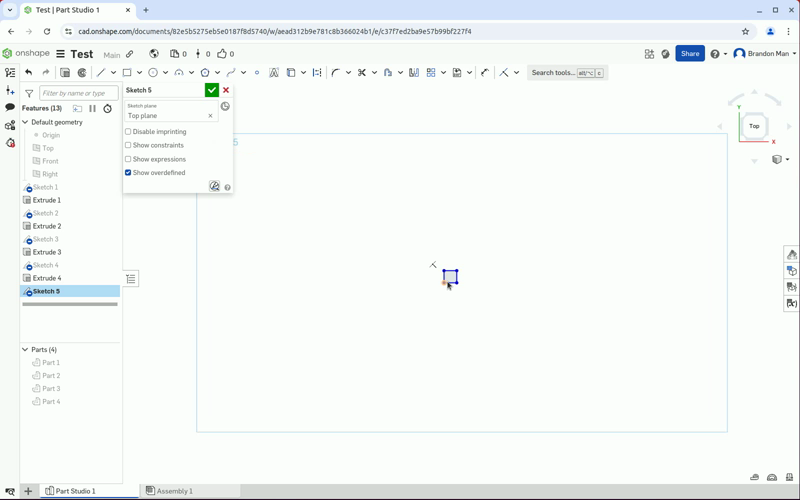
scroll(6)
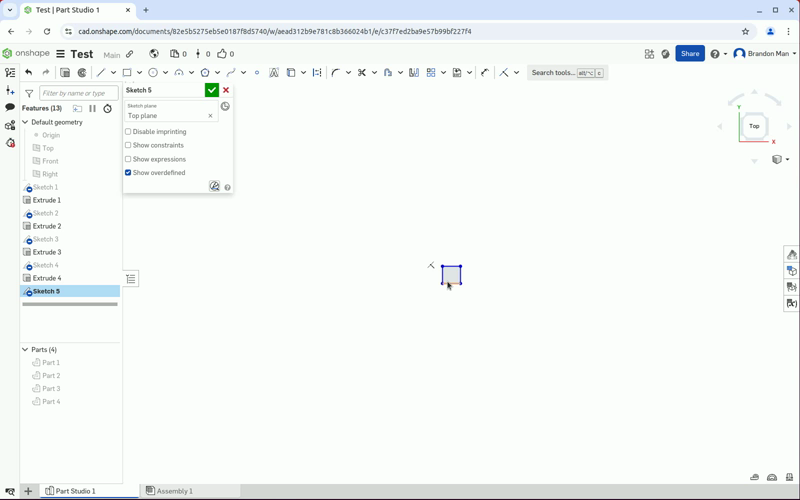
scroll(6)
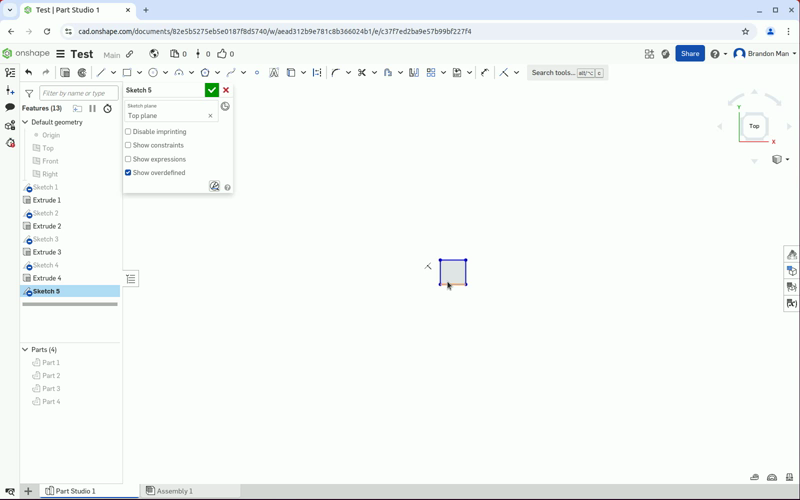
scroll(6)
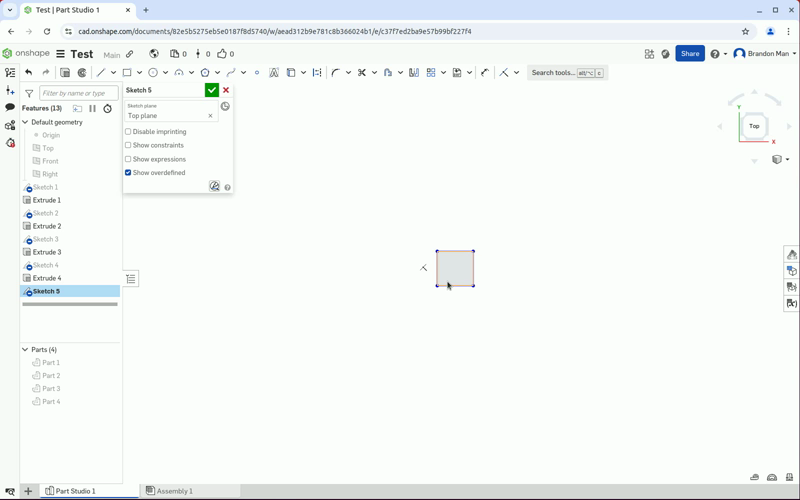
scroll(6)
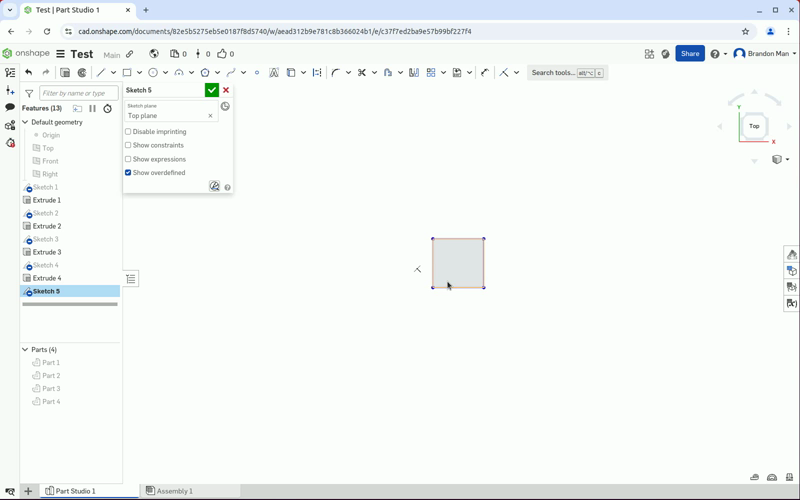
scroll(6)
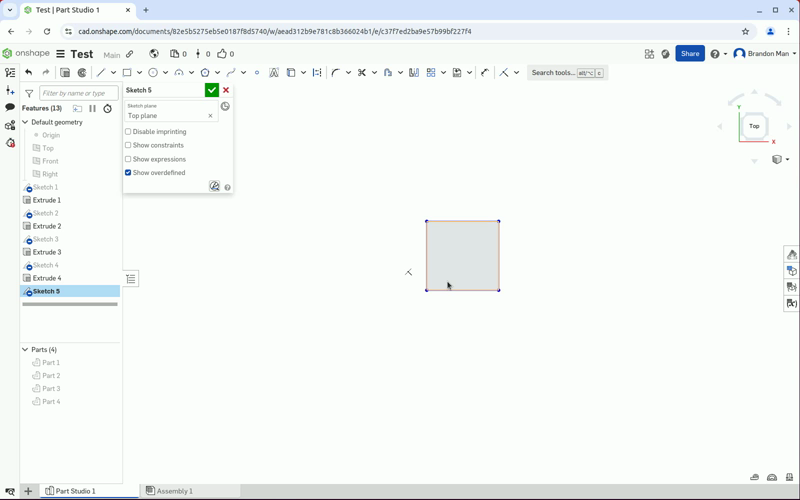
scroll(6)
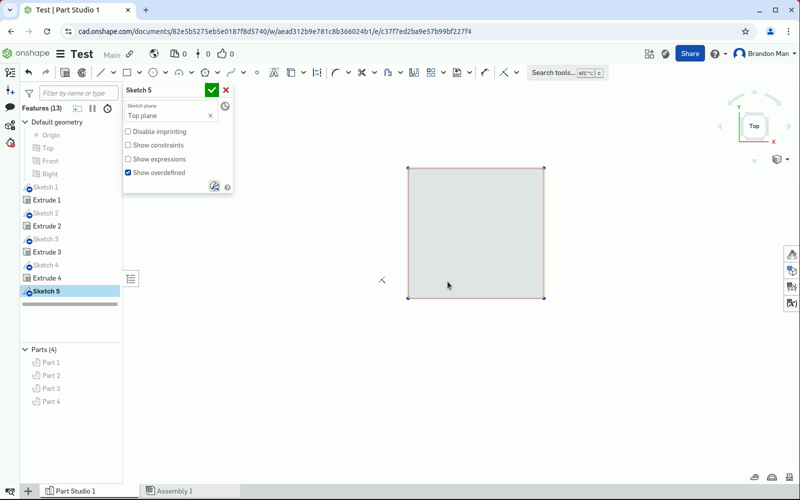
click(447, 281)
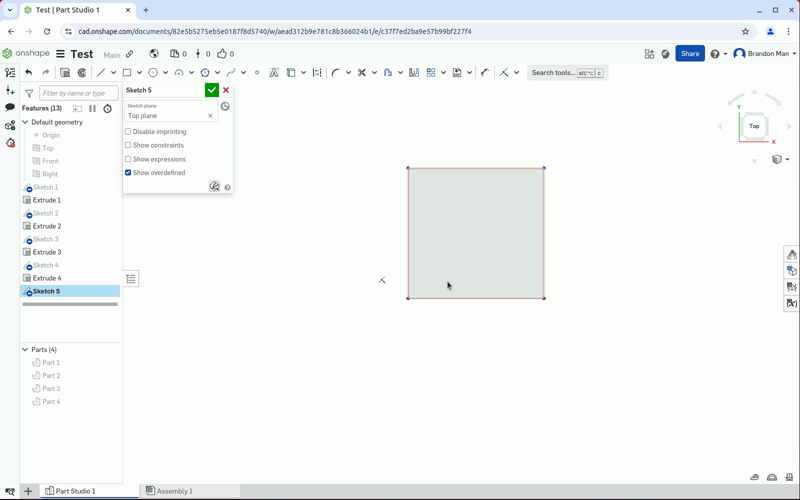
scroll(-6)
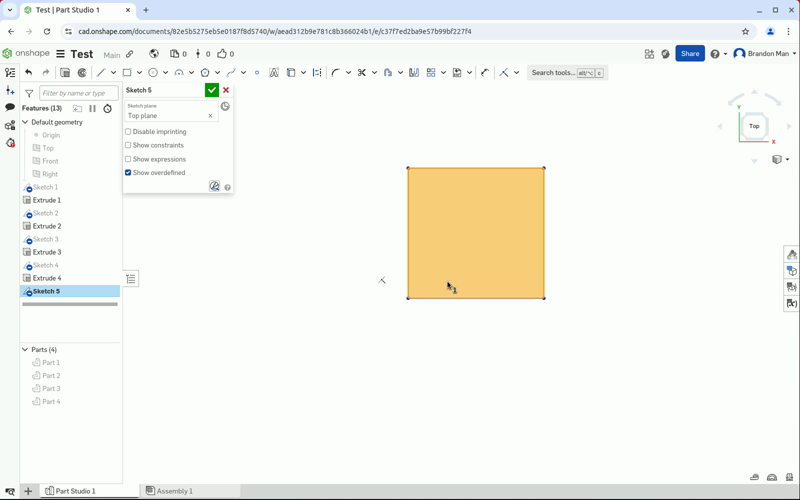
scroll(-6)
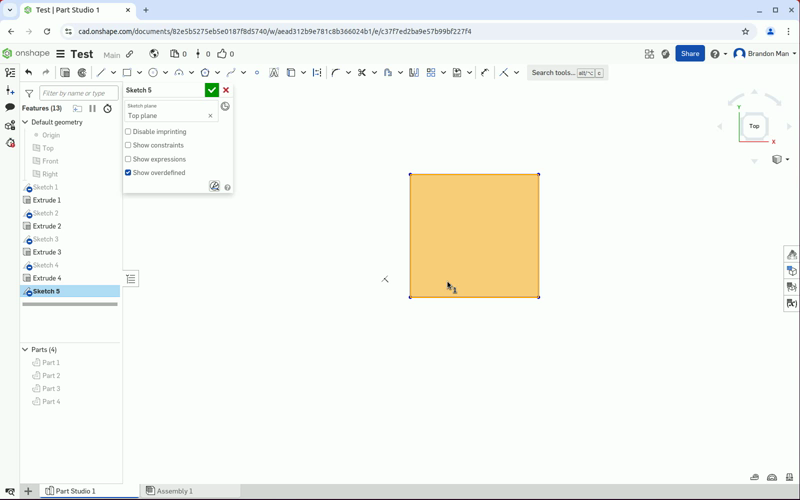
scroll(-6)
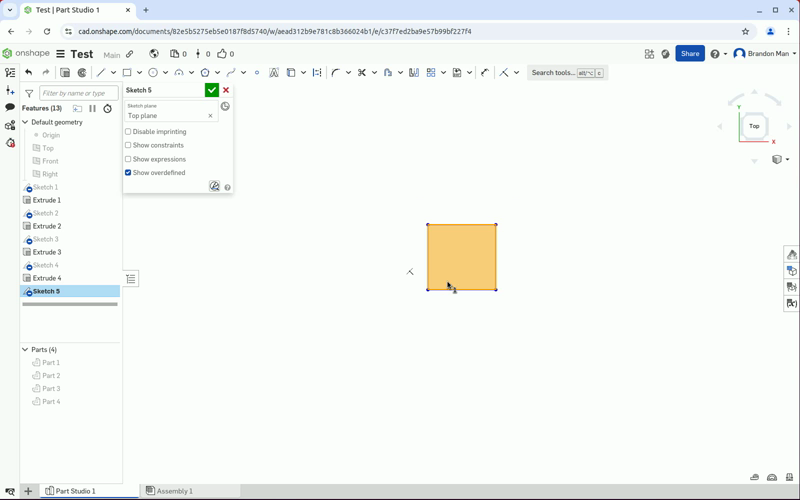
scroll(-6)
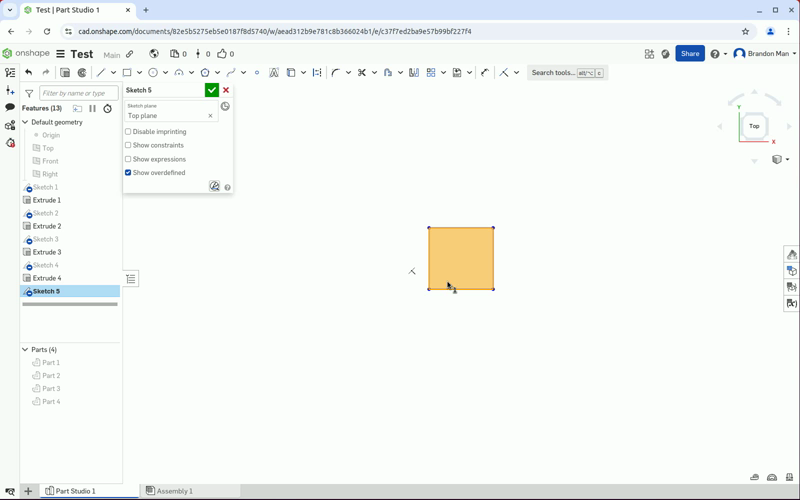
scroll(-6)
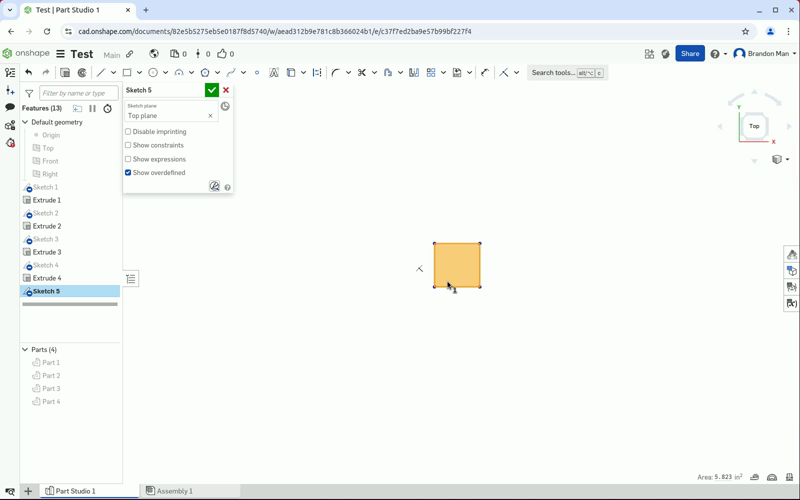
scroll(-6)
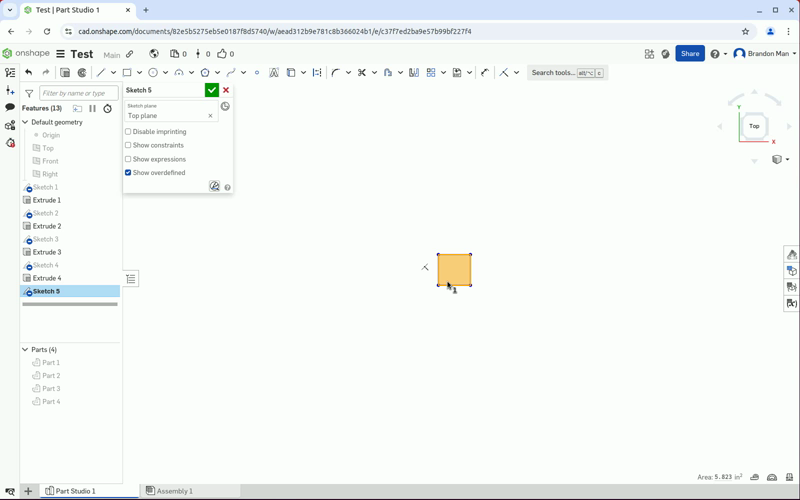
scroll(-6)
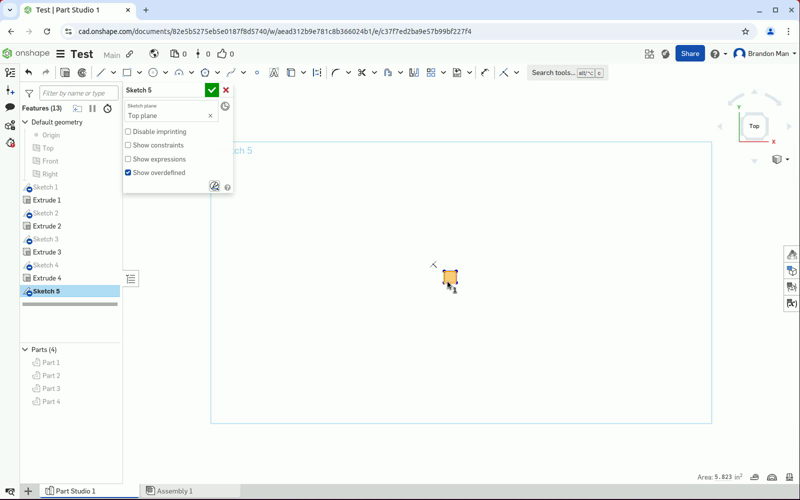
mouse_move(73, 352)
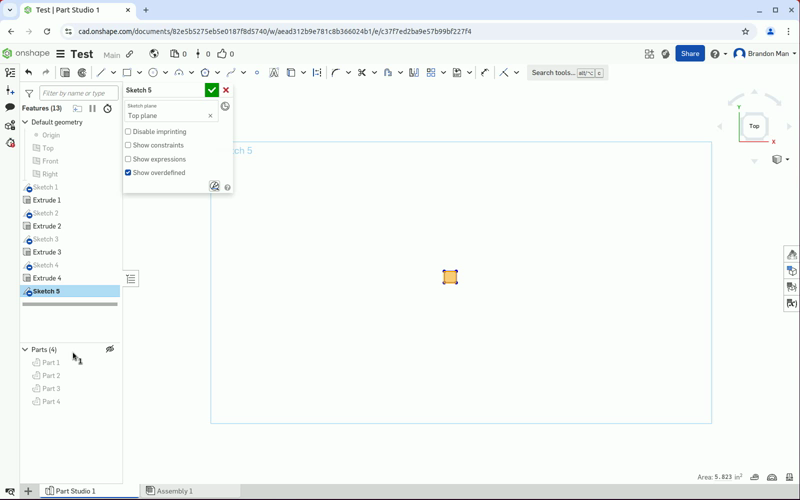
key(shift+y)
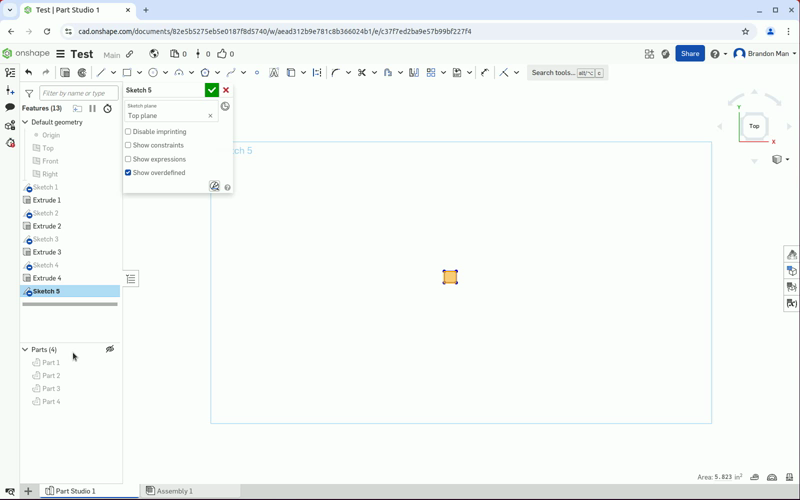
key(shift+e)
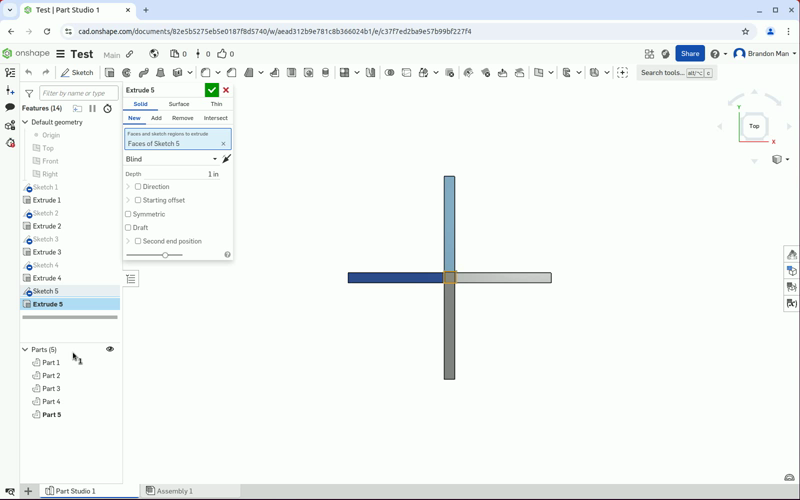
mouse_move(143, 106)
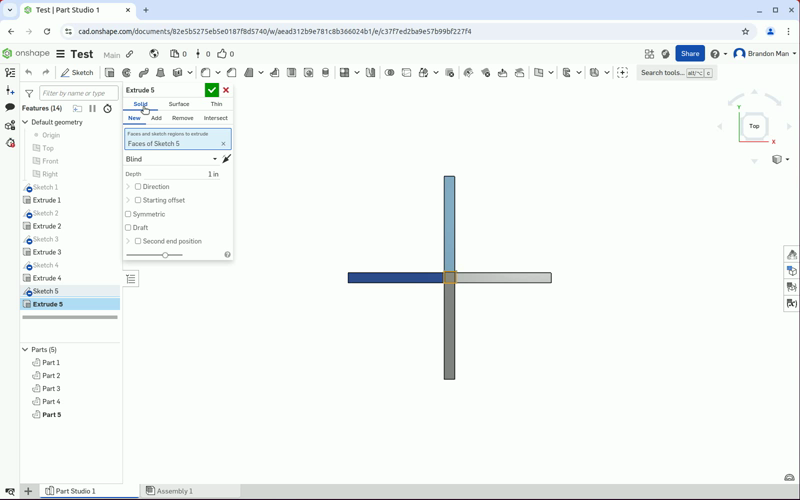
click(143, 106)
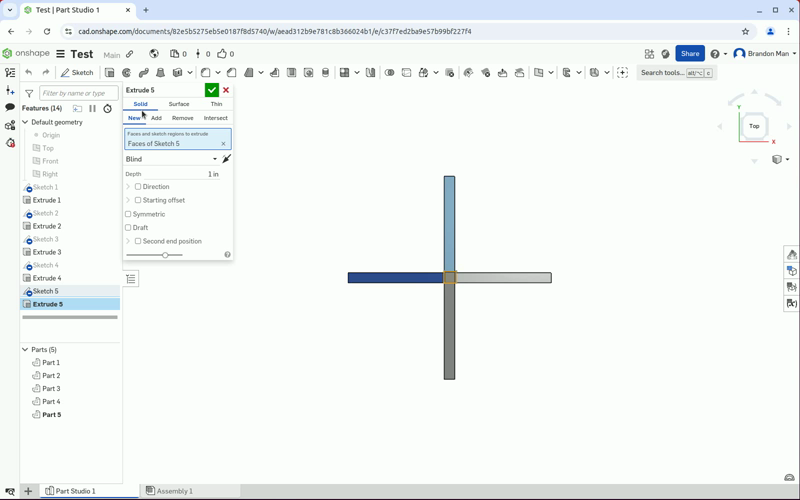
mouse_move(137, 120)
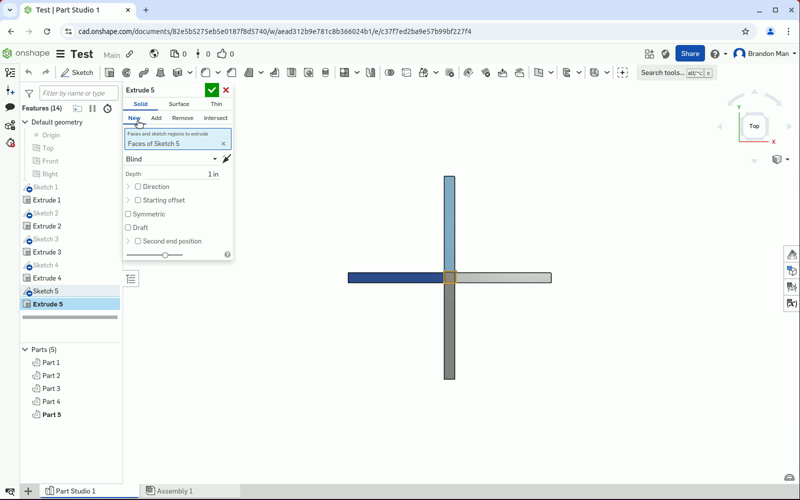
click(137, 120)
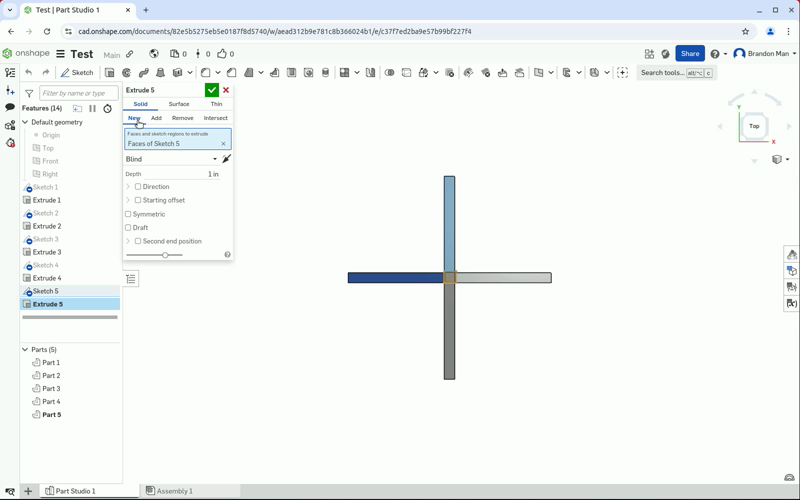
key(tab, 4)
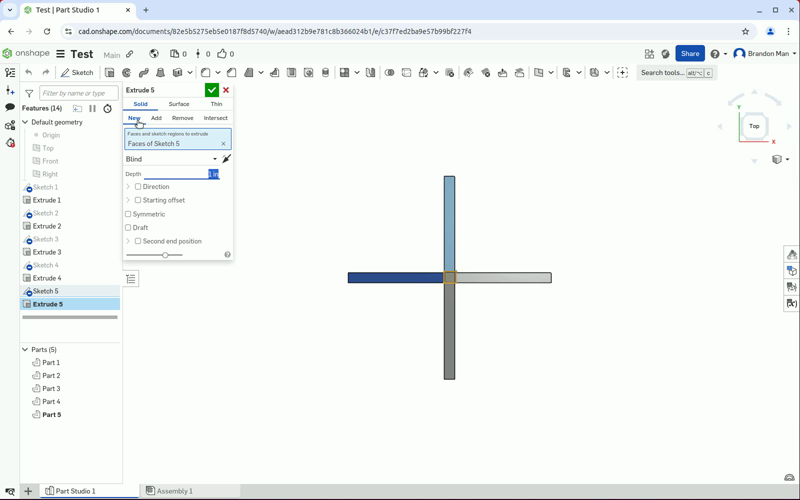
text(15.646)
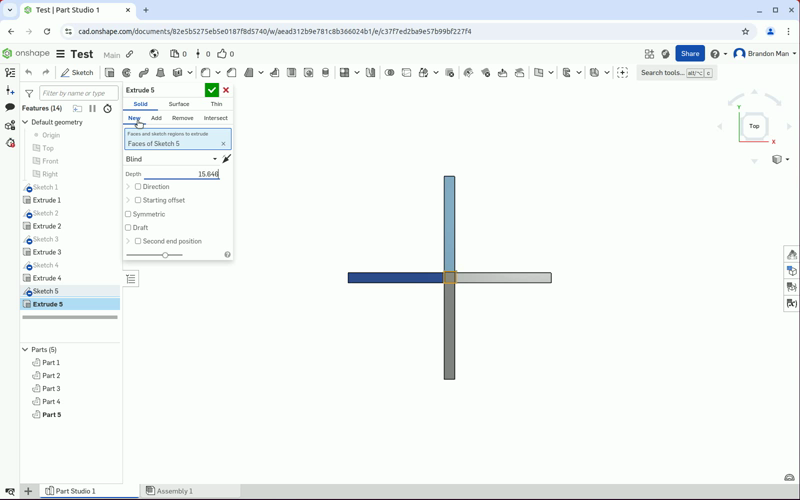
key(enter)
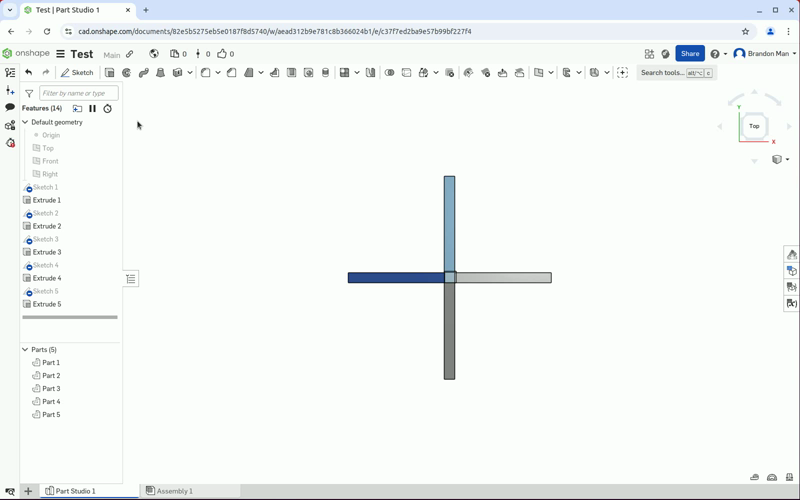
key(shift+h)
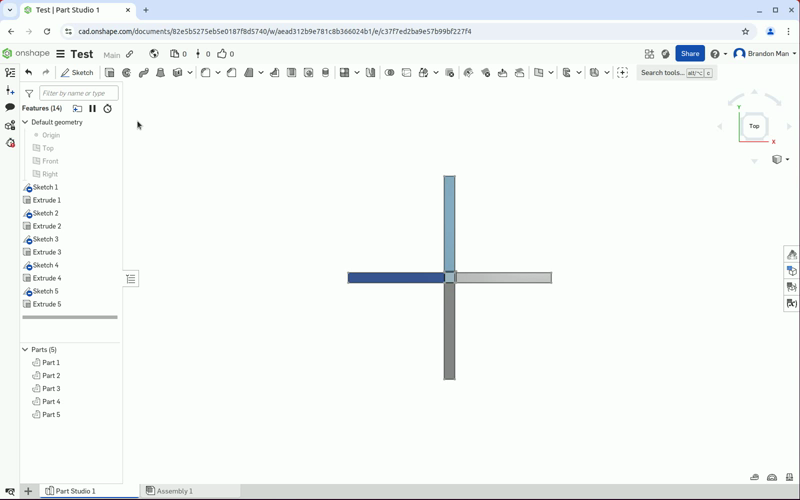
key(shift+h)
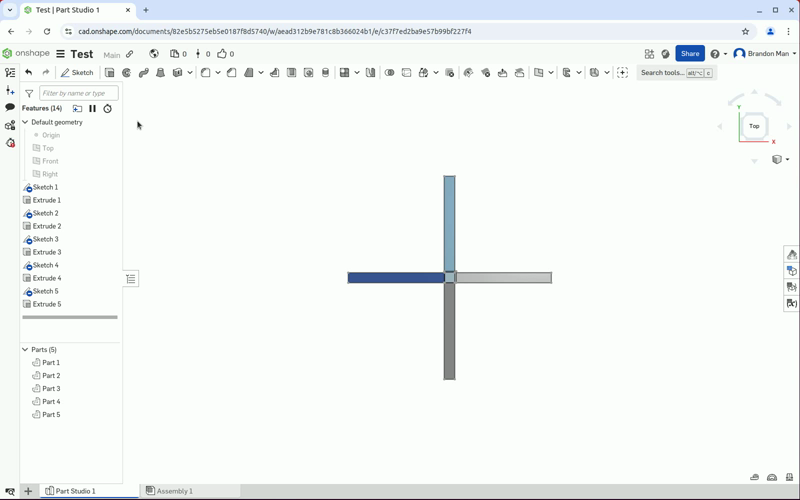
key(shift+7)
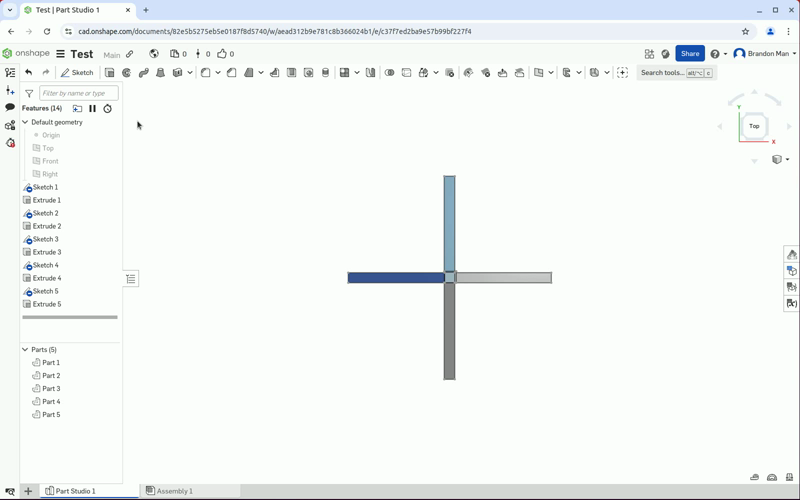
key(up, 3)
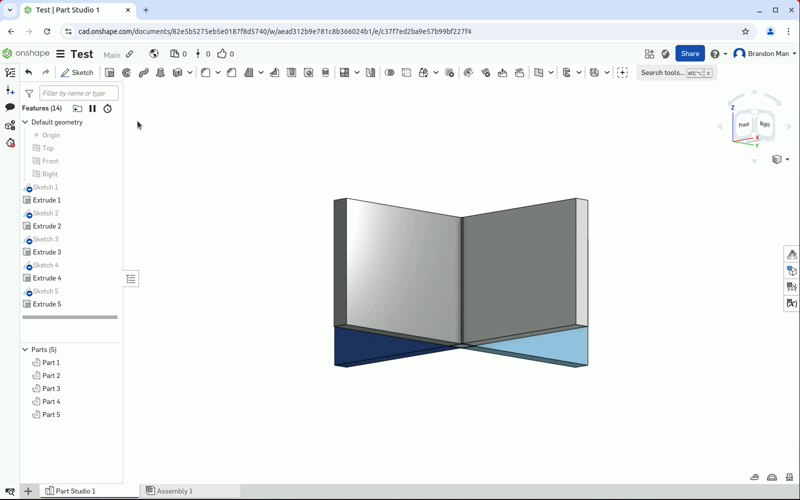
key(left, 3)
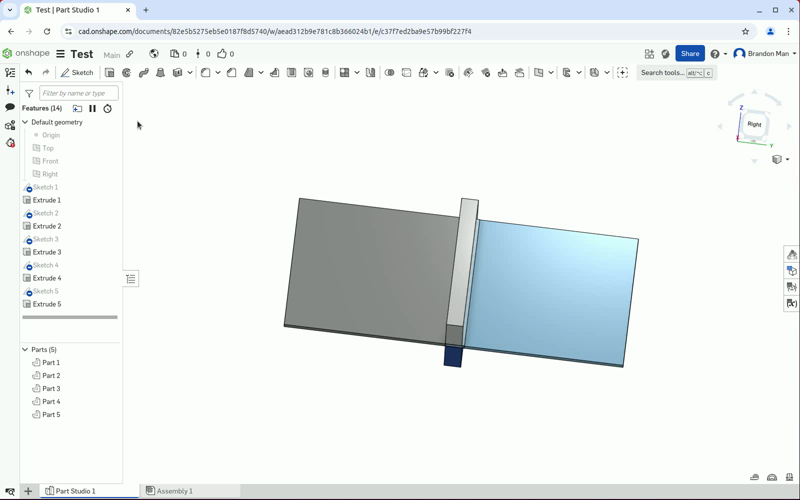
key(right, 3)
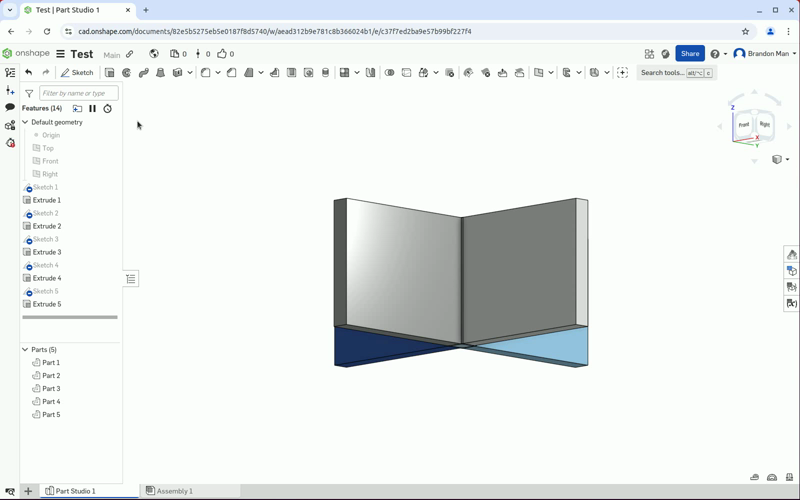
key(down, 3)
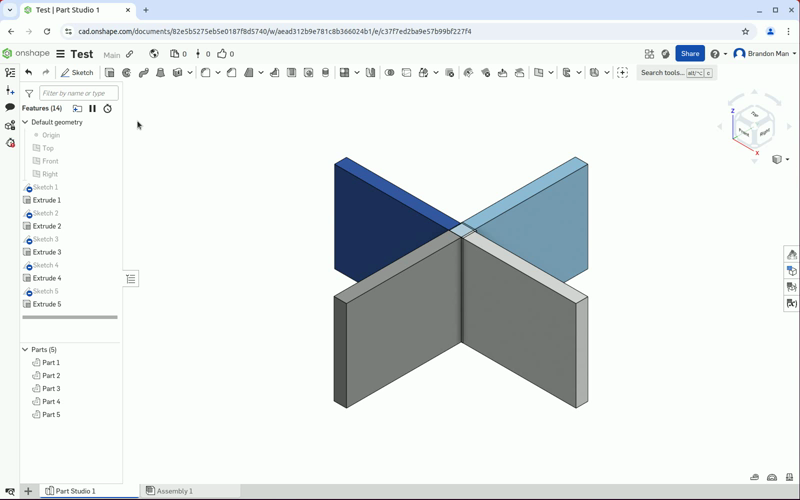
mouse_move(73, 189)
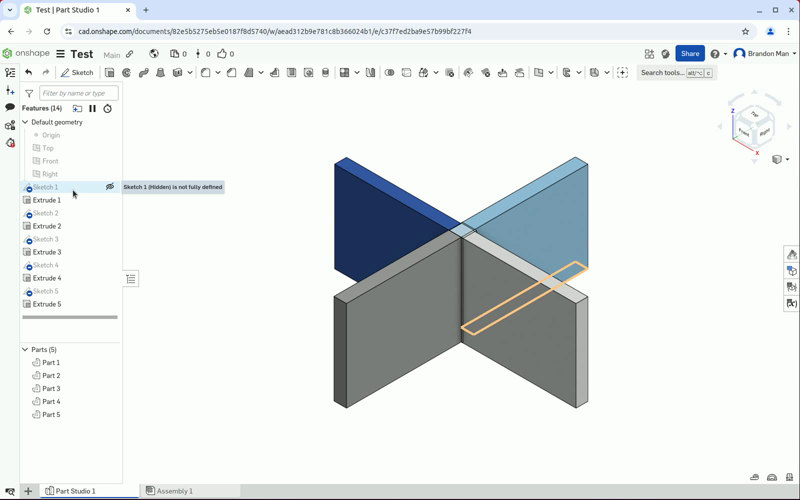
click(73, 189)